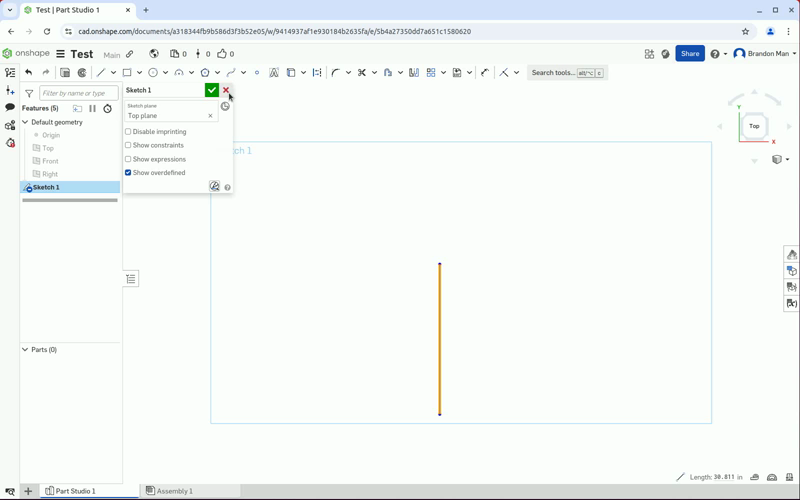
key(shift+h)
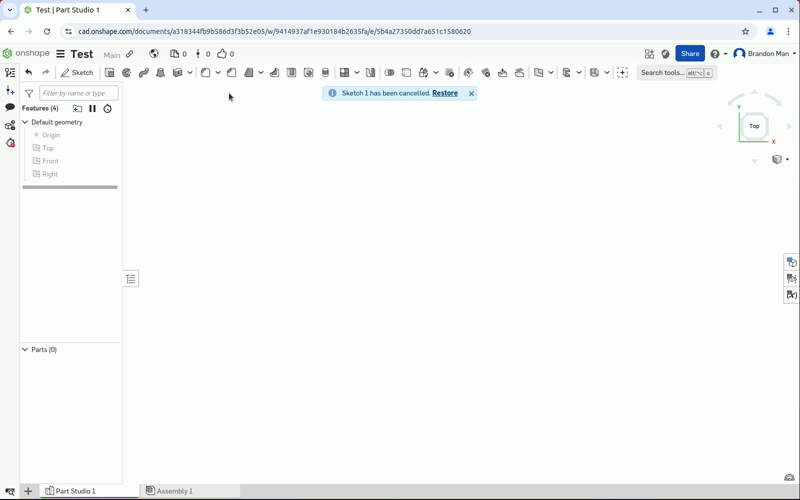
mouse_move(73, 352)
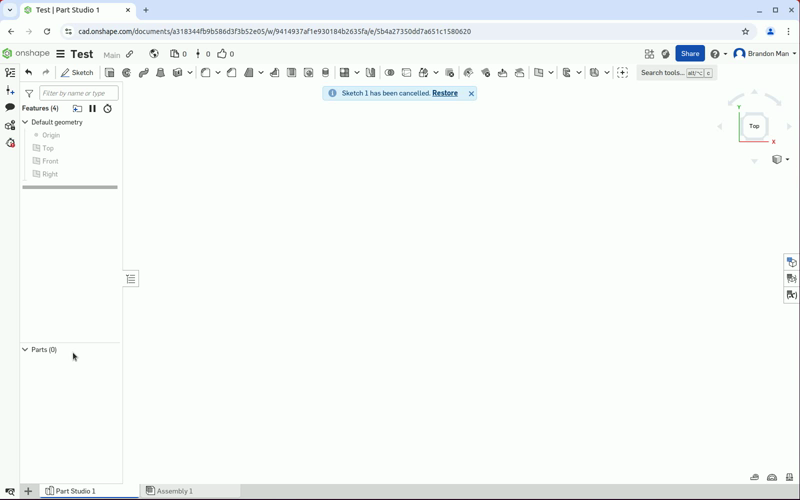
key(y)
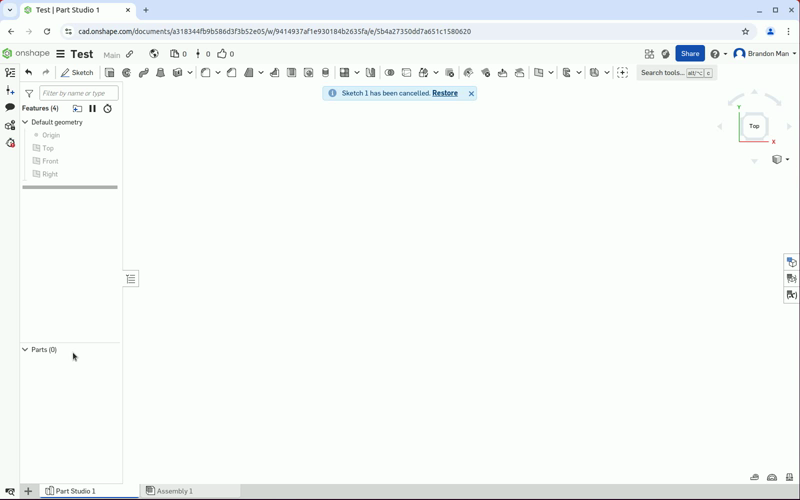
key(shift+p)
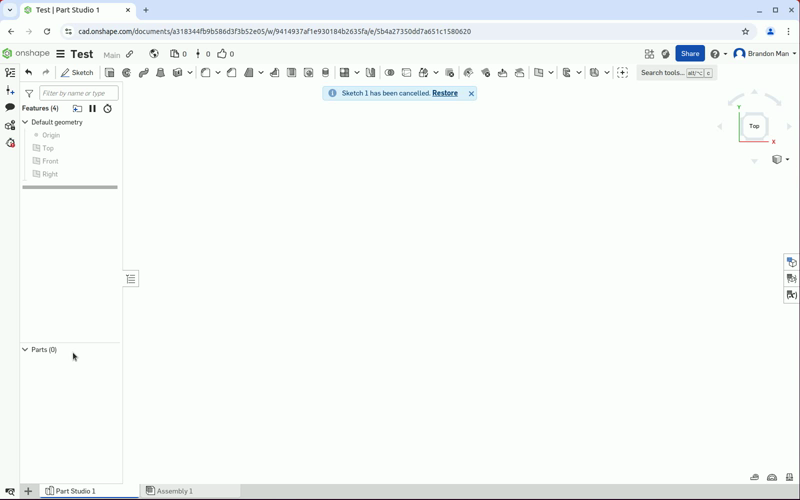
key(space)
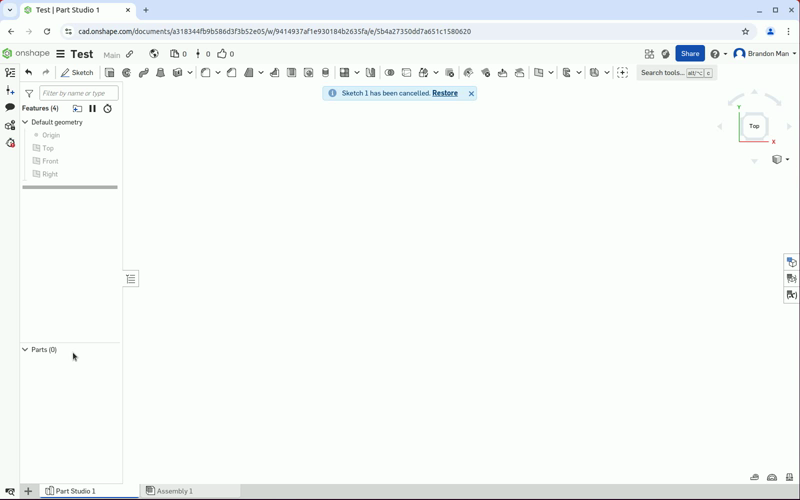
key_down(shift)
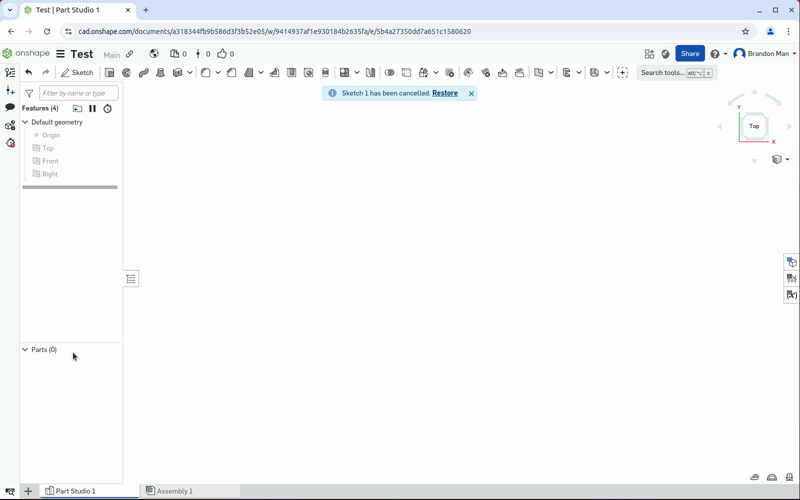
key(up)
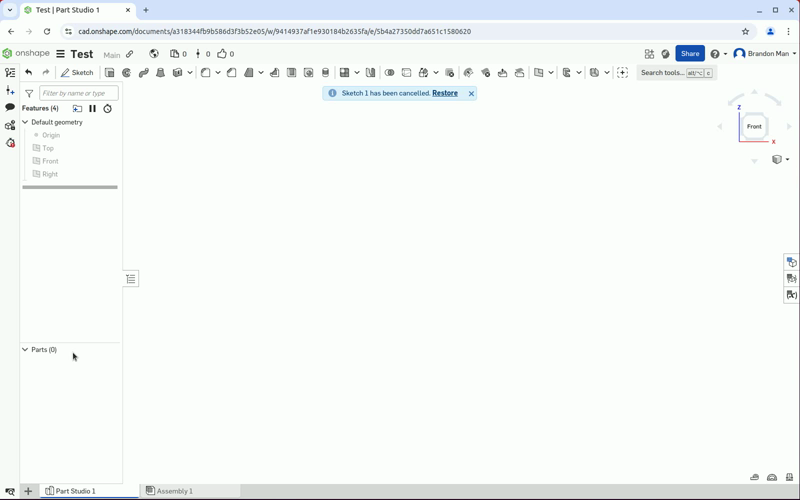
key_up(shift)
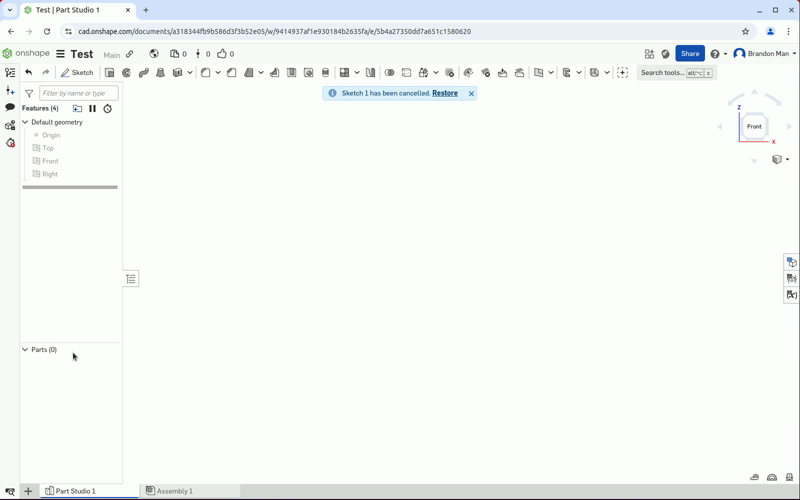
mouse_move(73, 352)
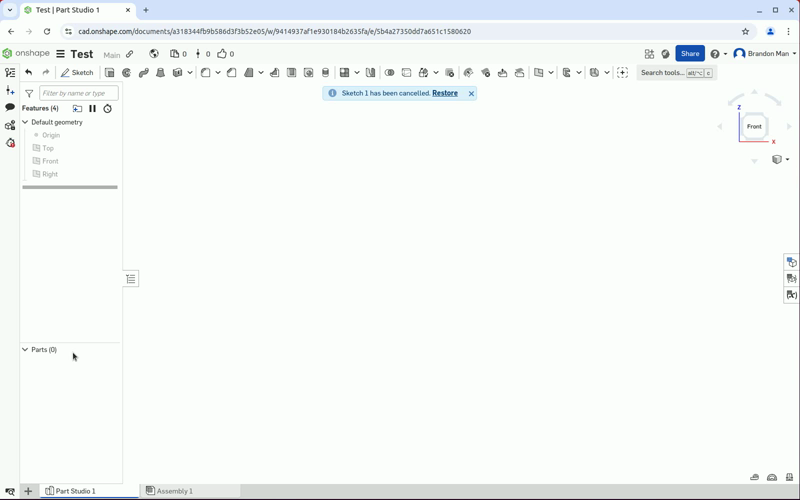
key(shift+y)
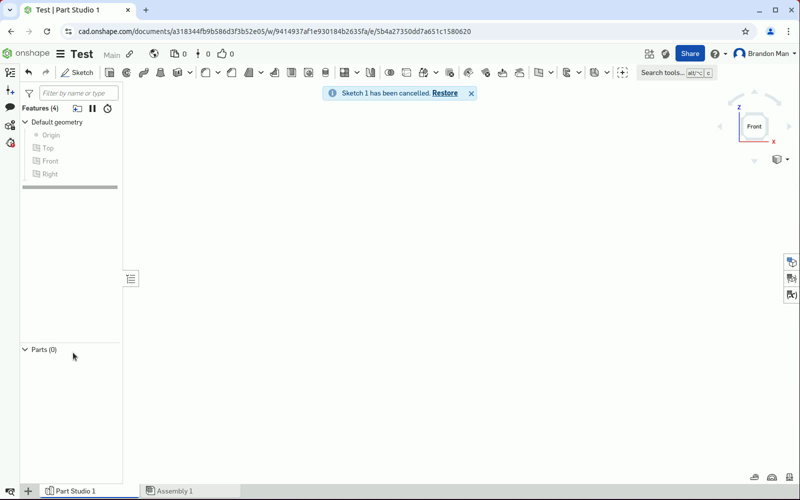
key(shift+s)
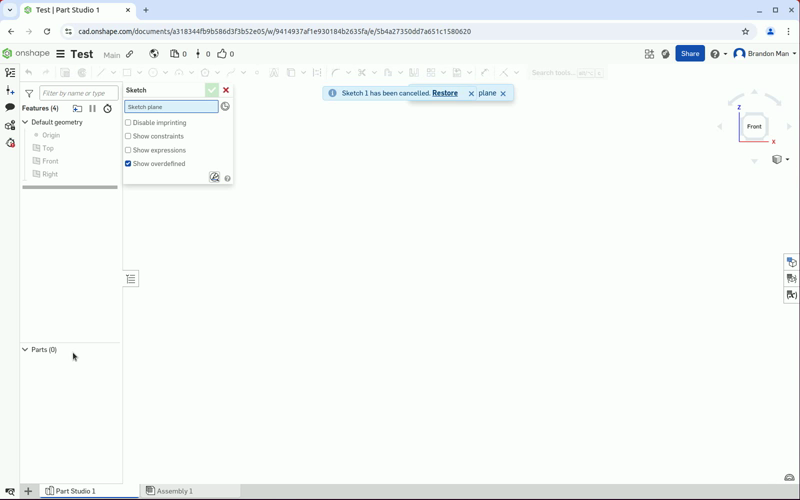
mouse_move(73, 163)
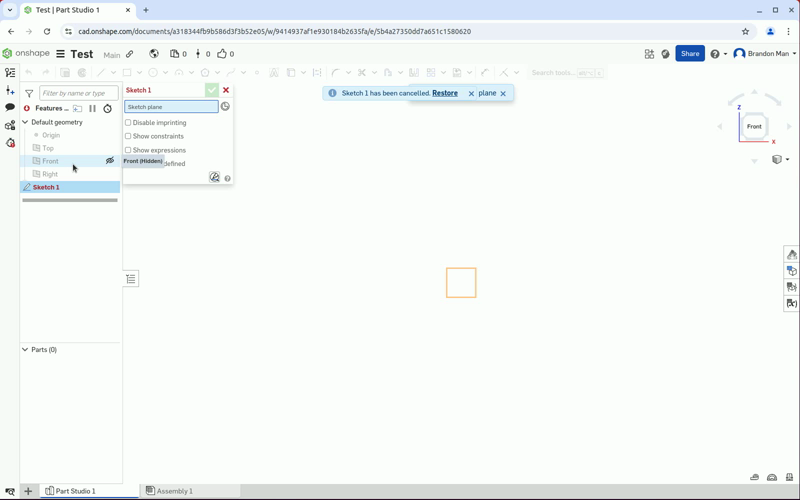
click(73, 163)
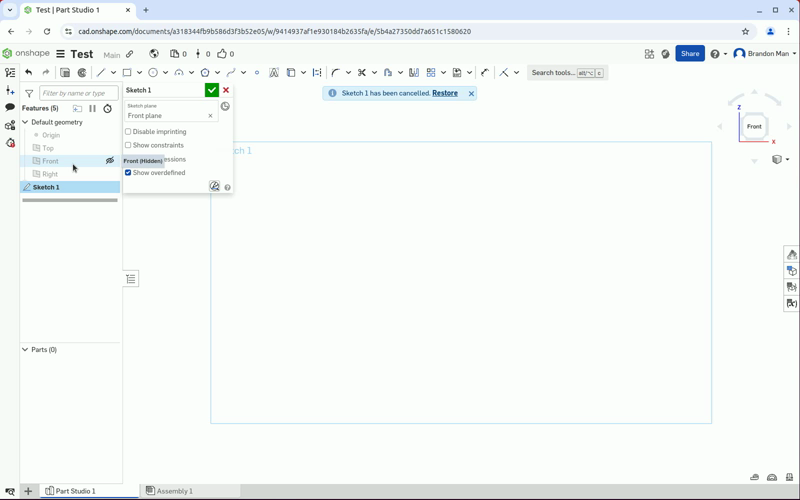
mouse_move(73, 352)
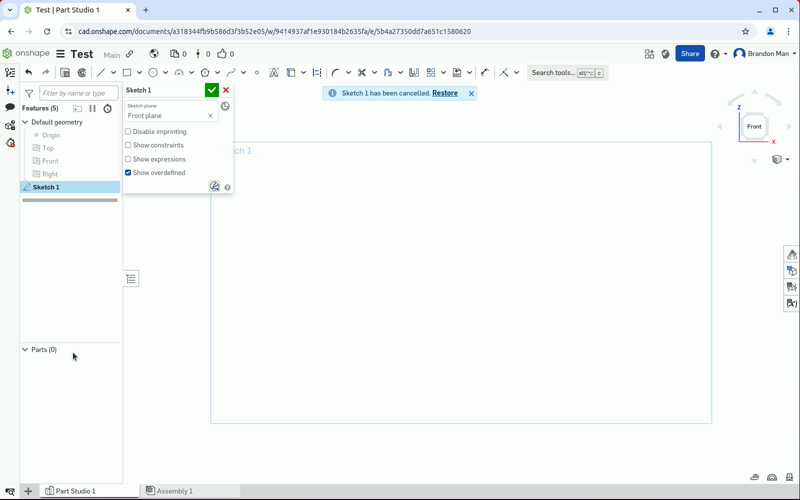
key(y)
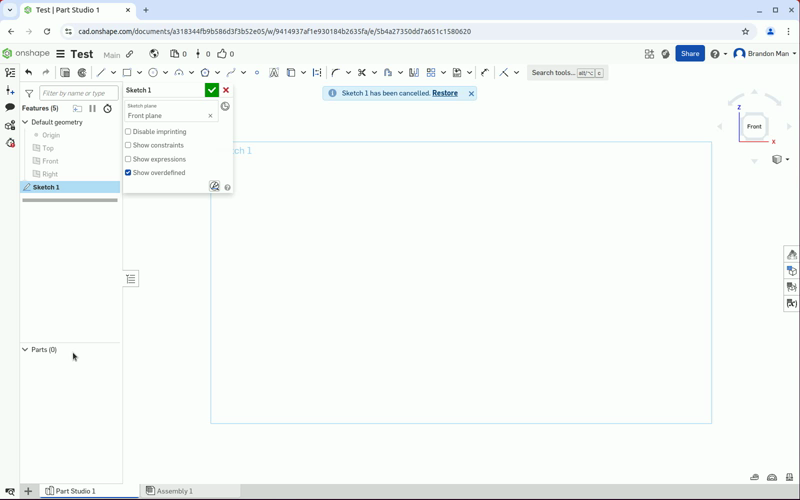
key(l)
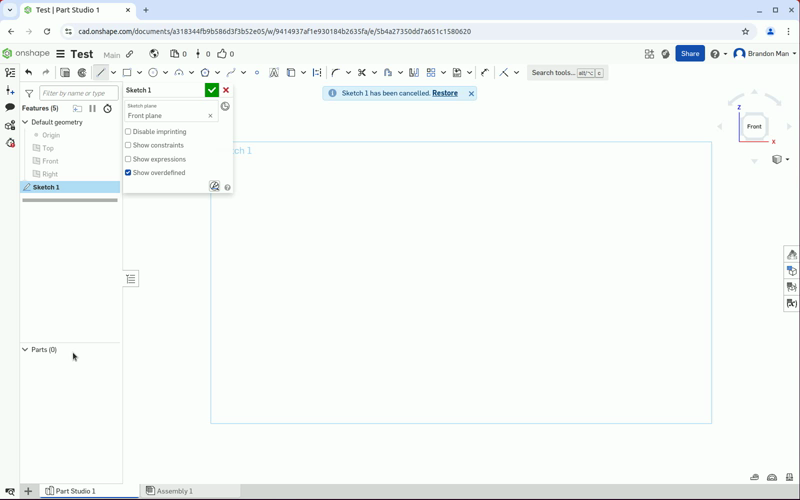
key_down(shift)
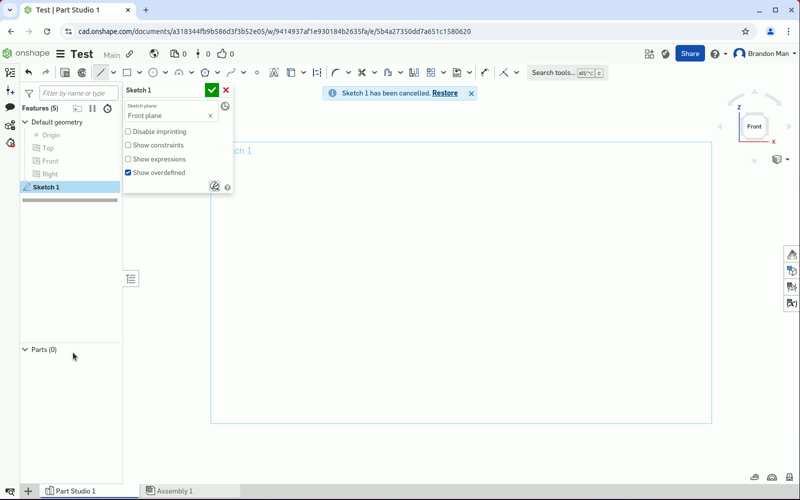
mouse_move(376, 209)
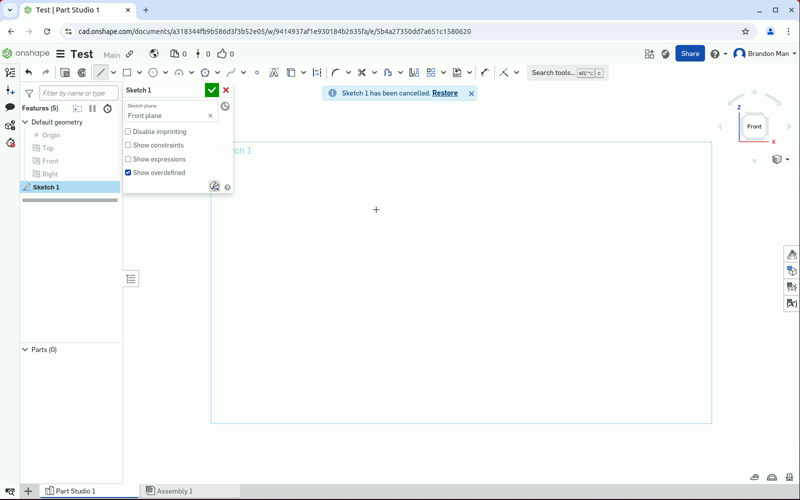
click(376, 209)
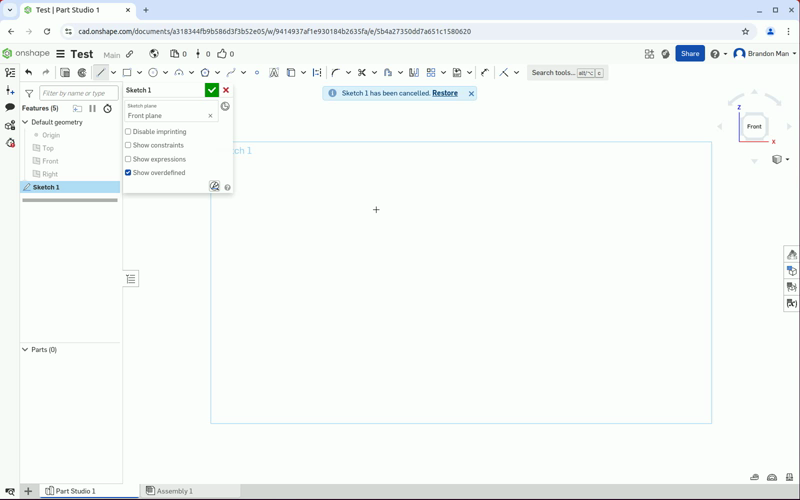
key_up(shift)
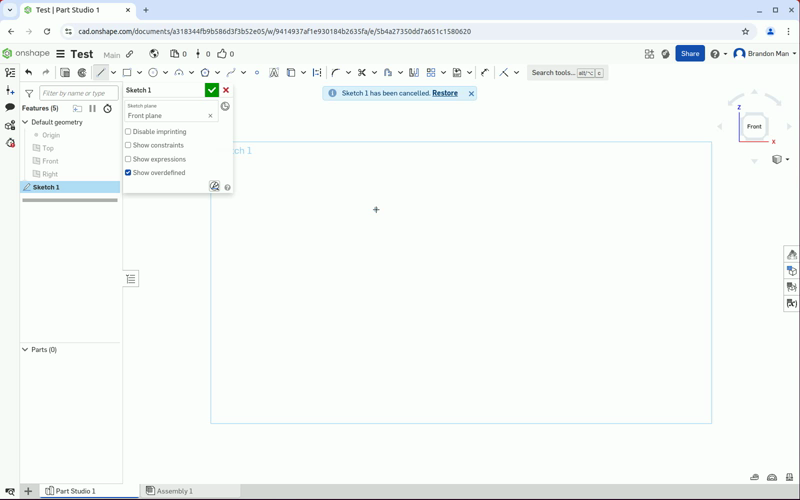
key_down(shift)
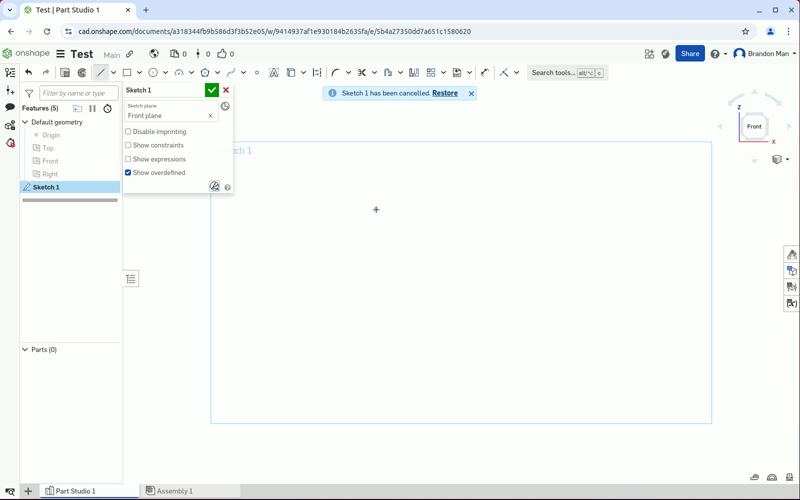
mouse_move(529, 209)
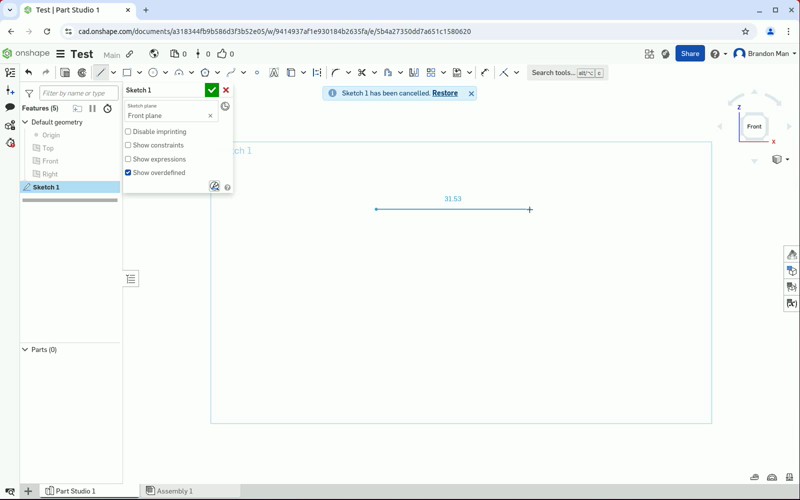
click(529, 209)
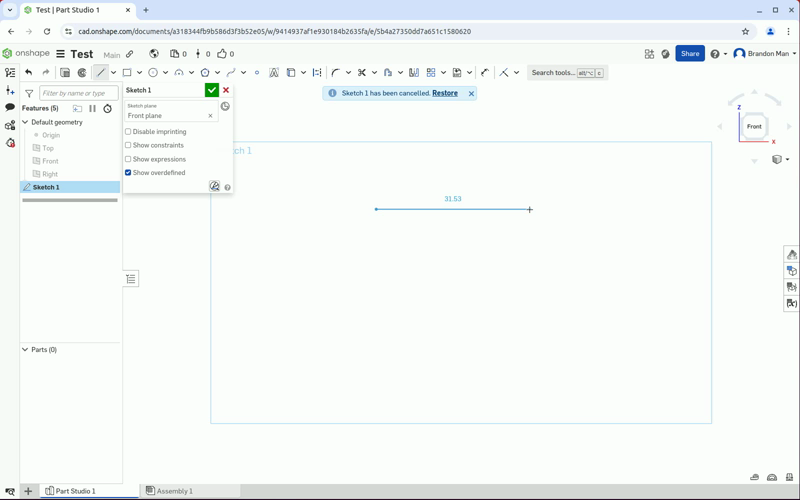
key_up(shift)
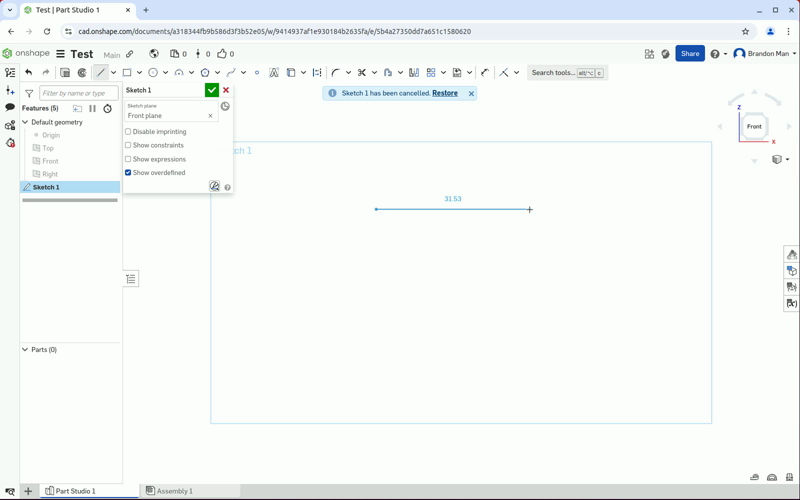
key_down(shift)
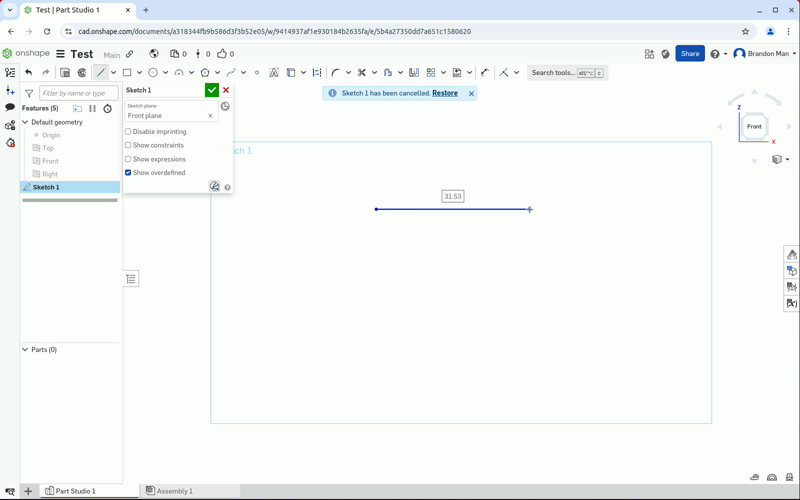
mouse_move(559, 209)
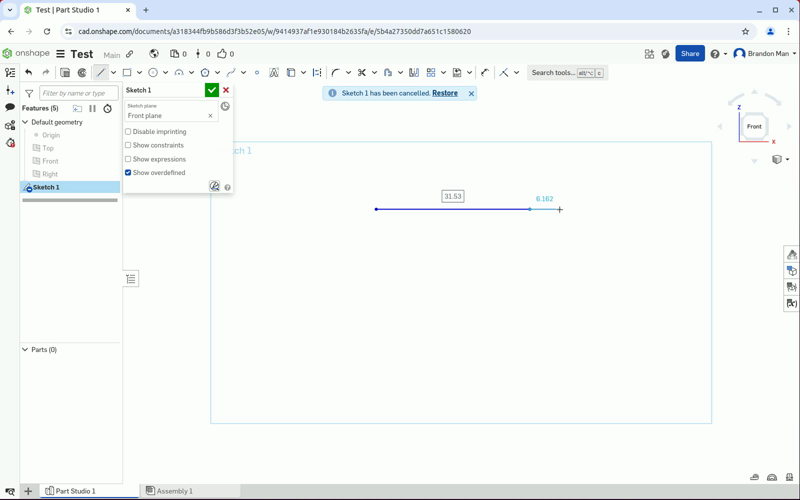
mouse_move(529, 170)
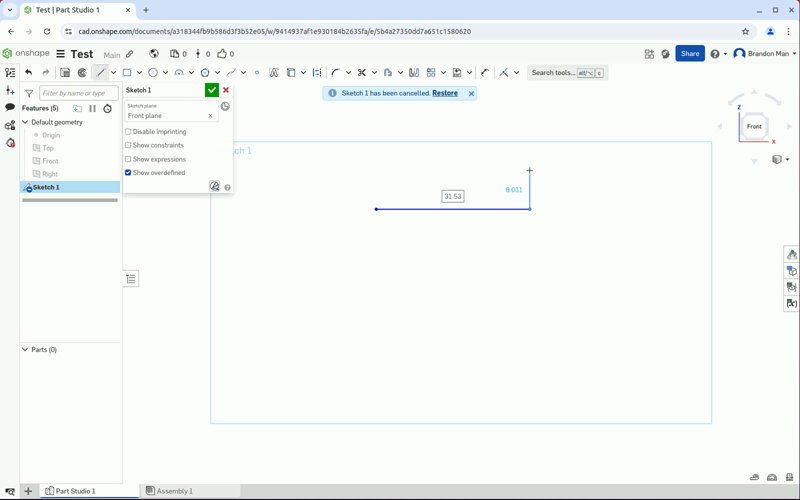
click(529, 170)
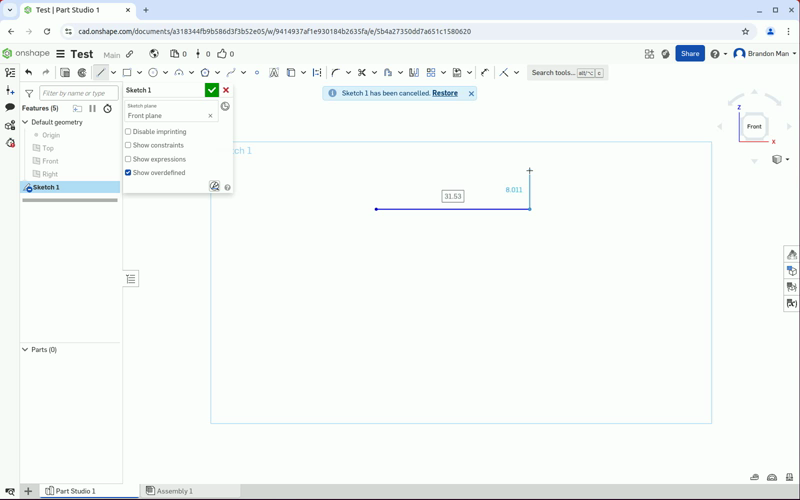
key_up(shift)
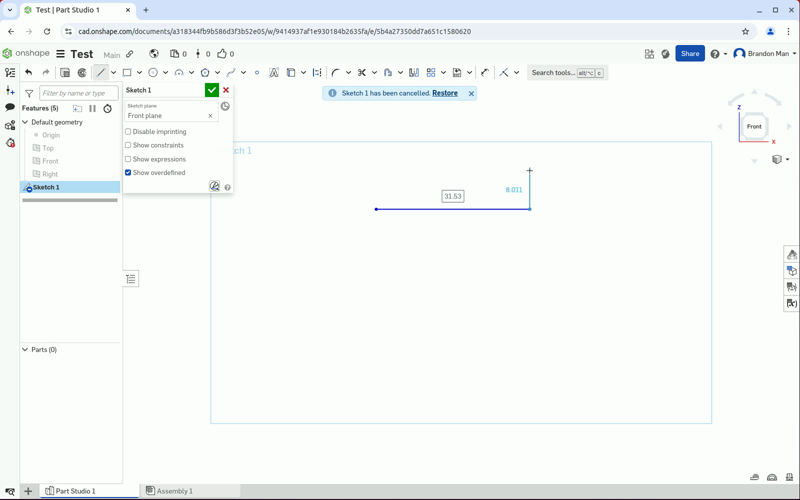
key_down(shift)
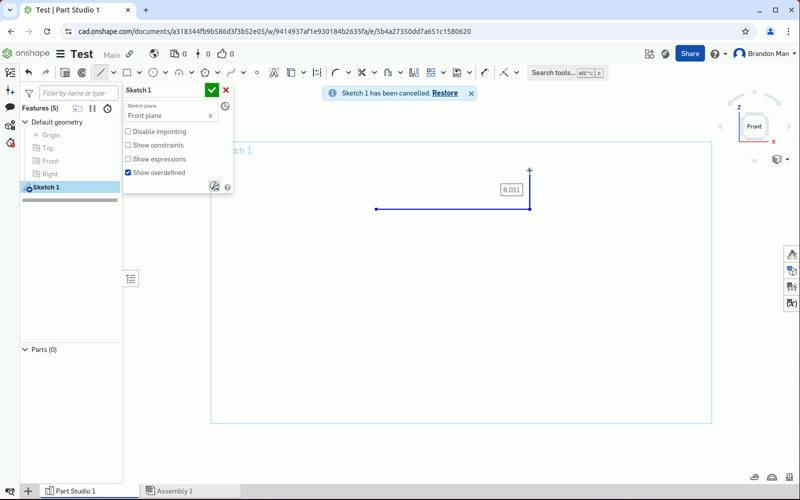
mouse_move(376, 170)
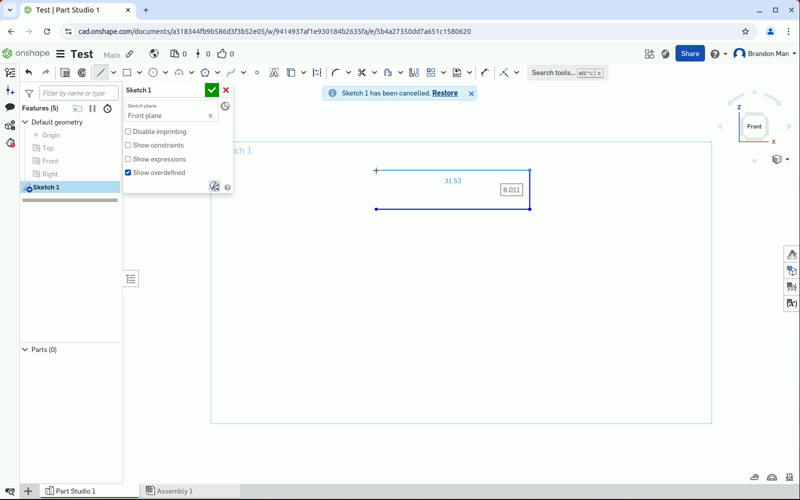
click(376, 170)
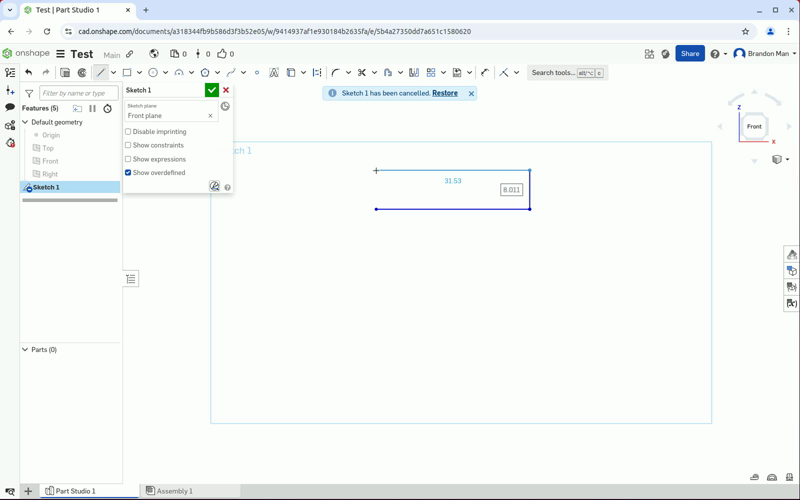
key_up(shift)
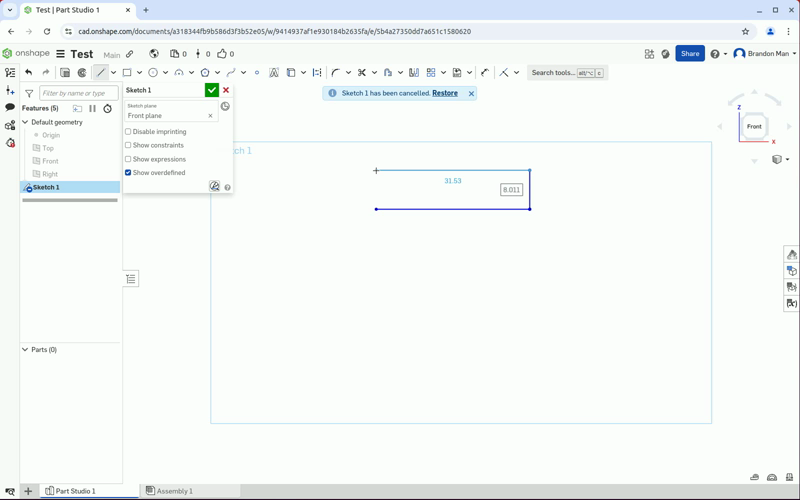
mouse_move(406, 170)
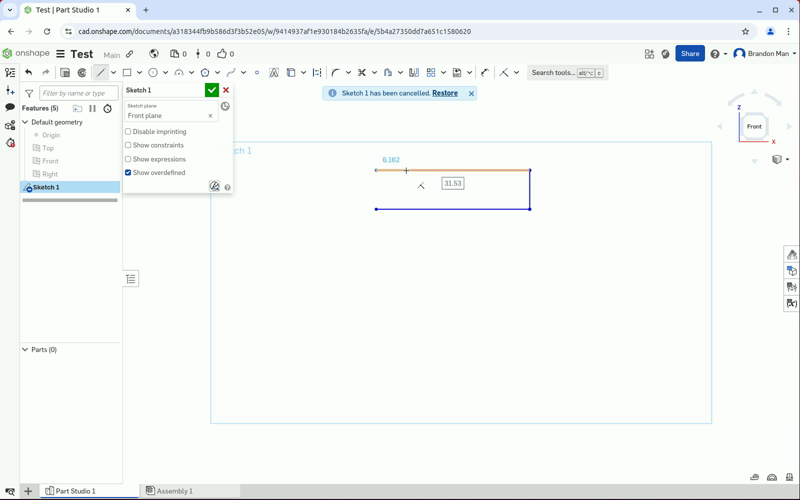
key_down(shift)
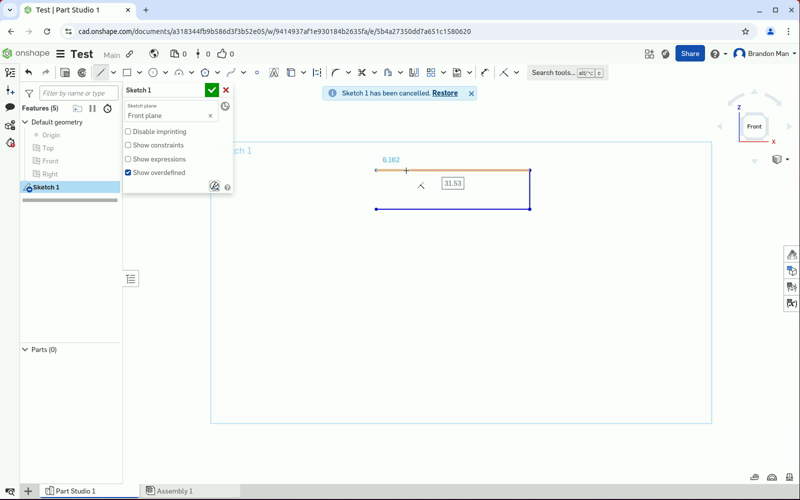
mouse_move(376, 209)
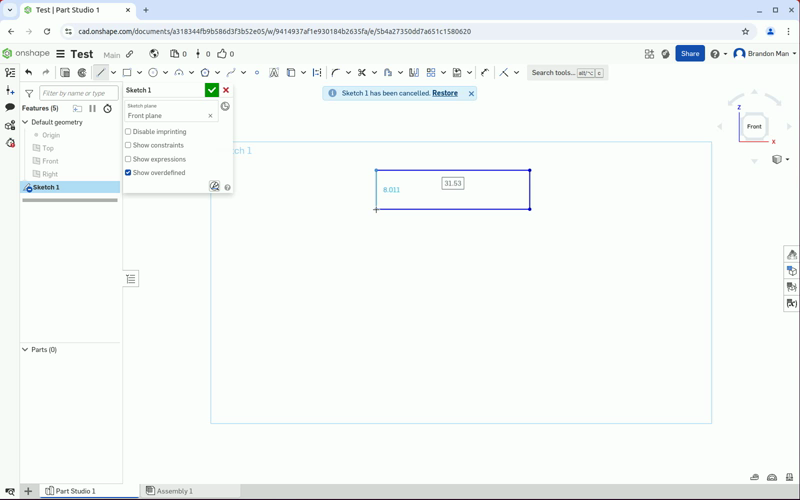
key_up(shift)
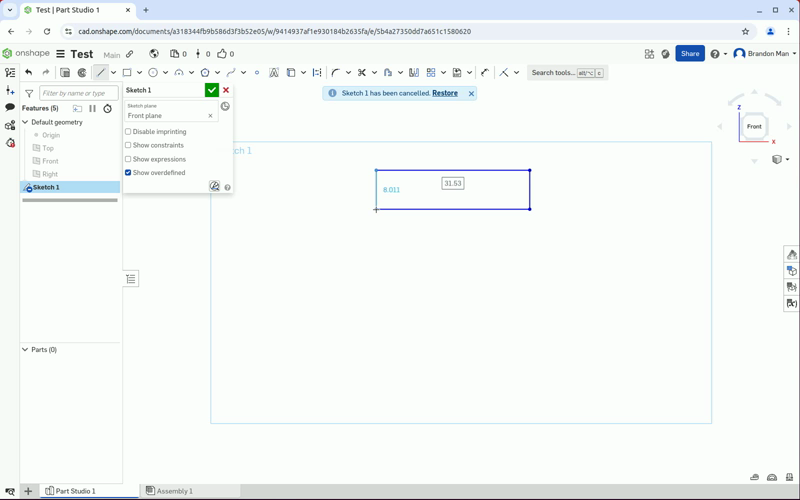
click(376, 209)
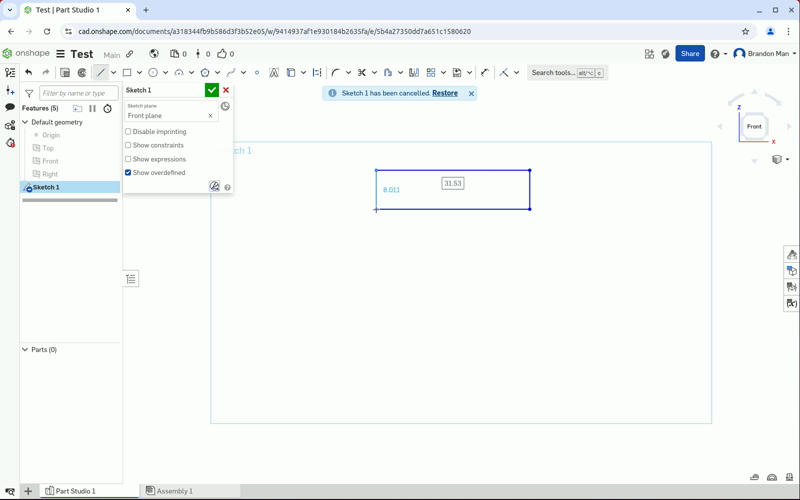
key(esc)
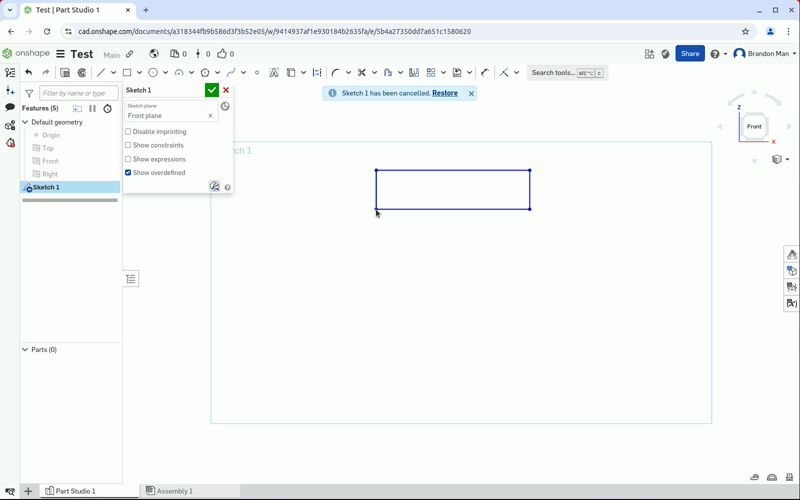
mouse_move(479, 180)
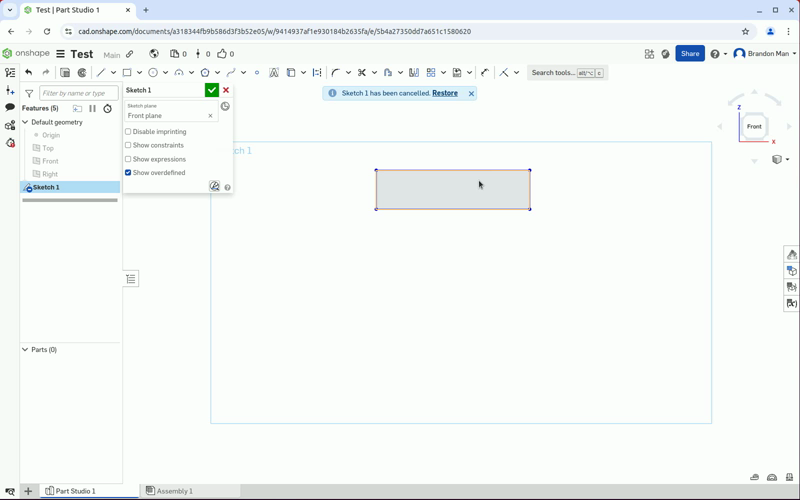
click(479, 180)
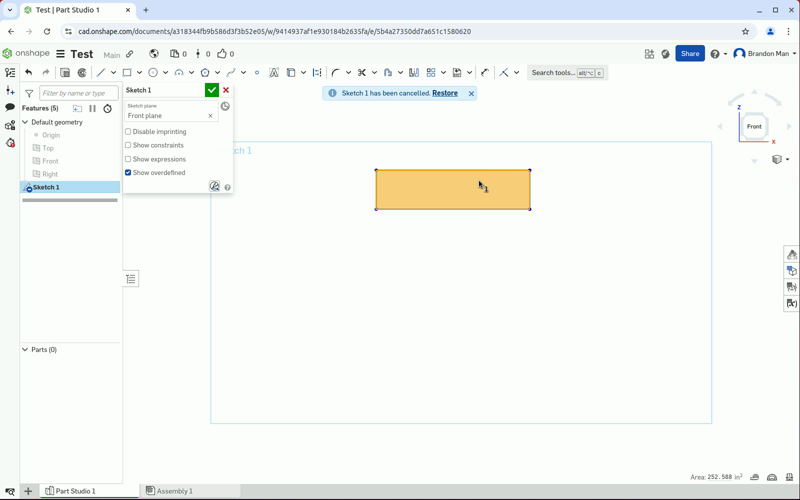
mouse_move(73, 352)
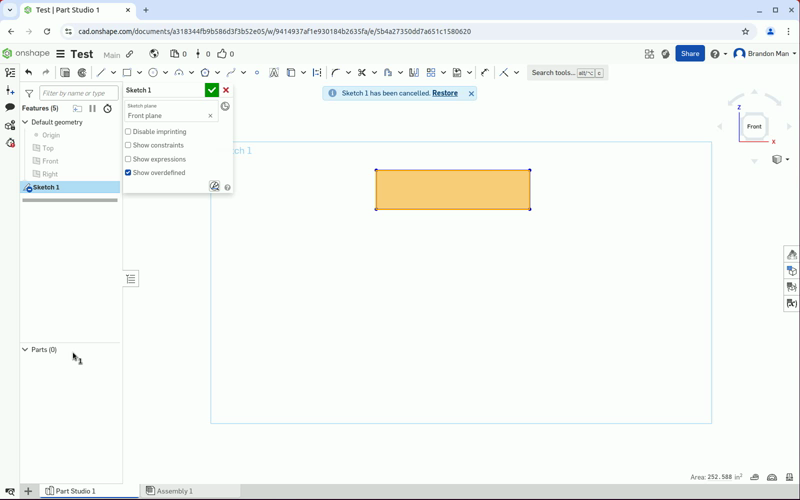
key(shift+y)
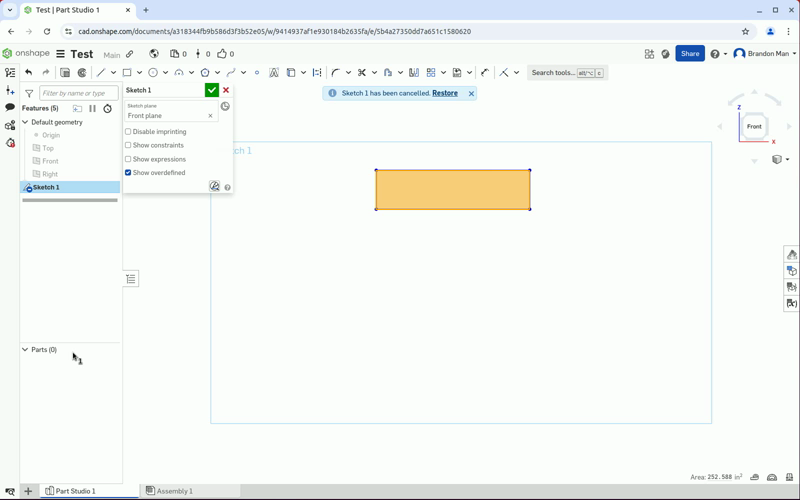
key(shift+e)
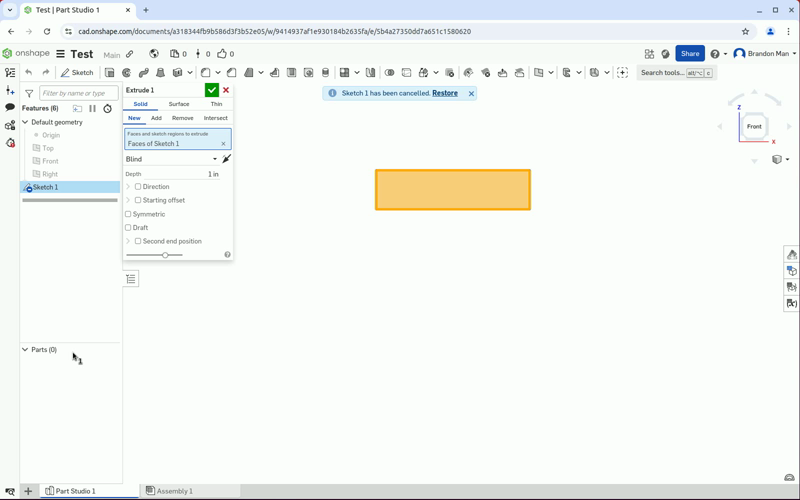
mouse_move(143, 106)
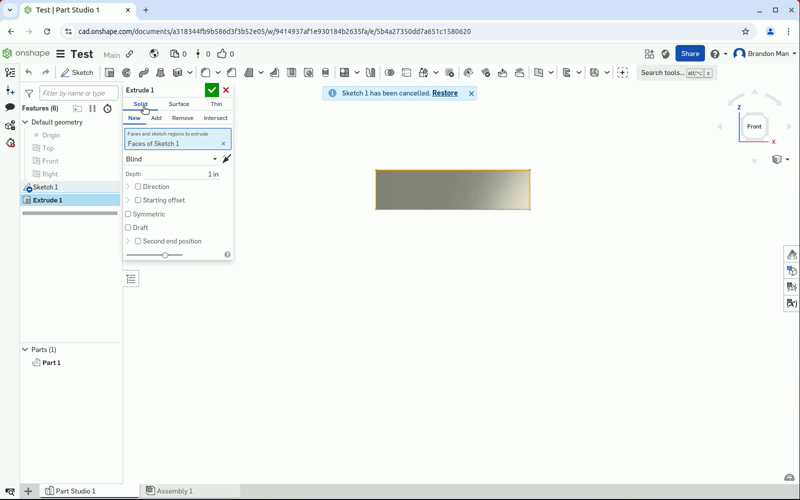
click(143, 106)
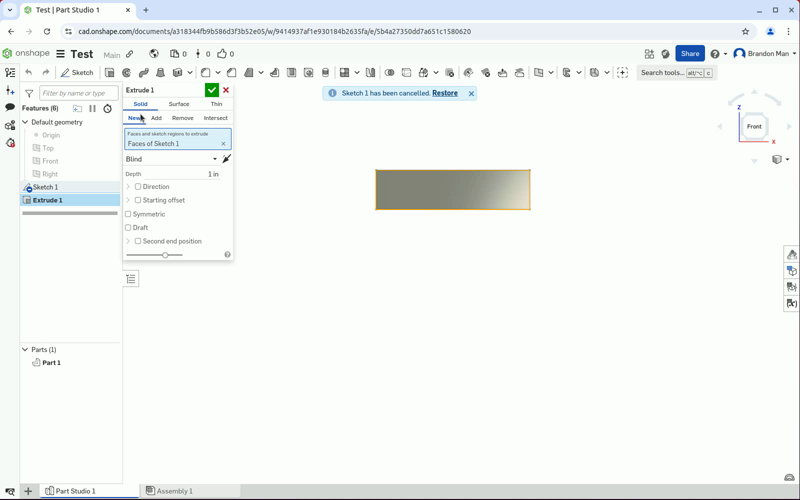
mouse_move(137, 120)
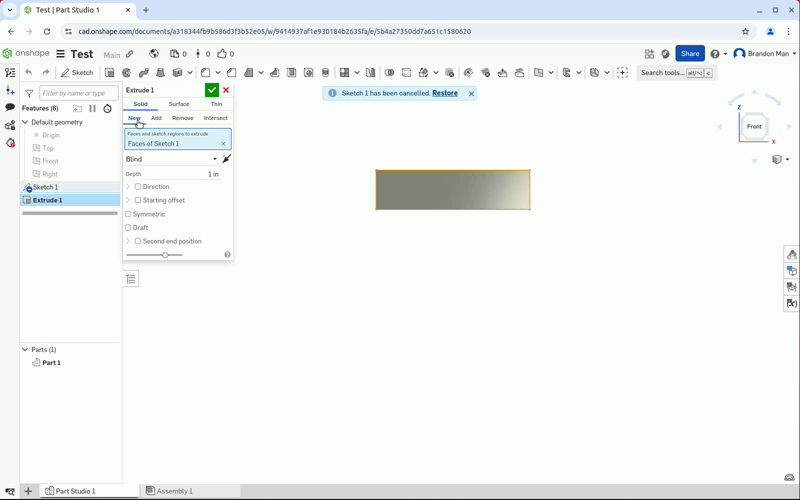
click(137, 120)
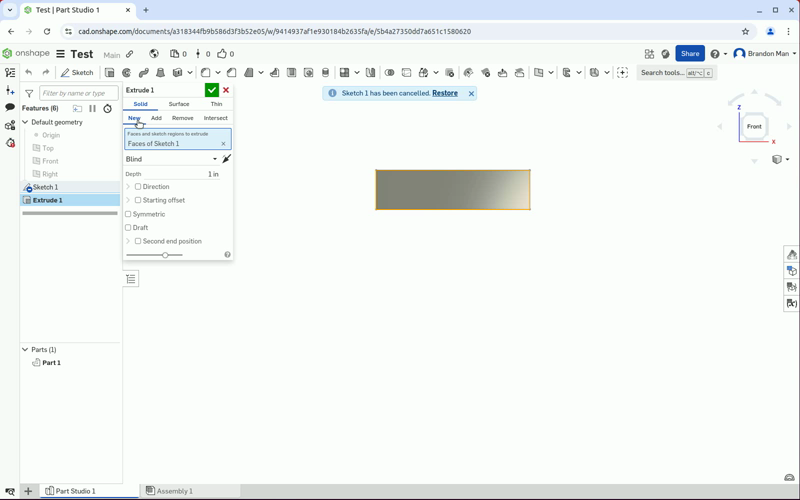
key(tab, 4)
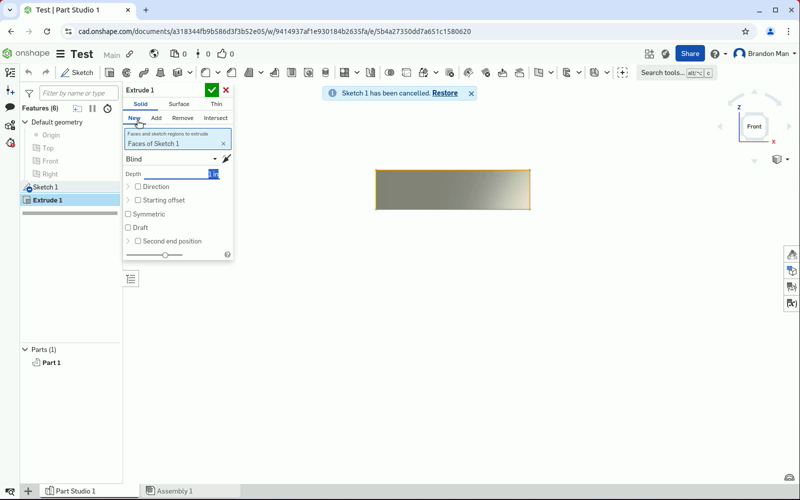
text(11.313)
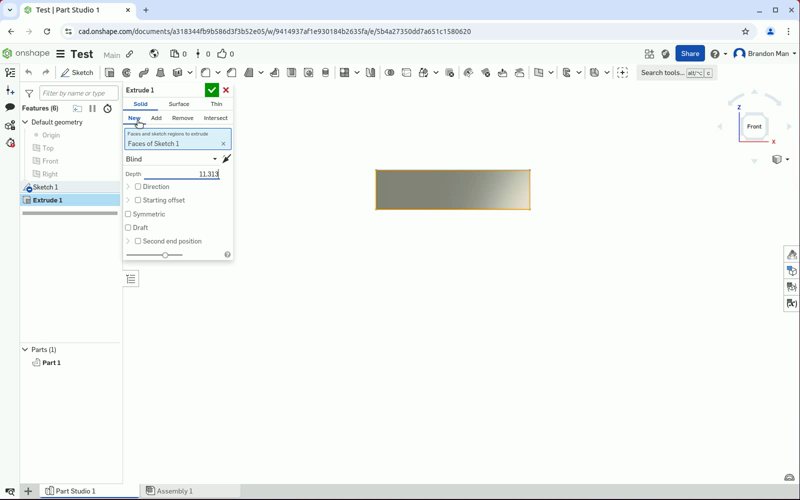
key(enter)
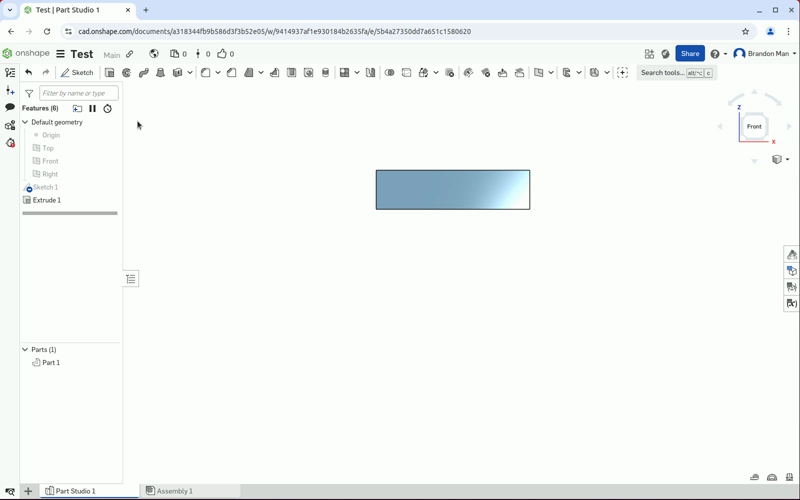
key(shift+h)
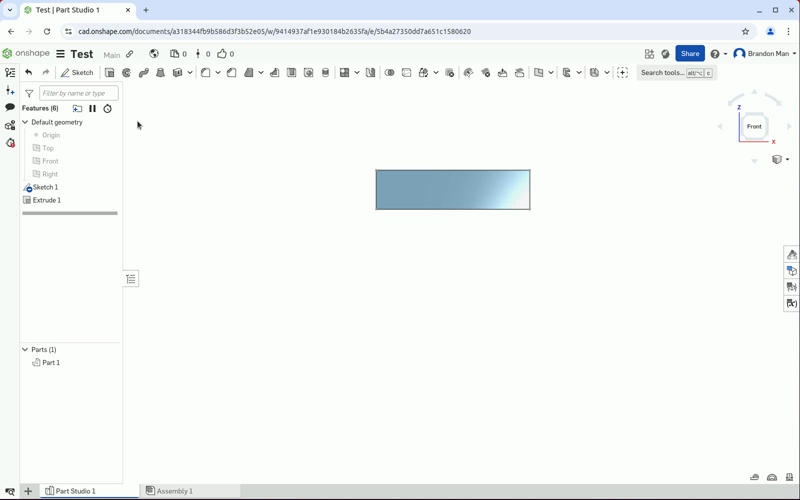
key(shift+h)
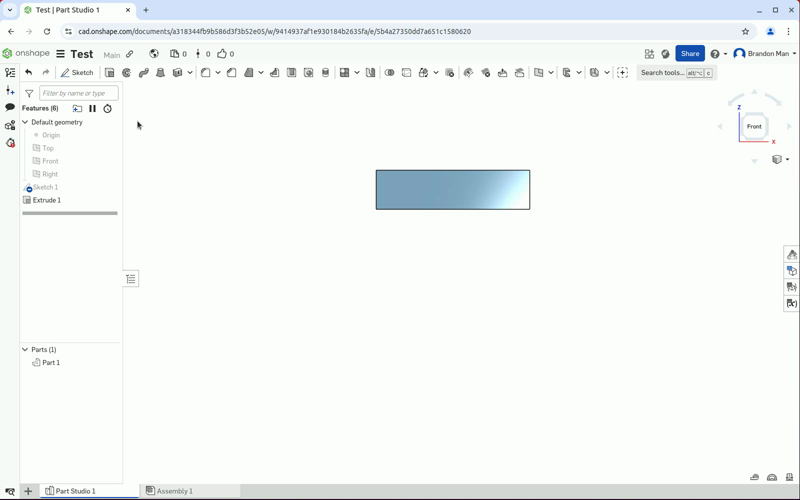
mouse_move(73, 189)
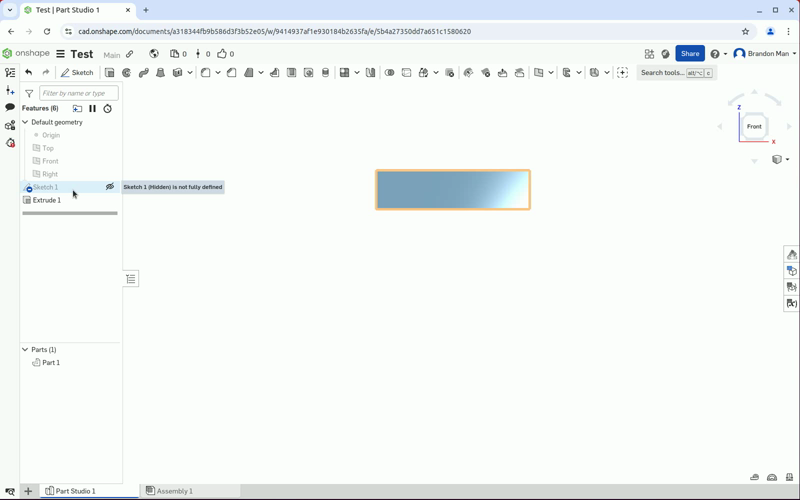
click(73, 189)
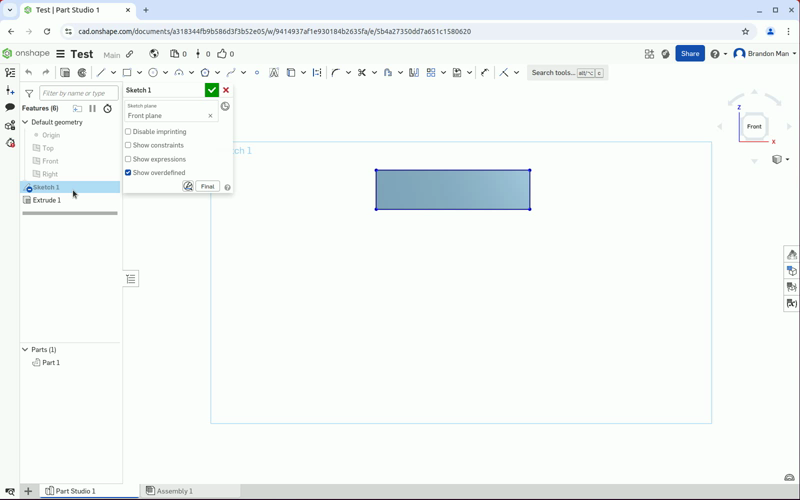
mouse_move(229, 92)
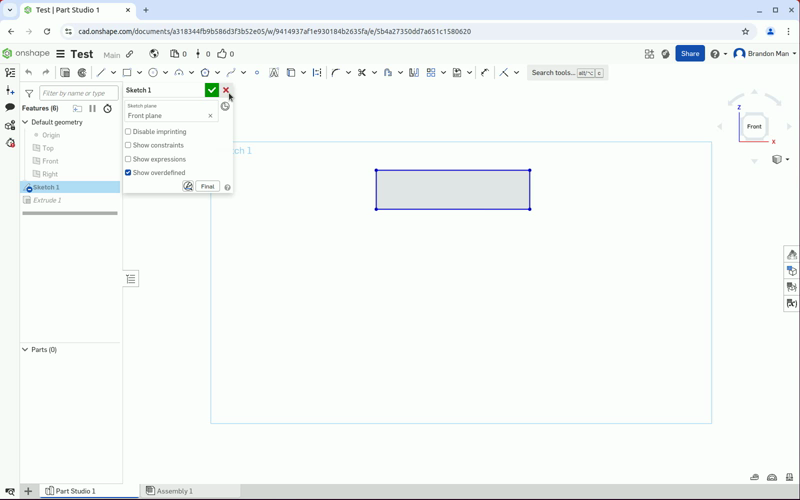
click(229, 92)
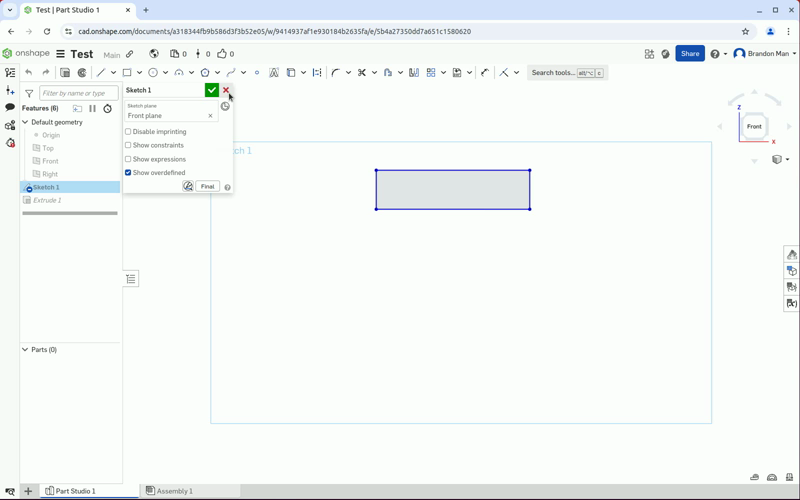
key(shift+s)
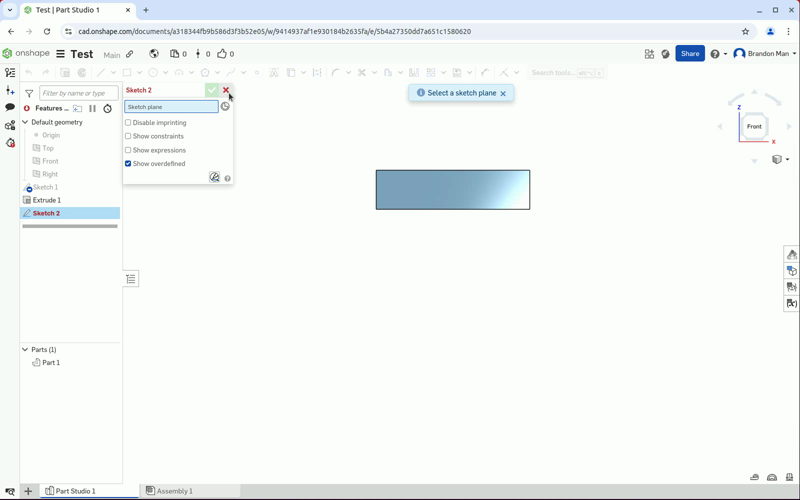
mouse_move(73, 163)
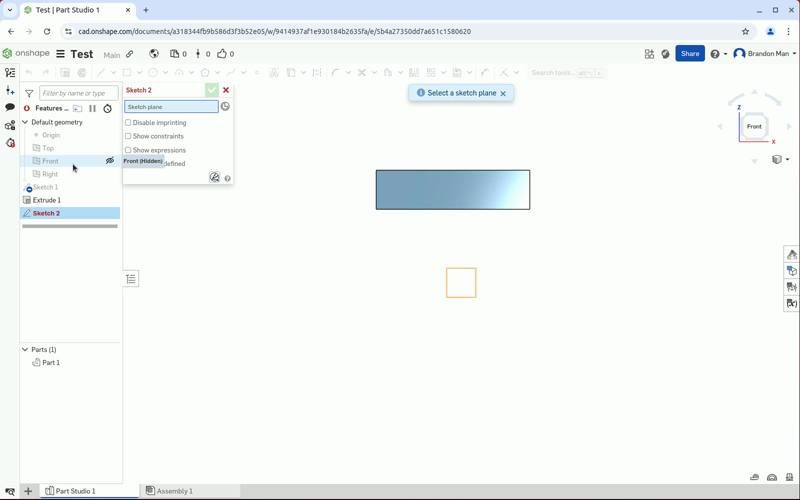
click(73, 163)
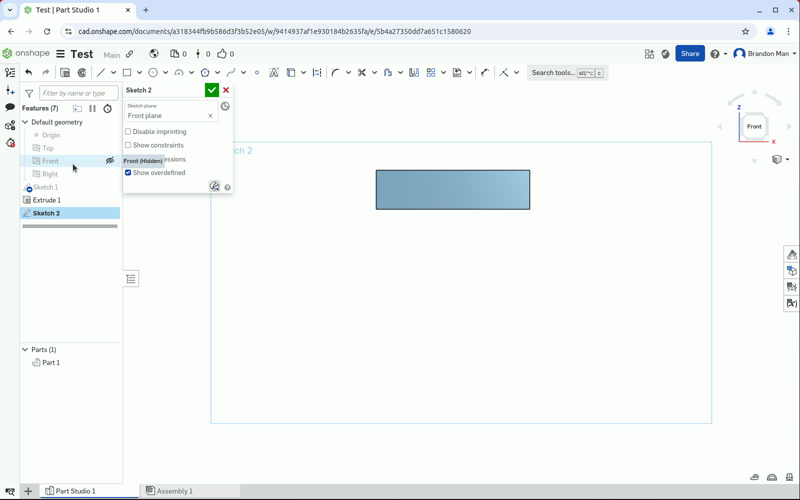
mouse_move(73, 352)
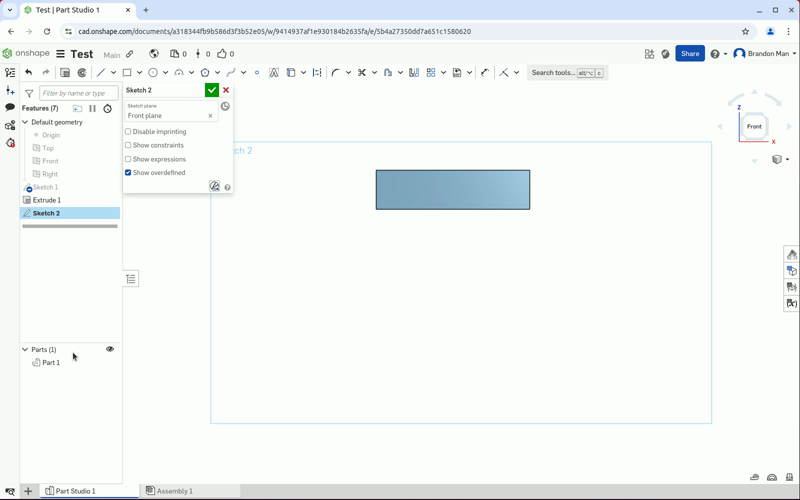
key(y)
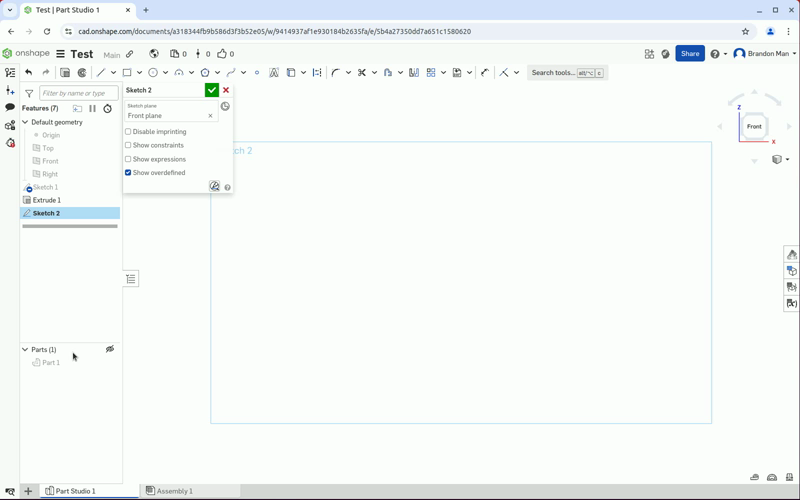
key(l)
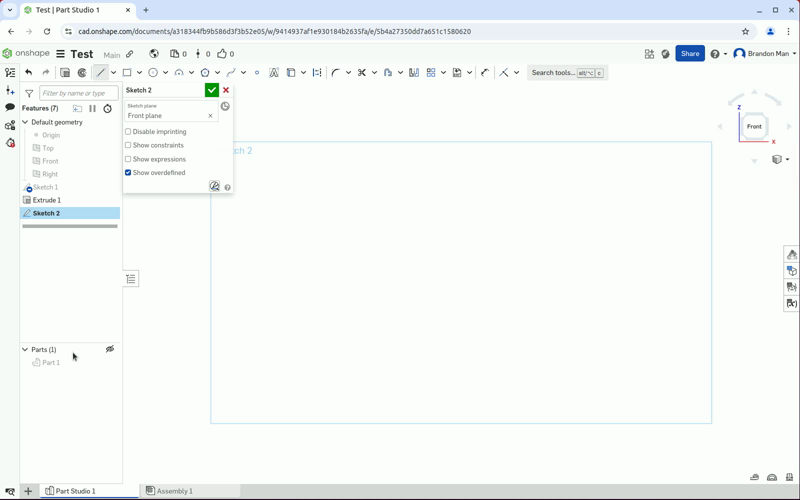
key_down(shift)
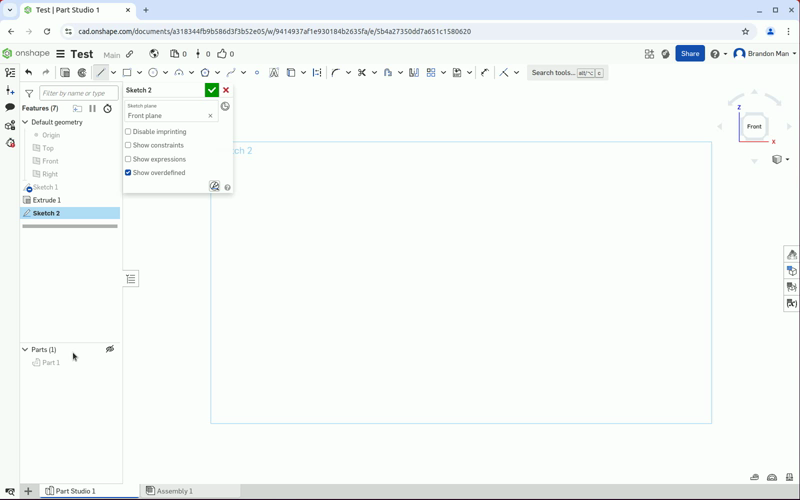
mouse_move(531, 209)
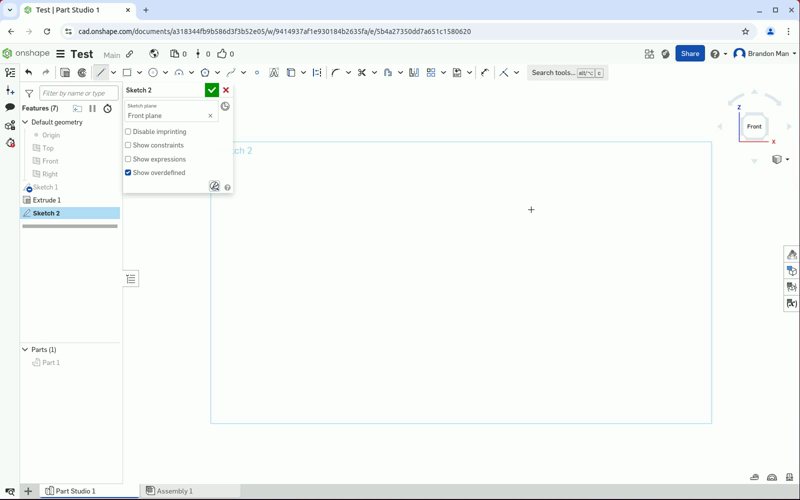
click(531, 209)
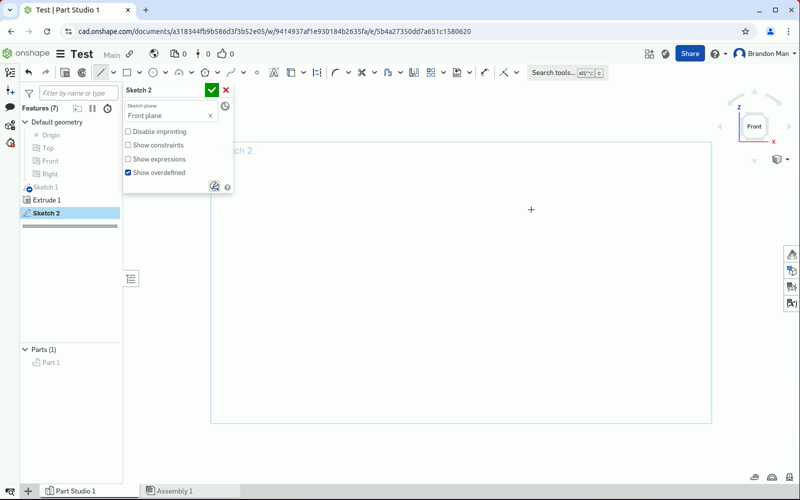
key_up(shift)
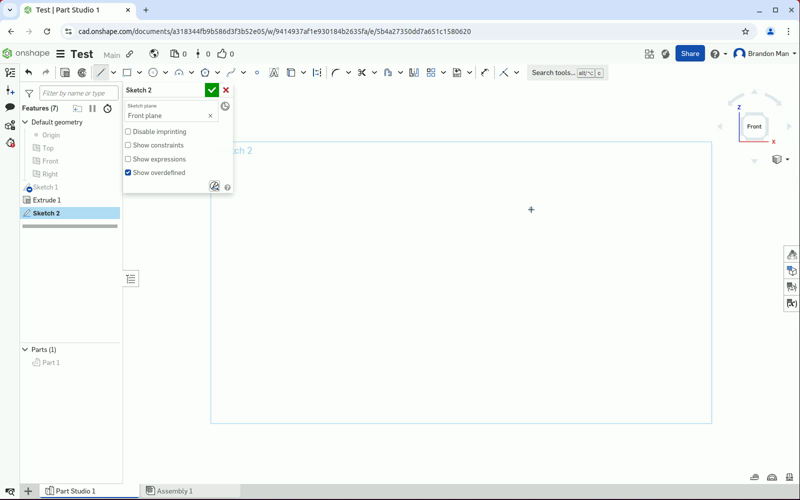
key_down(shift)
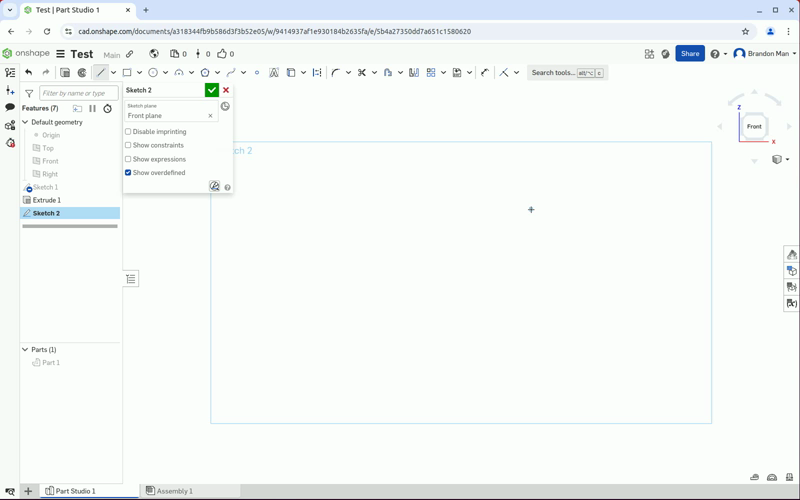
mouse_move(561, 209)
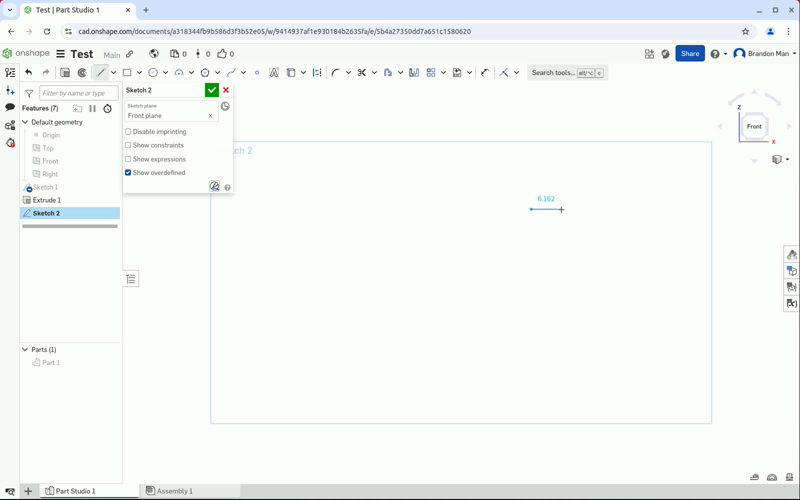
mouse_move(557, 209)
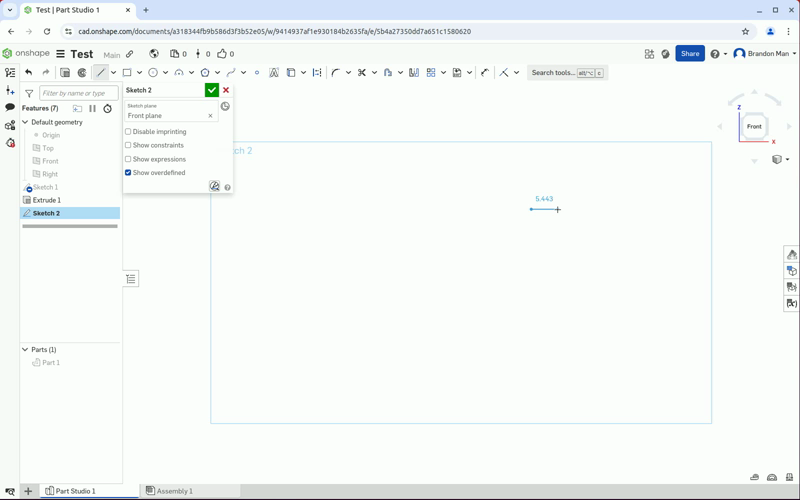
click(557, 209)
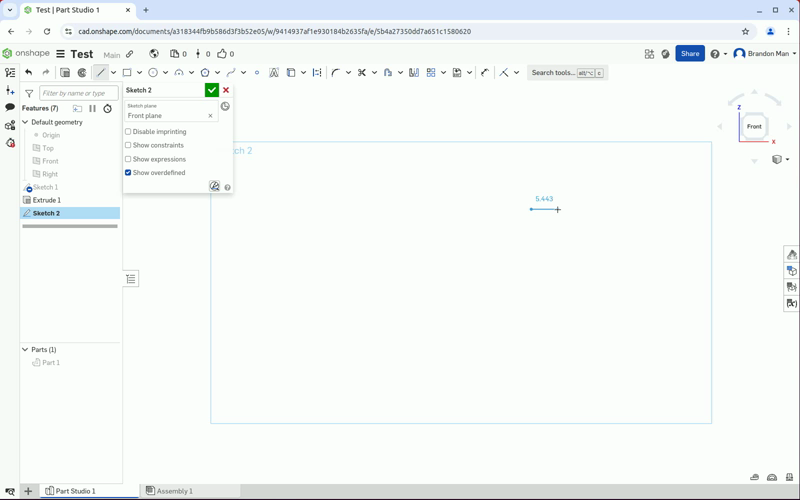
key_up(shift)
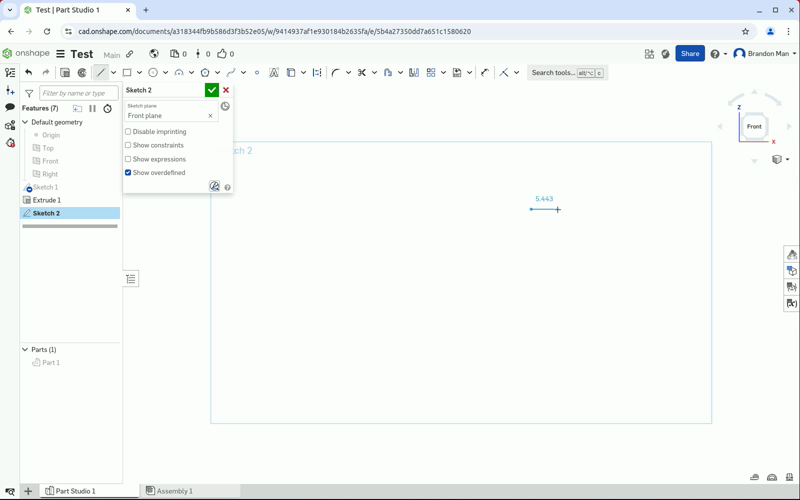
key_down(shift)
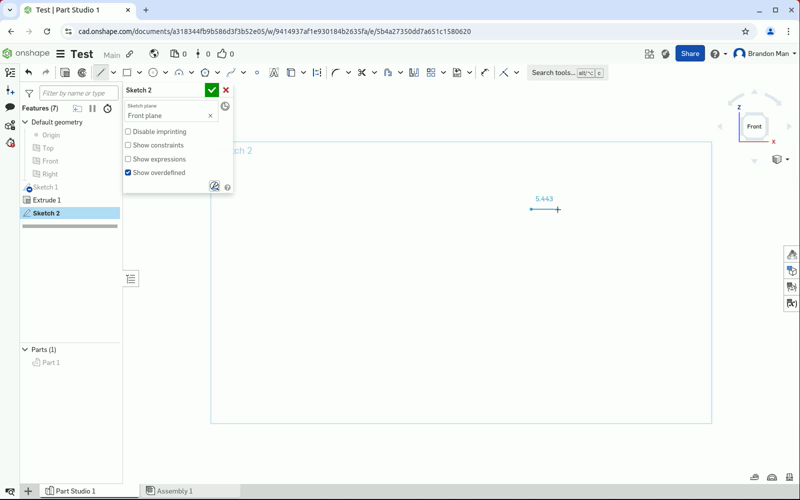
mouse_move(587, 209)
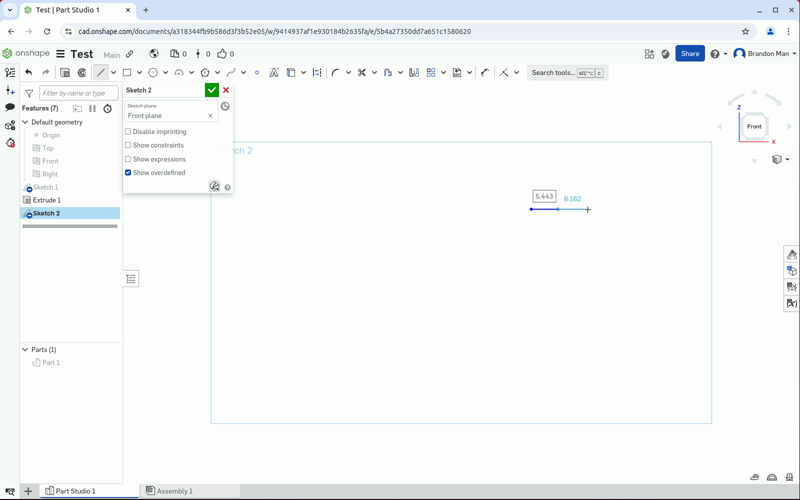
mouse_move(557, 169)
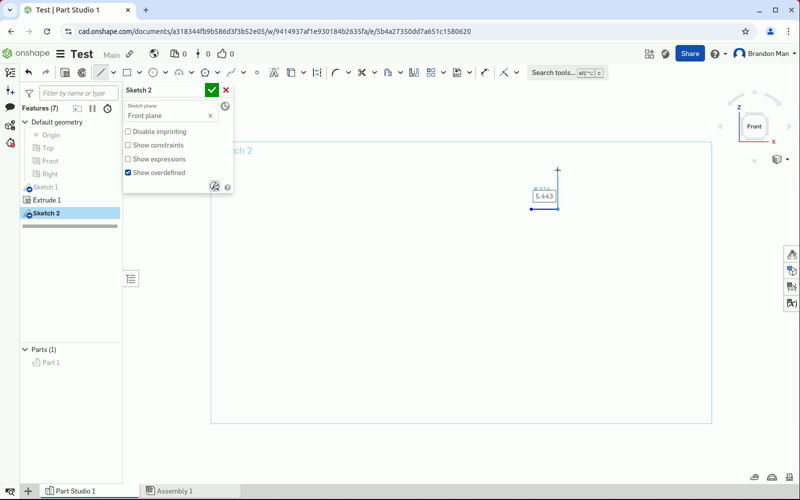
click(557, 169)
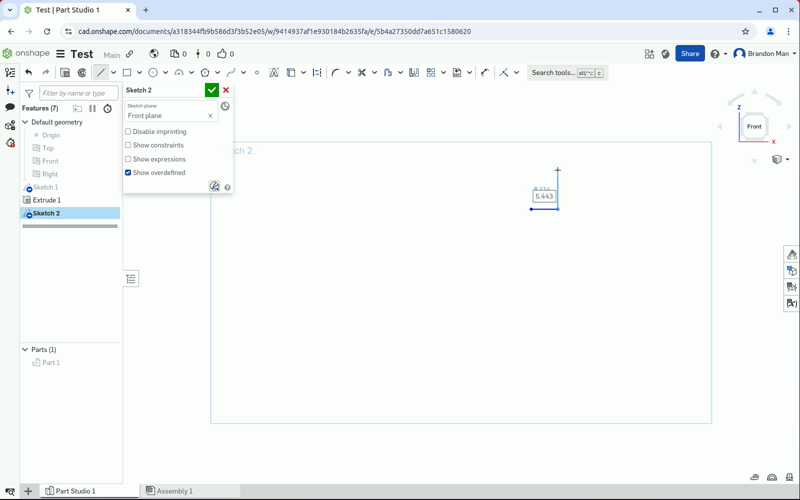
key_up(shift)
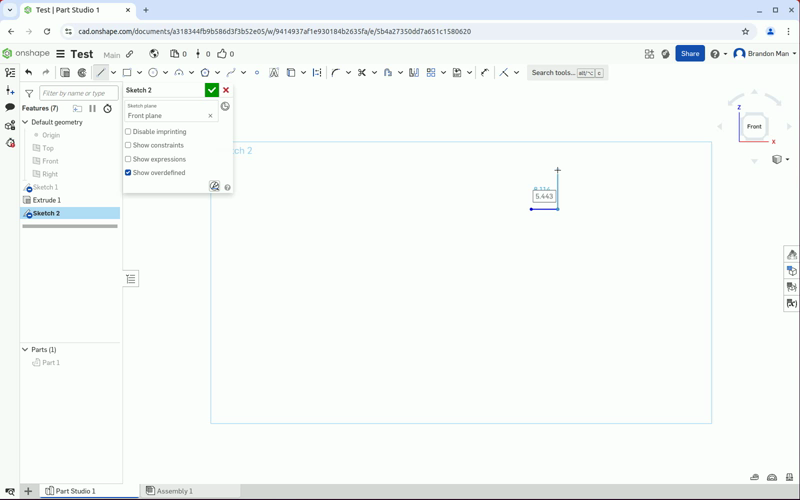
key_down(shift)
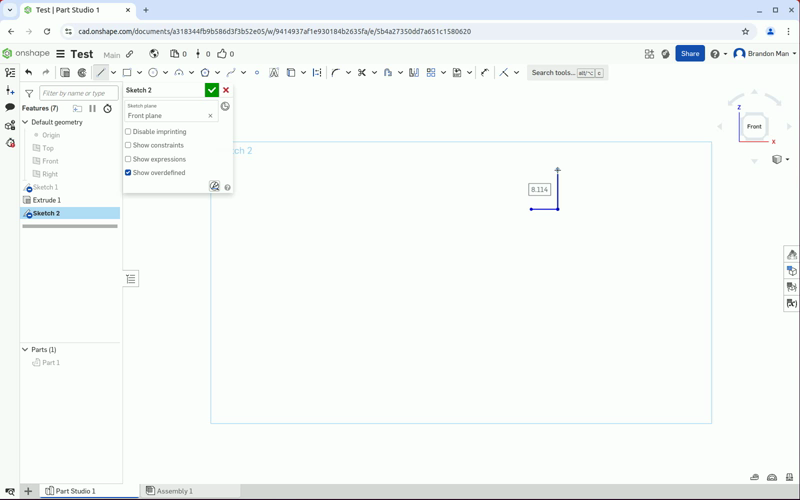
mouse_move(587, 169)
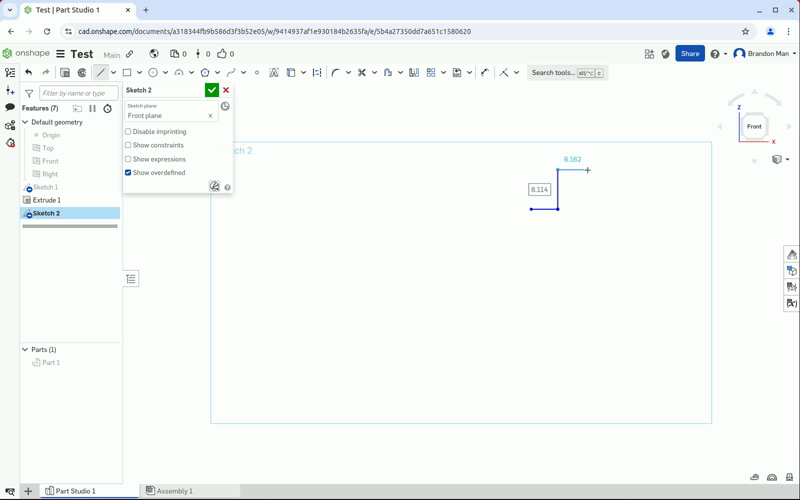
mouse_move(531, 169)
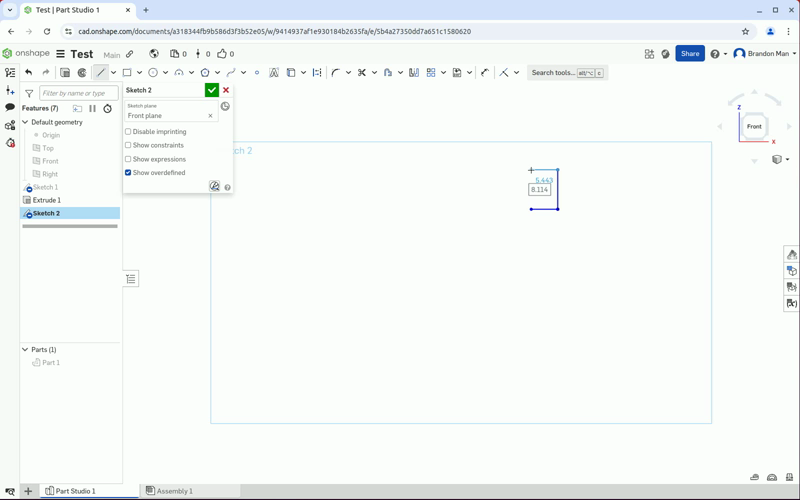
click(531, 169)
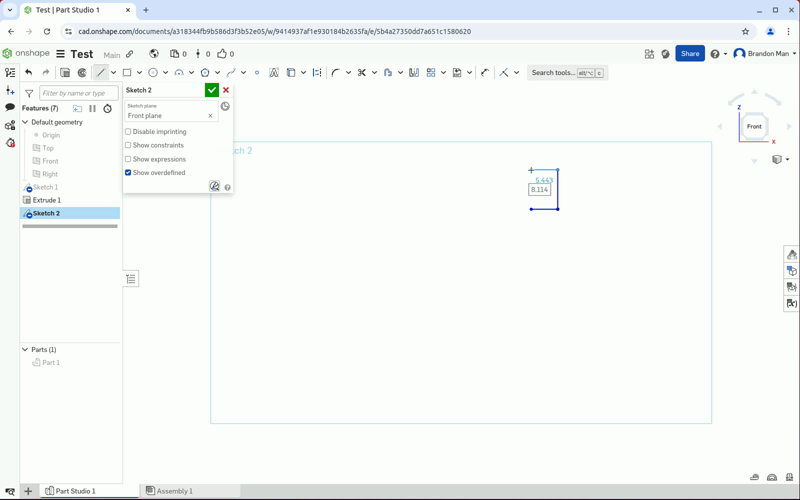
key_up(shift)
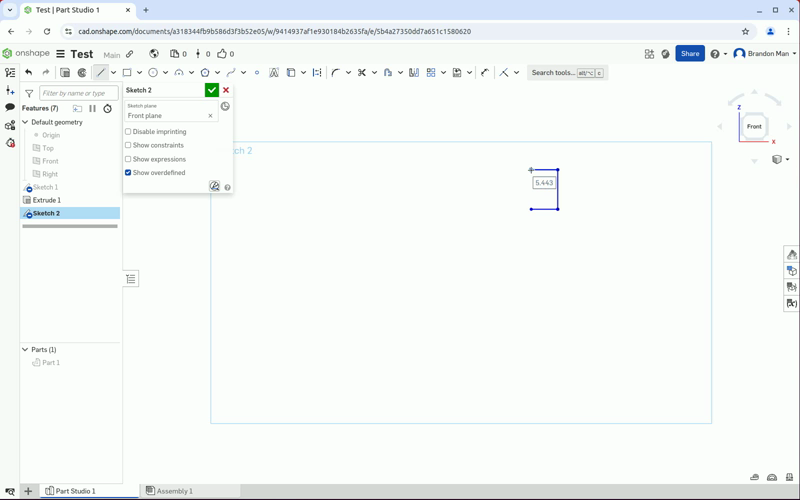
mouse_move(561, 169)
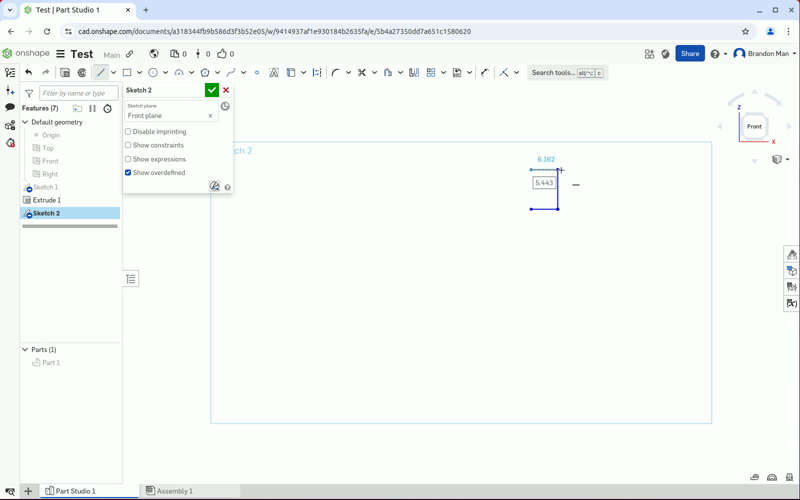
key_down(shift)
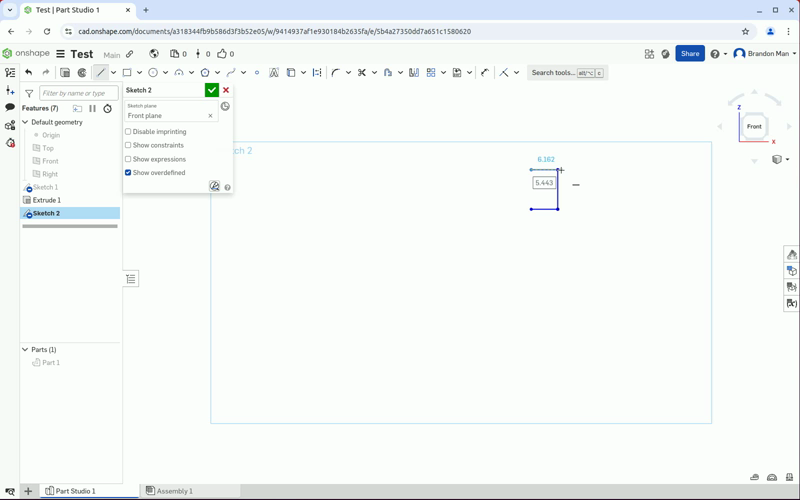
mouse_move(531, 209)
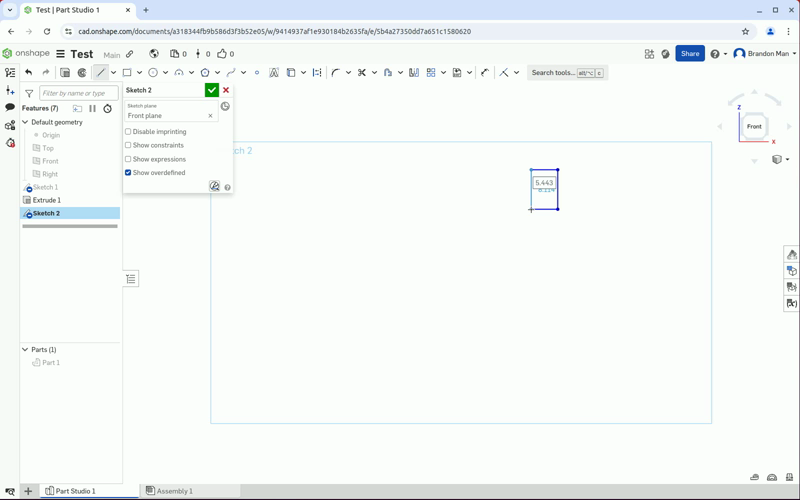
key_up(shift)
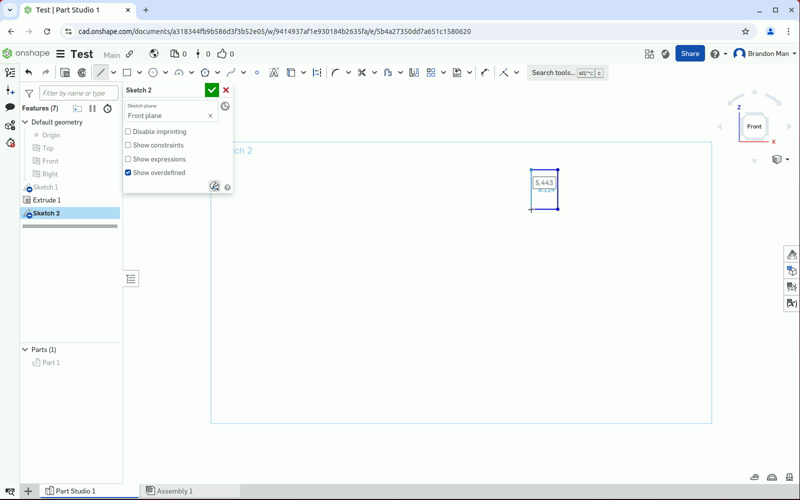
click(531, 209)
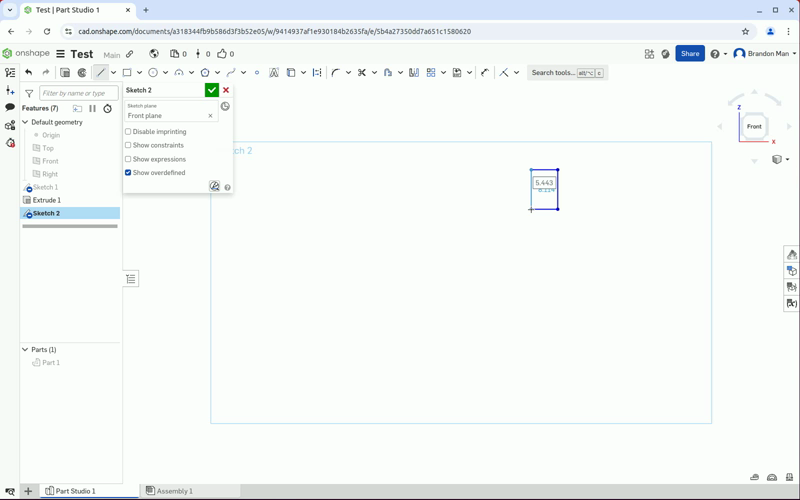
key(esc)
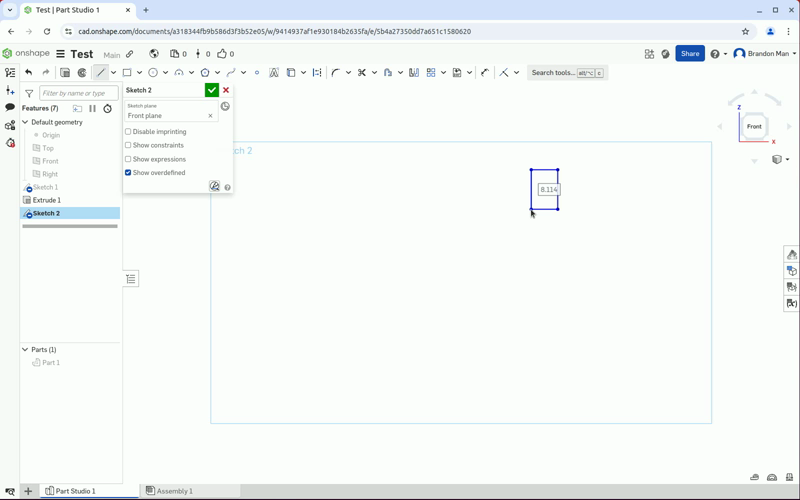
mouse_move(537, 205)
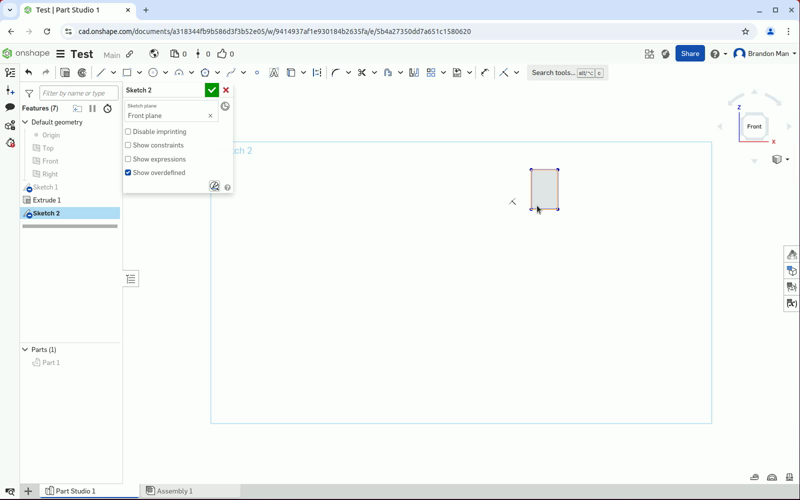
scroll(6)
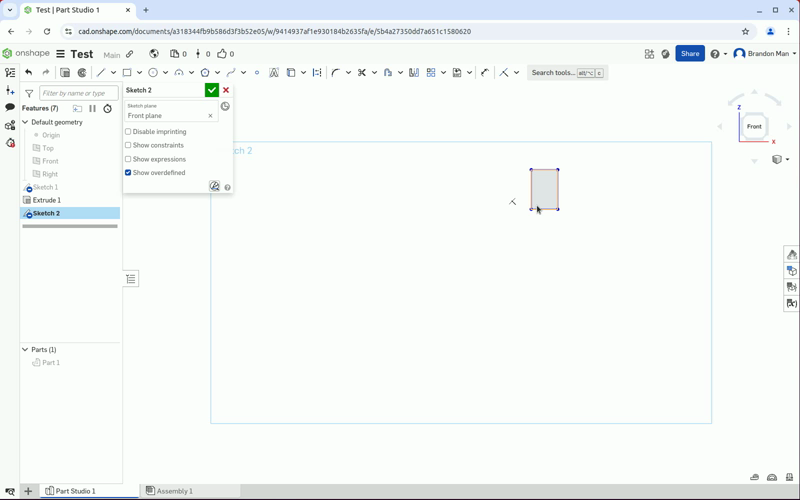
scroll(6)
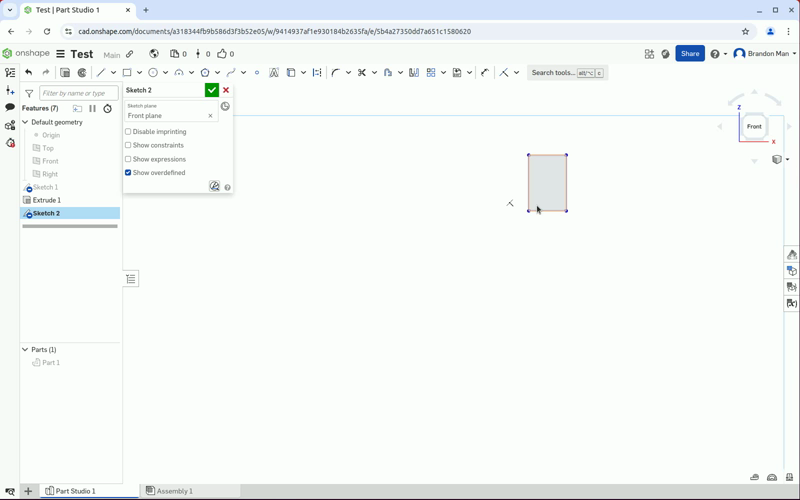
scroll(6)
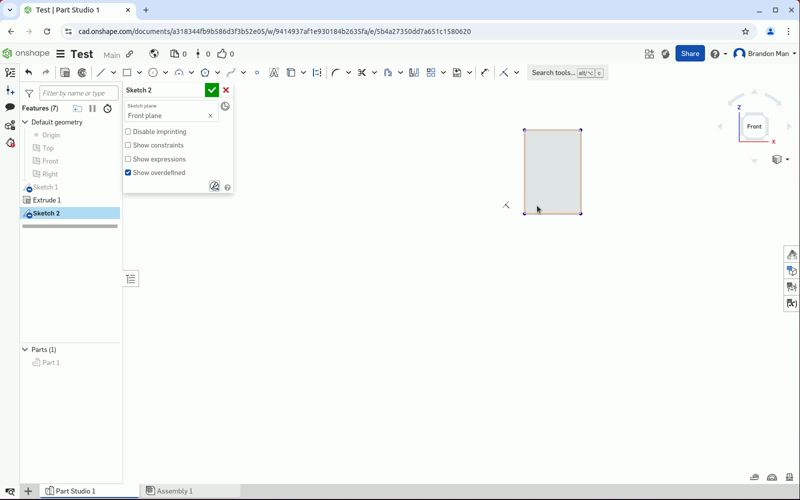
scroll(6)
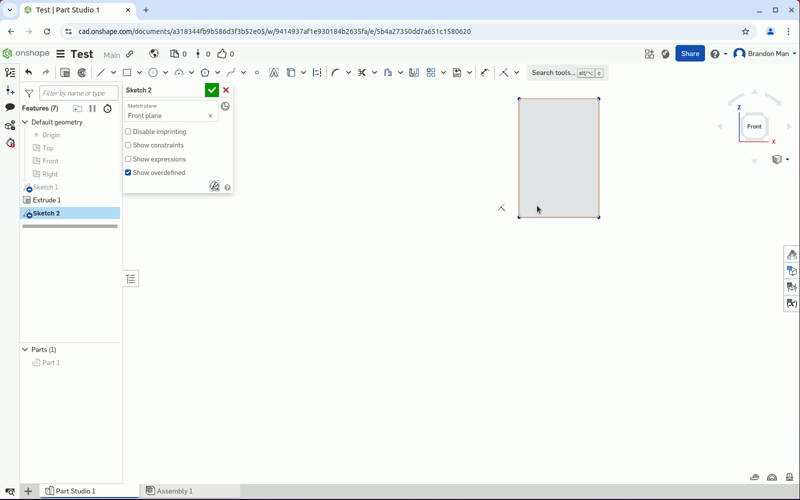
scroll(6)
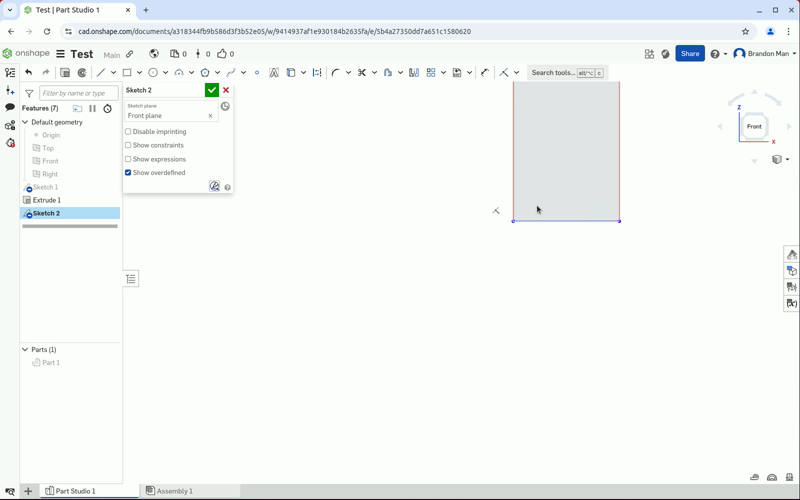
scroll(6)
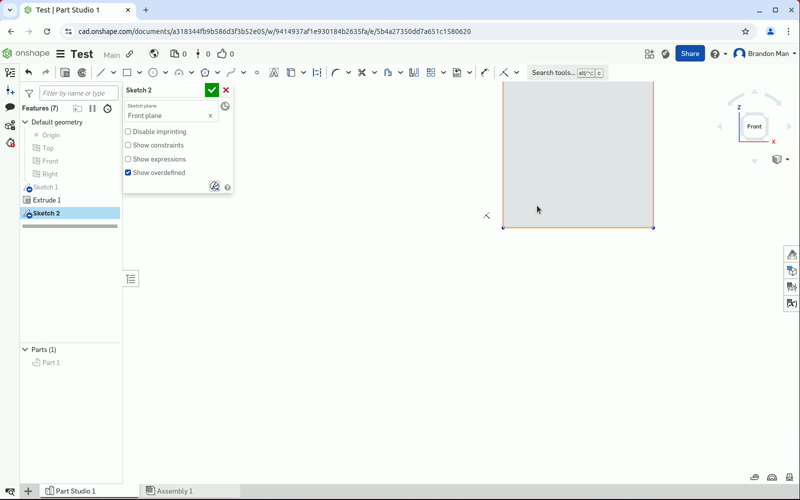
scroll(6)
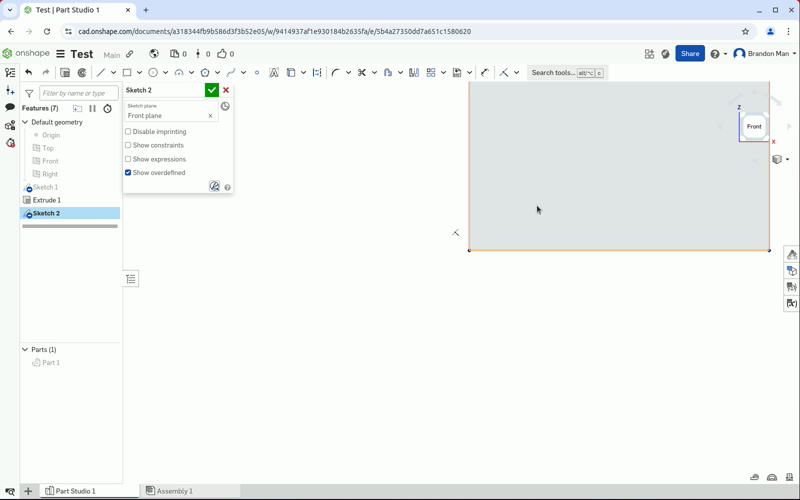
click(537, 205)
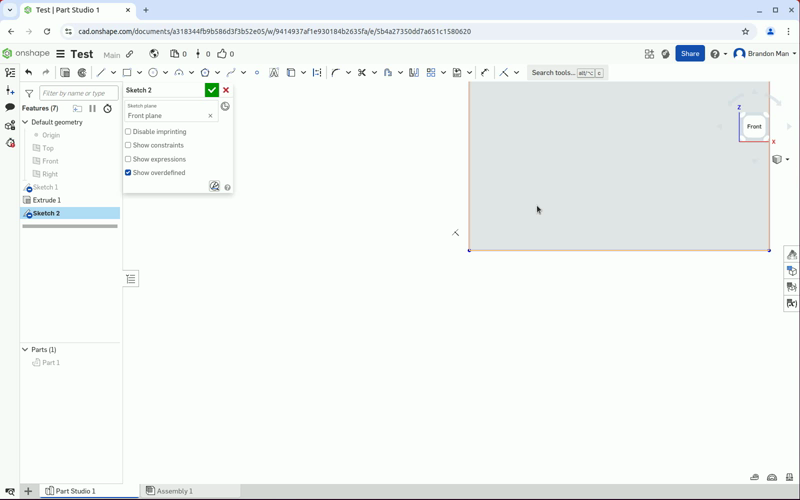
scroll(-6)
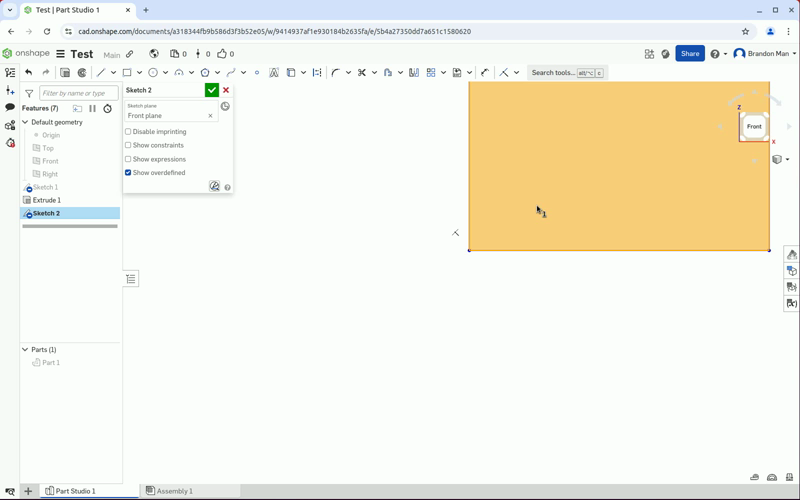
scroll(-6)
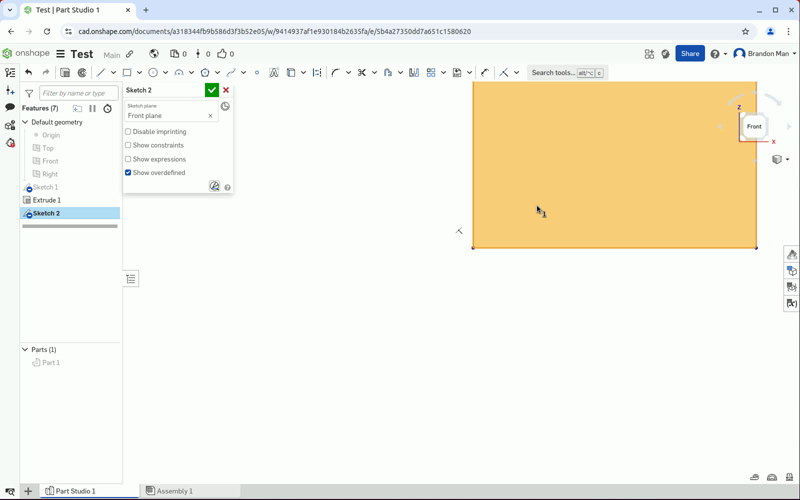
scroll(-6)
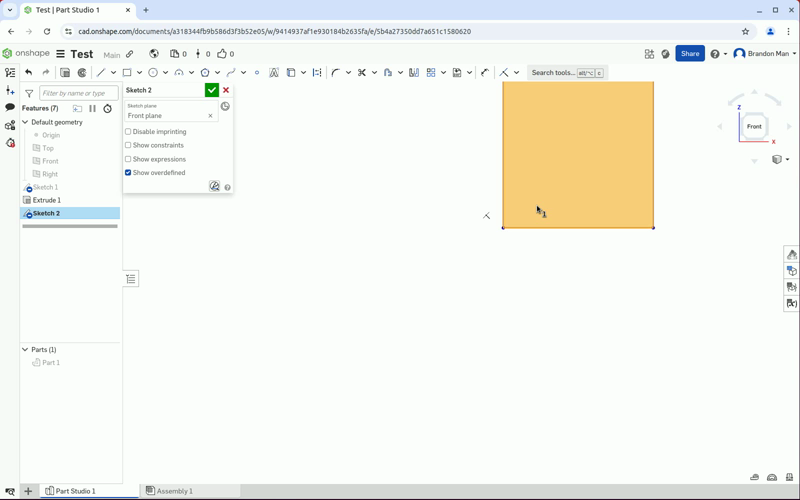
scroll(-6)
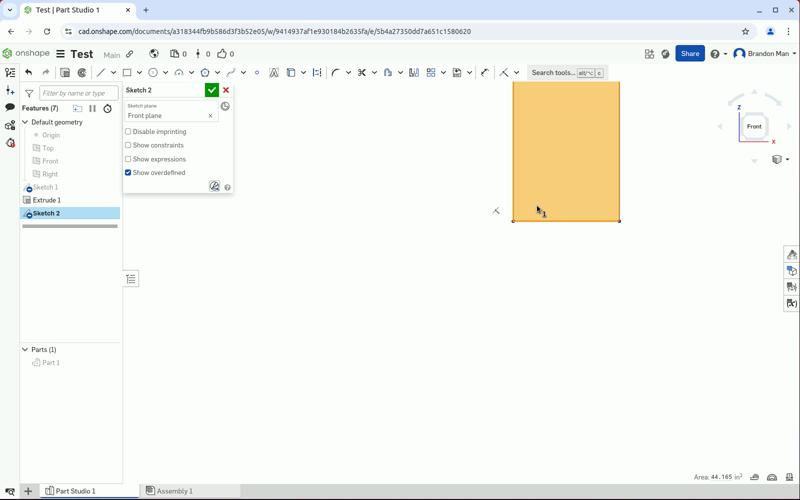
scroll(-6)
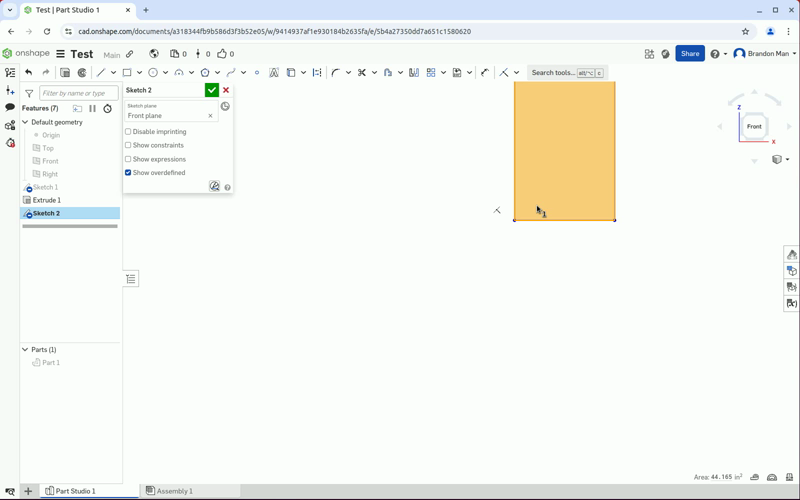
scroll(-6)
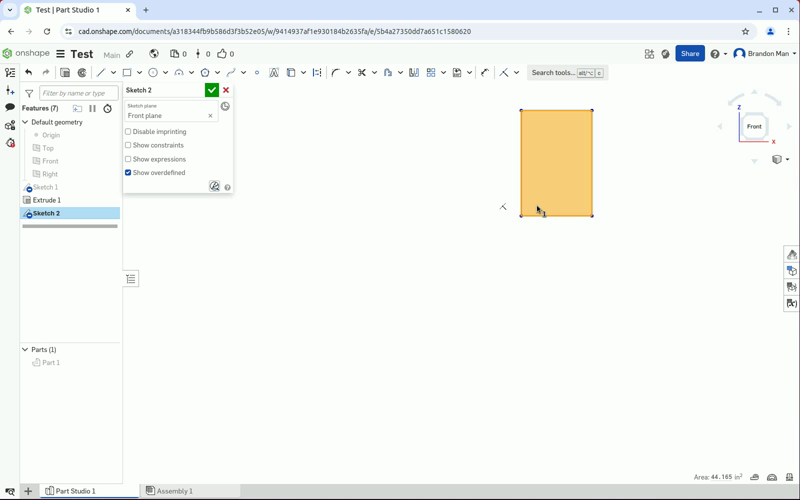
scroll(-6)
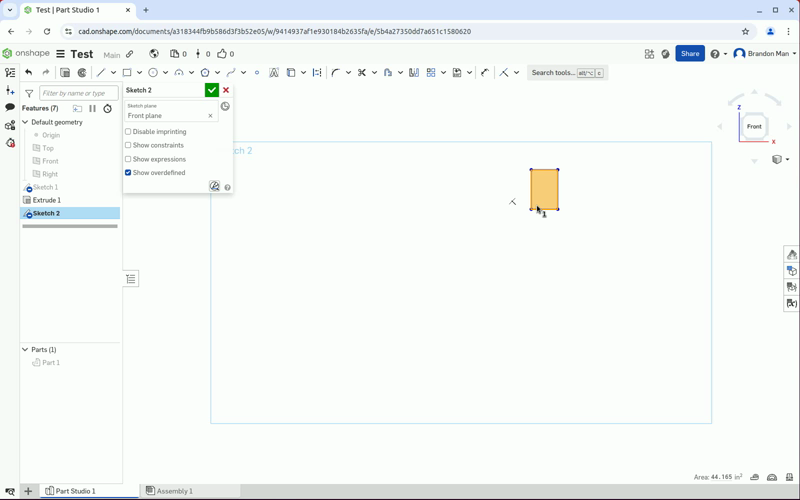
mouse_move(73, 352)
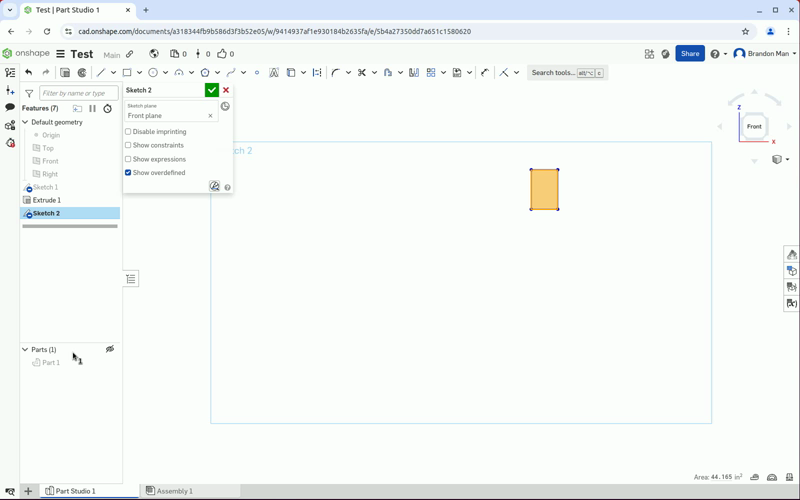
key(shift+y)
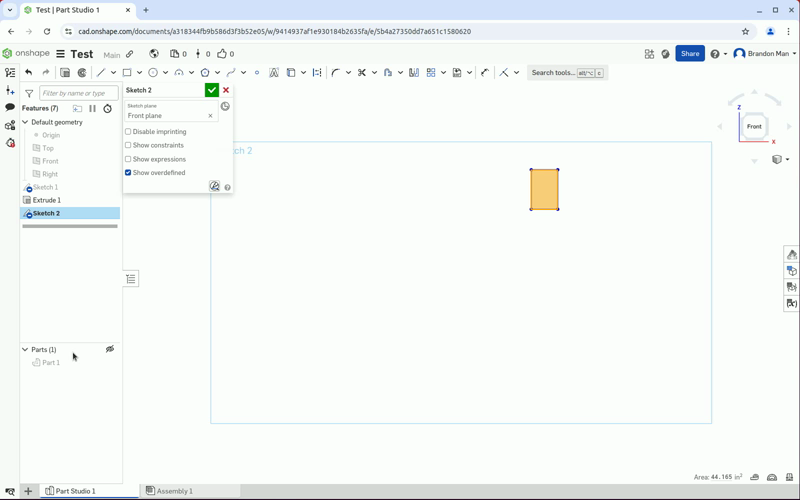
key(shift+e)
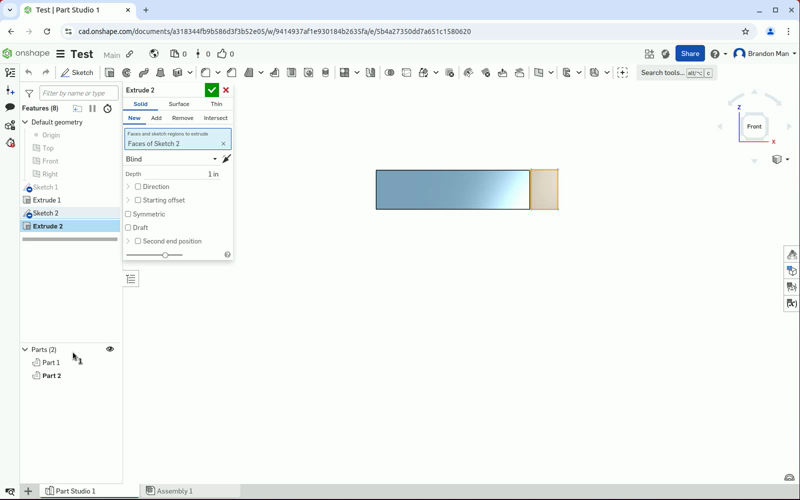
mouse_move(143, 106)
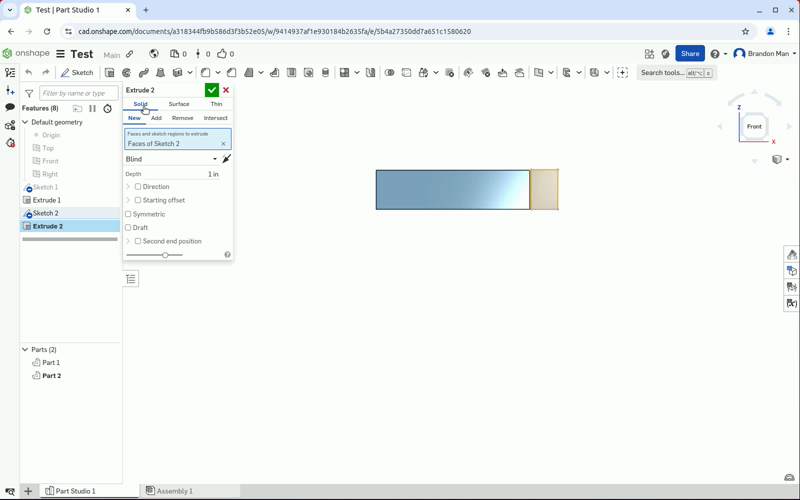
click(143, 106)
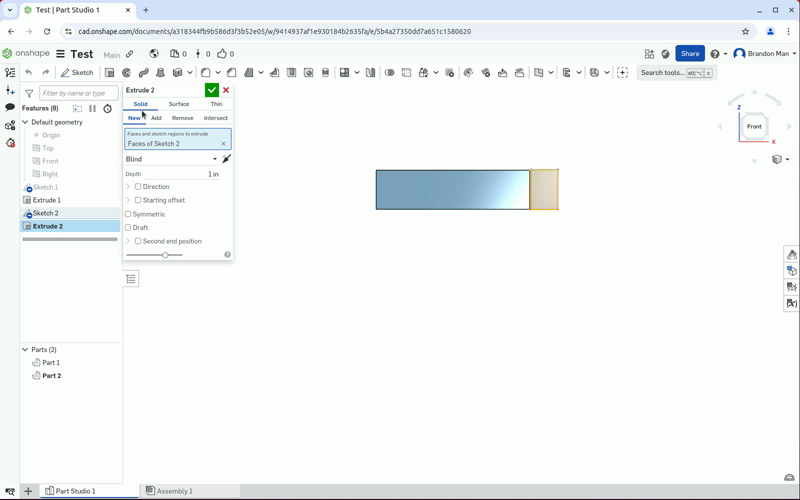
mouse_move(137, 120)
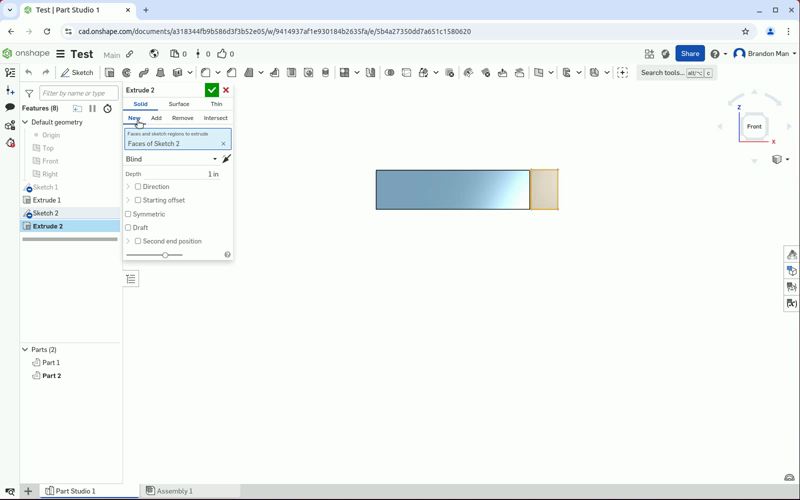
click(137, 120)
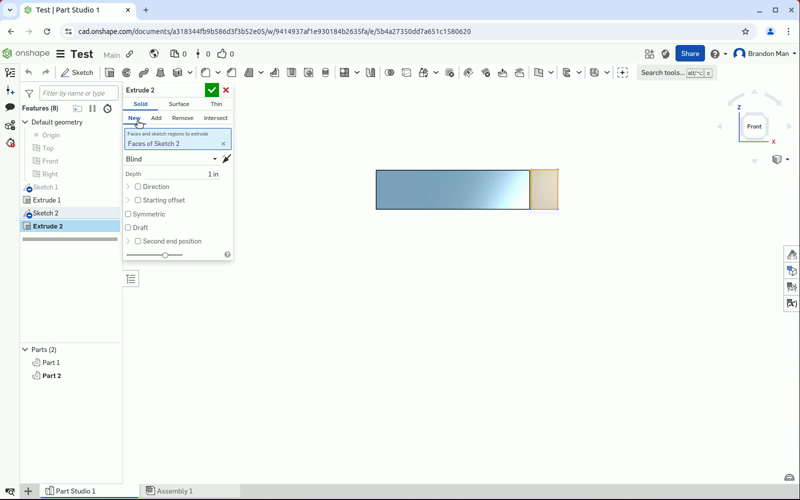
key(tab, 4)
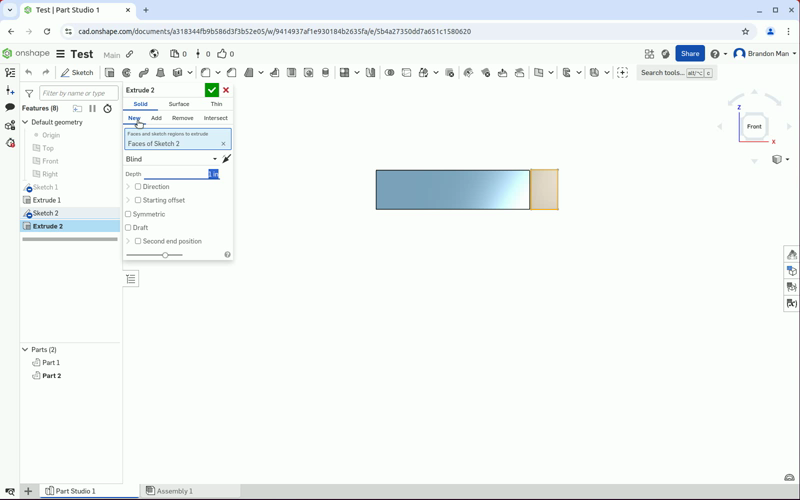
text(11.313)
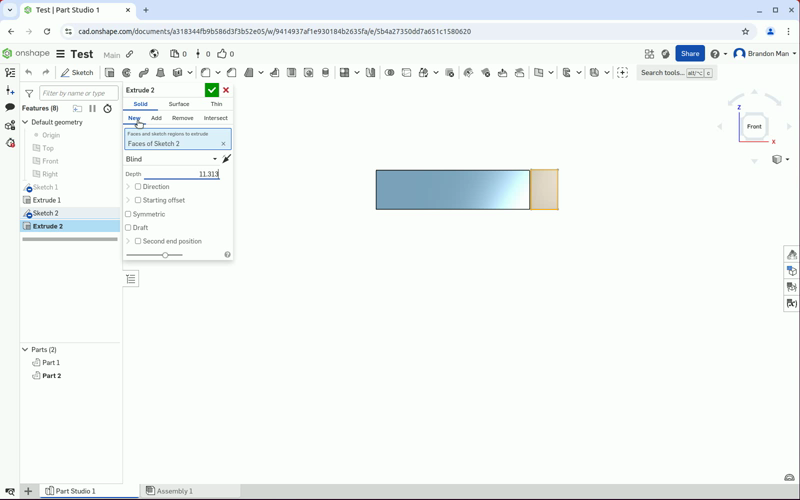
key(enter)
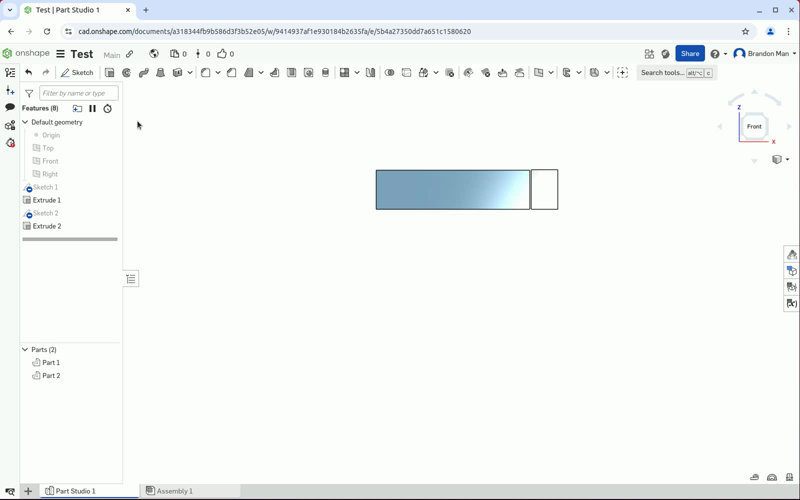
key(shift+h)
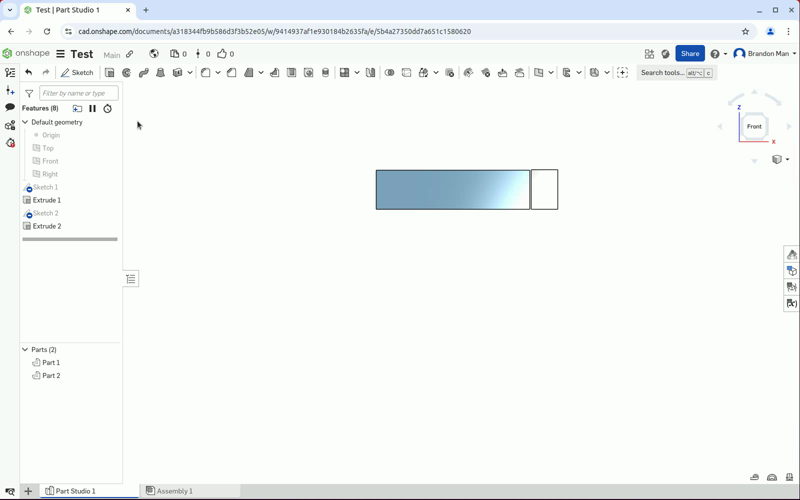
key(shift+h)
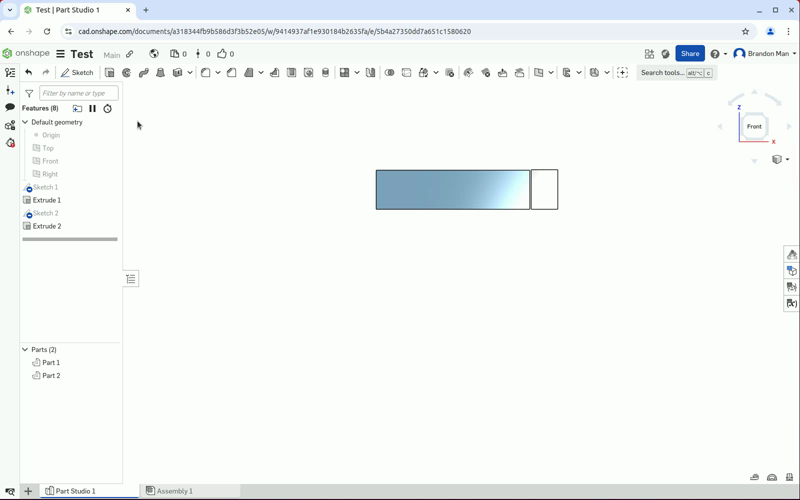
mouse_move(73, 189)
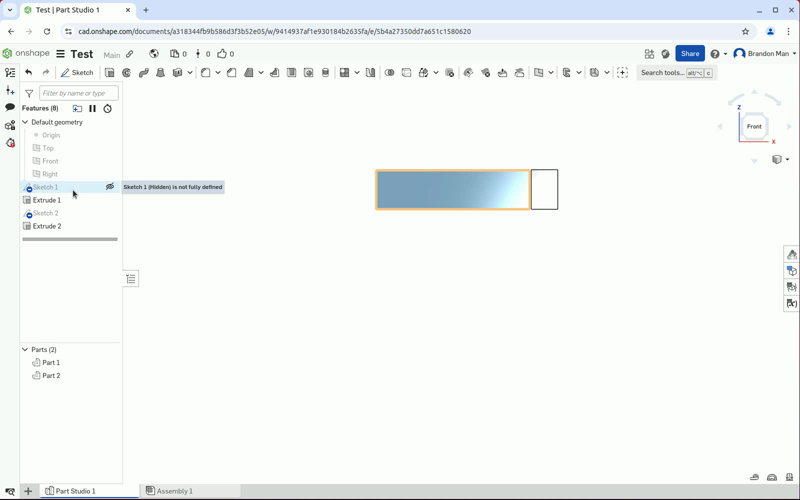
click(73, 189)
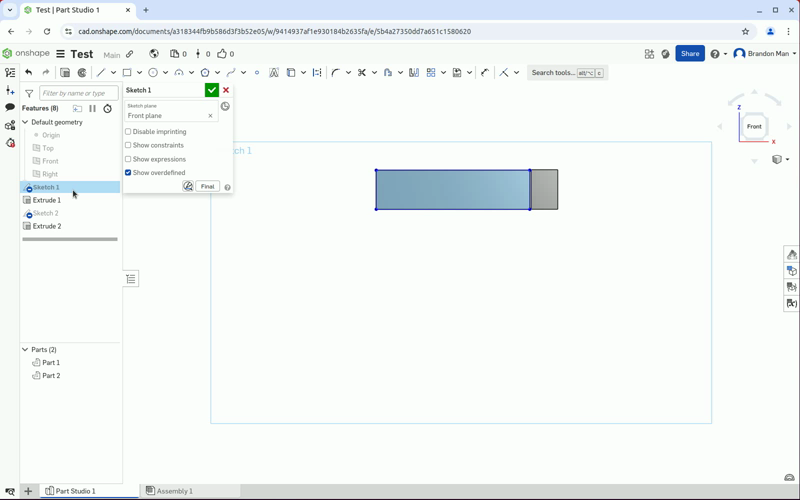
mouse_move(229, 92)
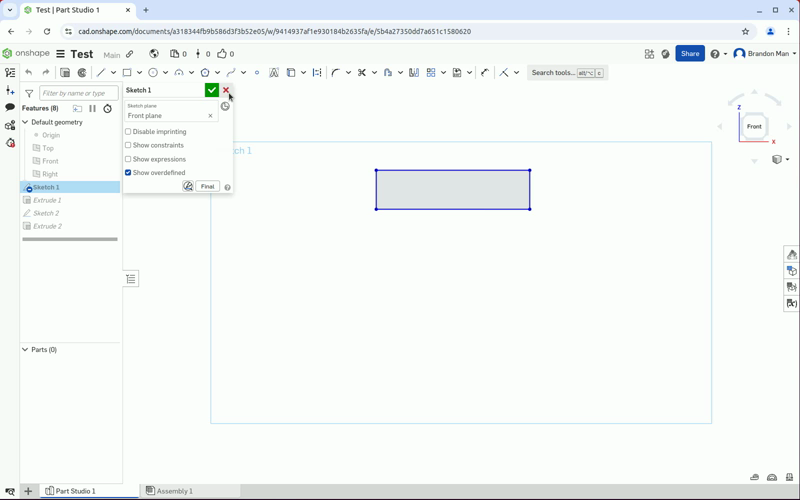
click(229, 92)
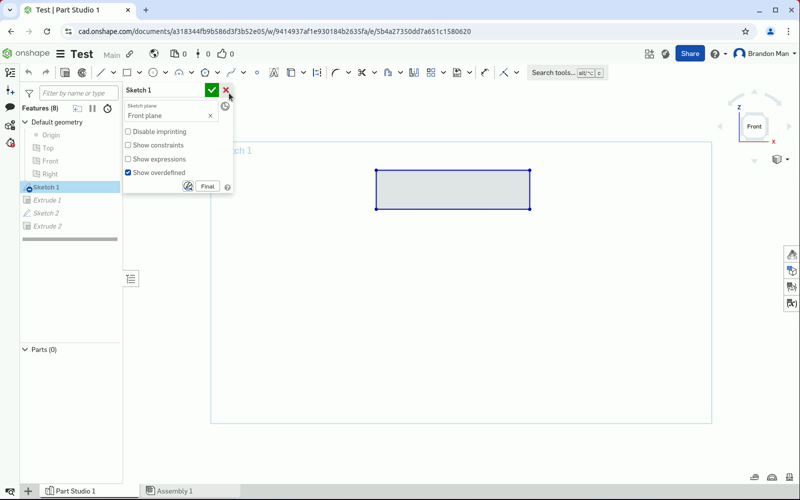
key(shift+s)
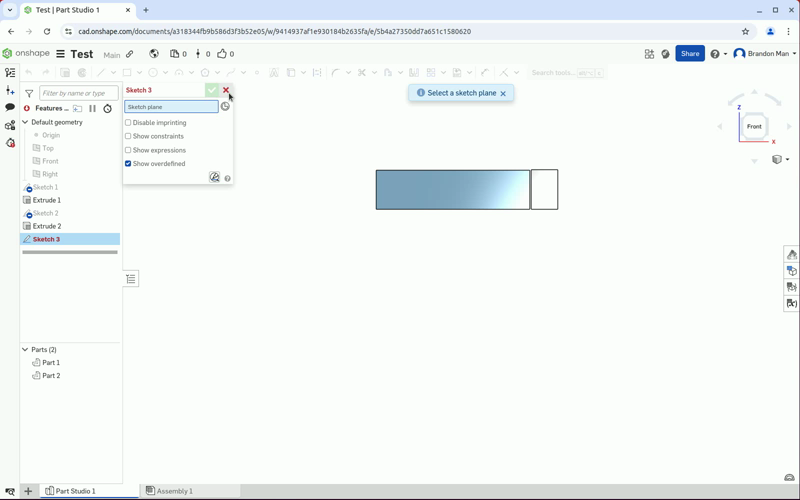
mouse_move(73, 163)
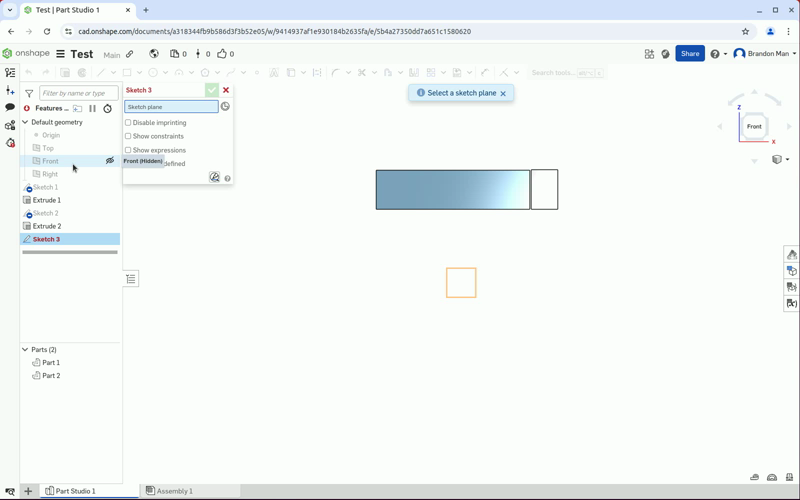
click(73, 163)
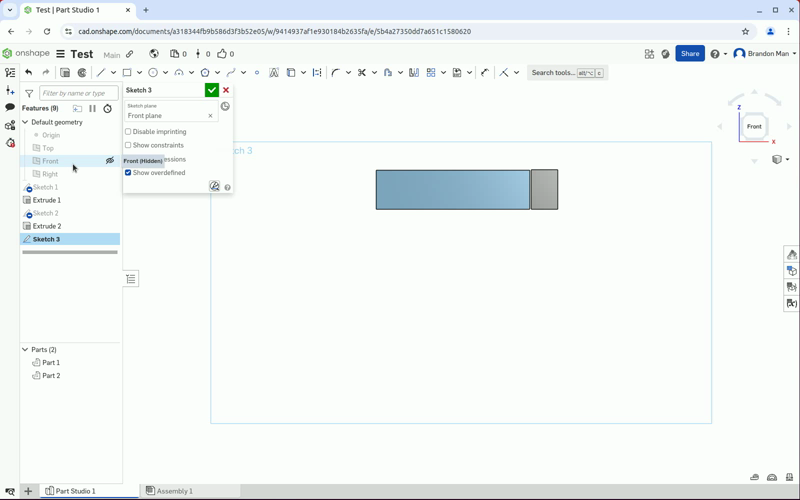
mouse_move(73, 352)
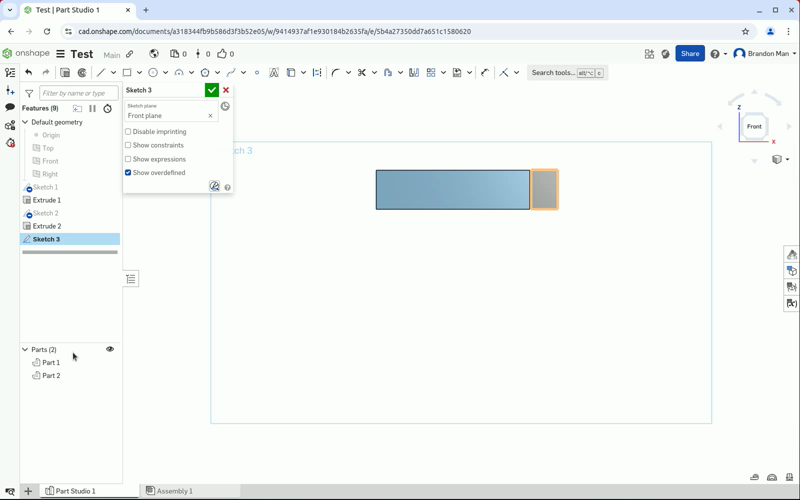
key(y)
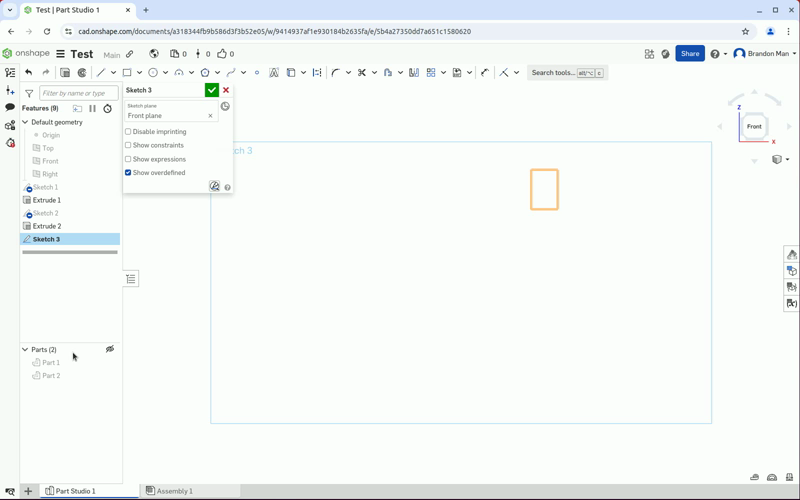
key(l)
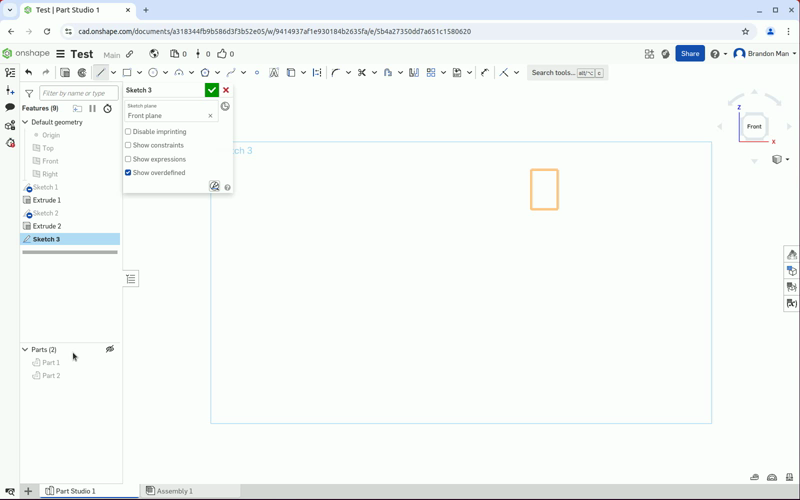
key_down(shift)
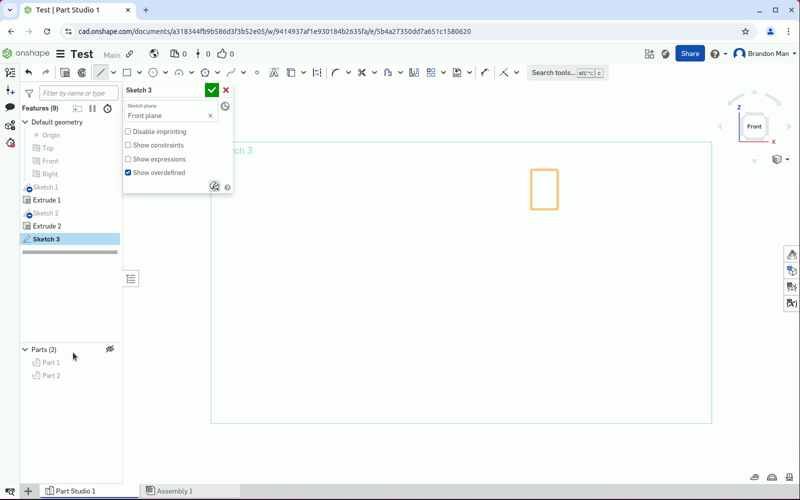
mouse_move(531, 357)
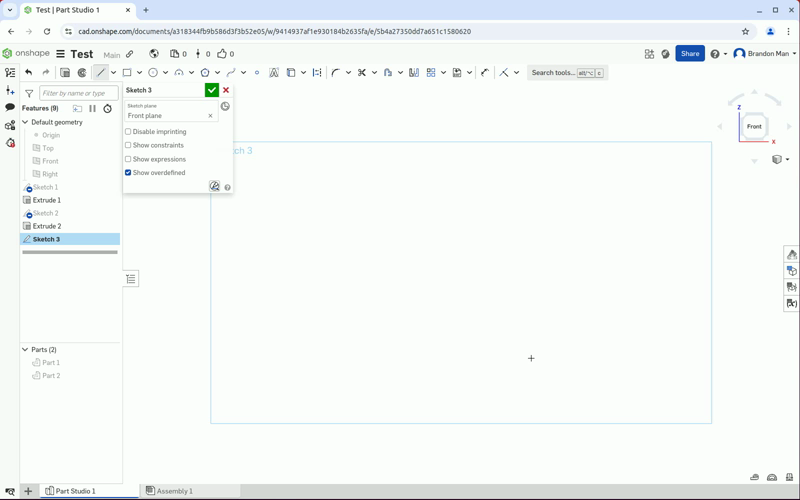
click(531, 357)
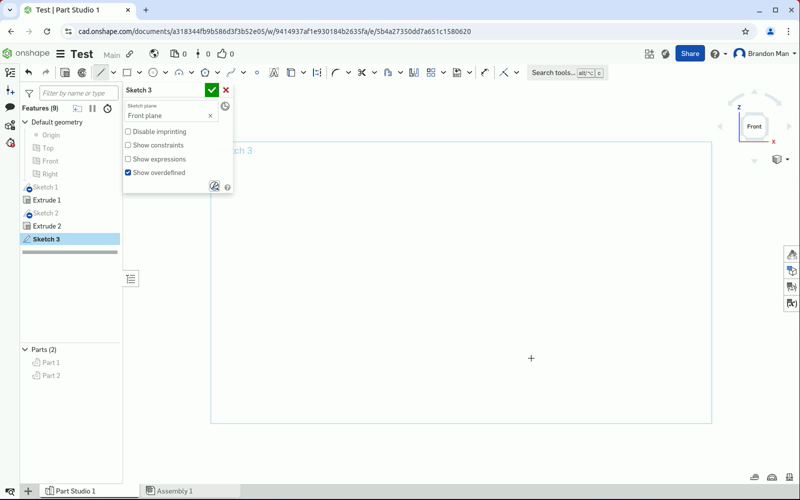
key_up(shift)
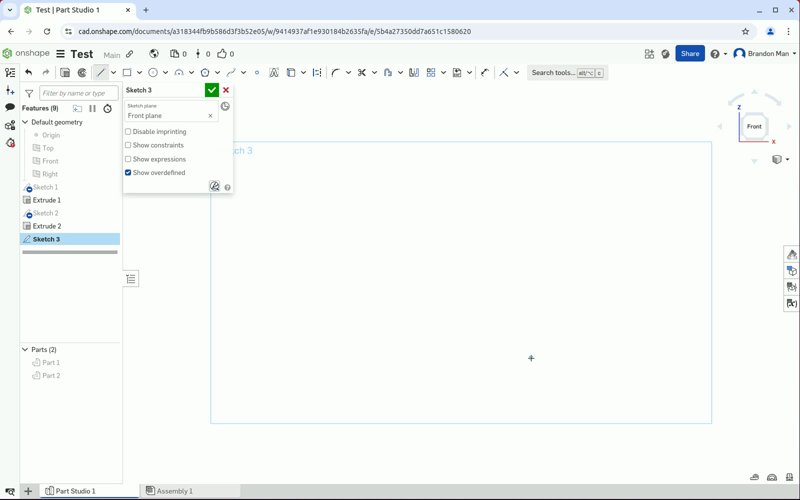
key_down(shift)
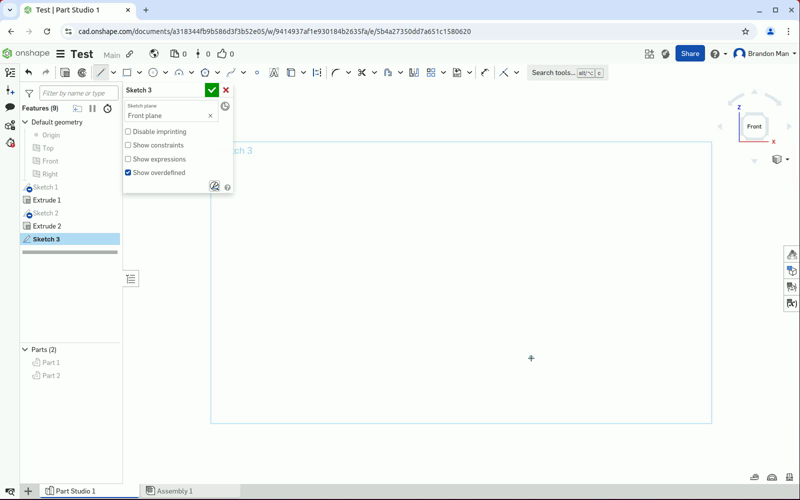
mouse_move(561, 357)
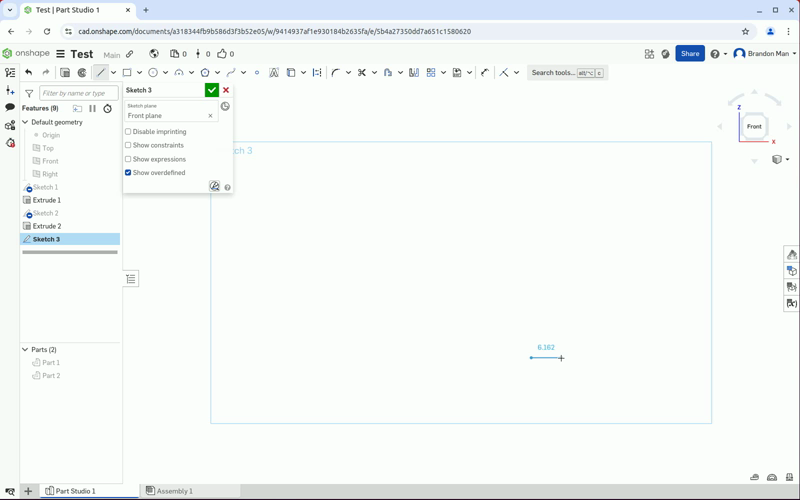
mouse_move(556, 357)
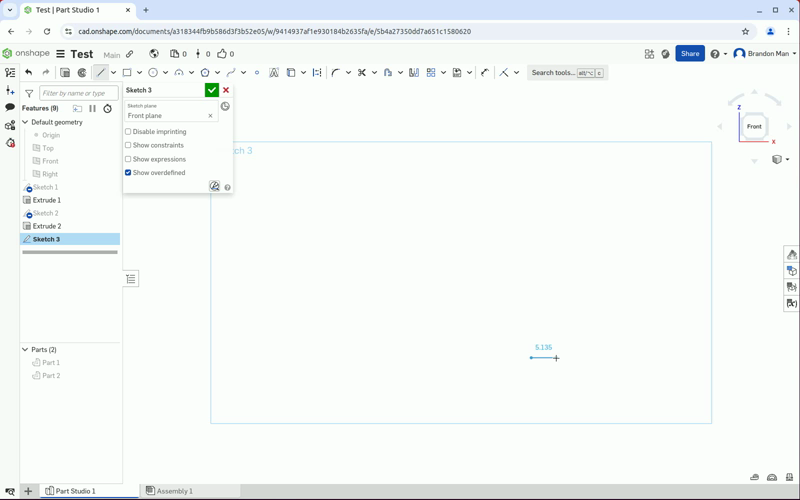
click(556, 357)
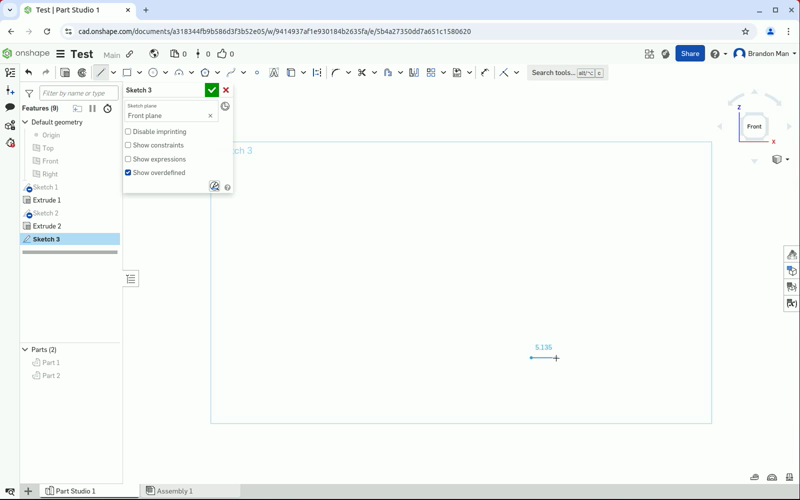
key_up(shift)
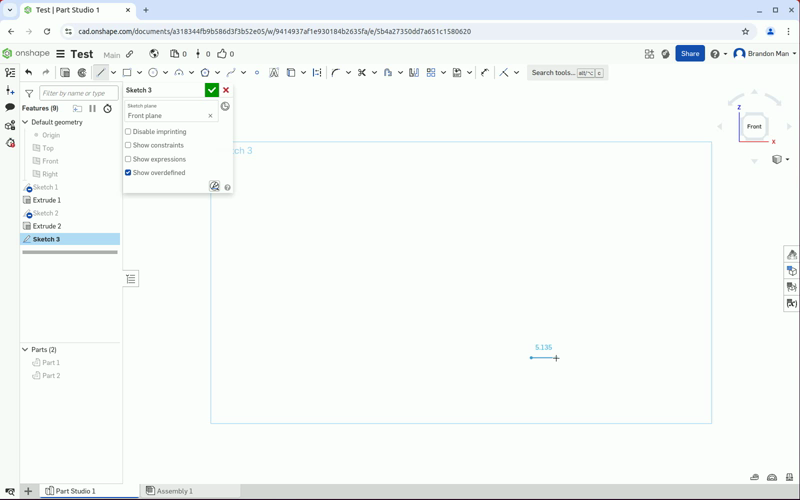
key_down(shift)
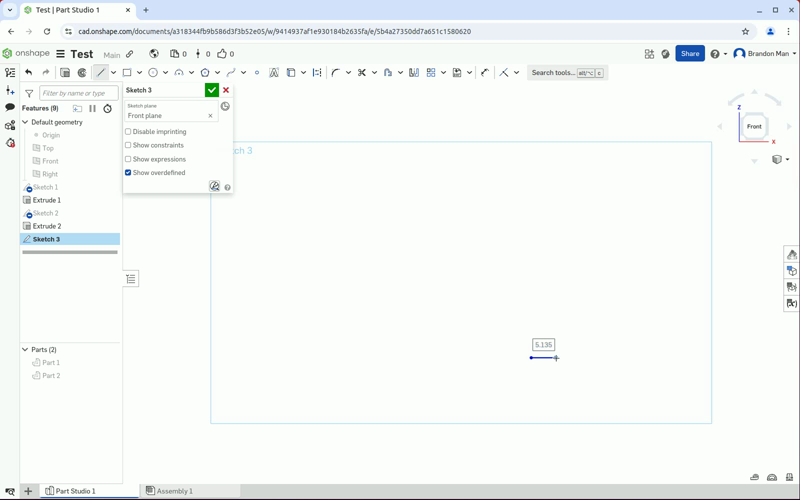
mouse_move(556, 208)
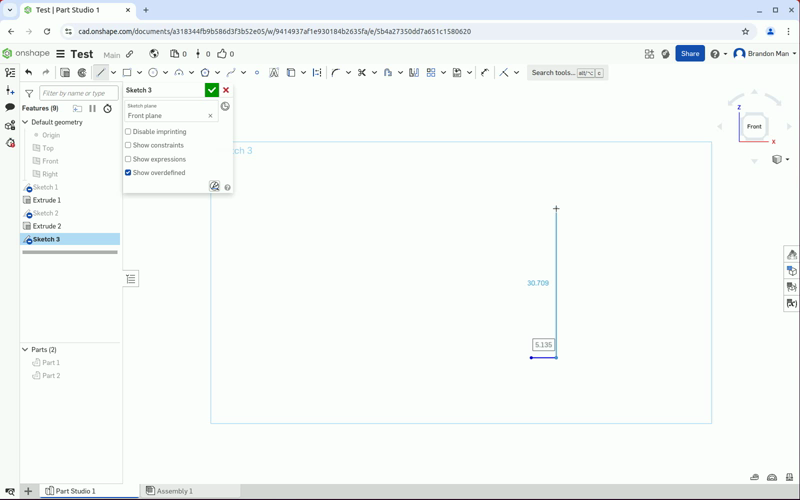
click(556, 208)
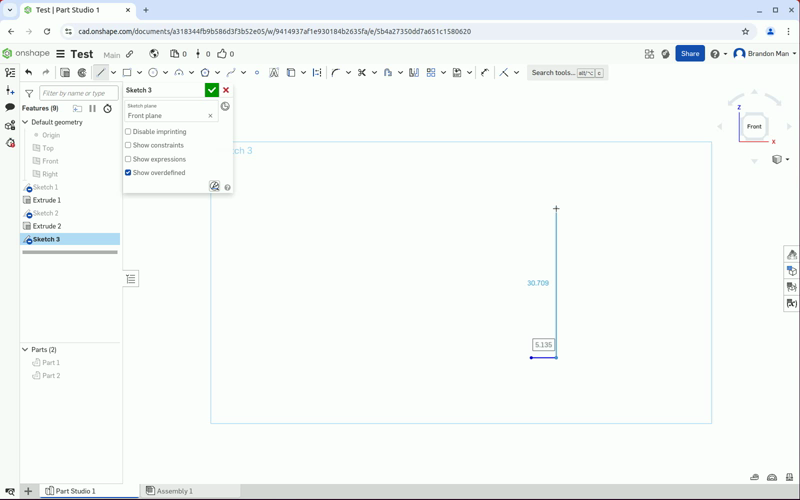
key_up(shift)
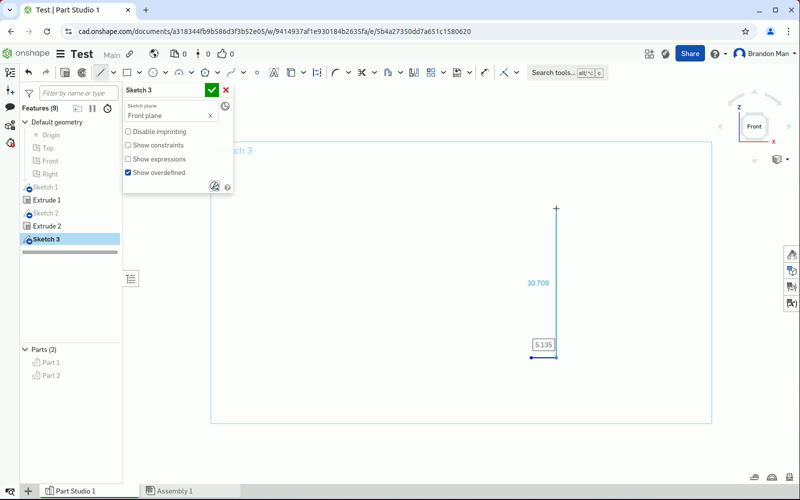
key_down(shift)
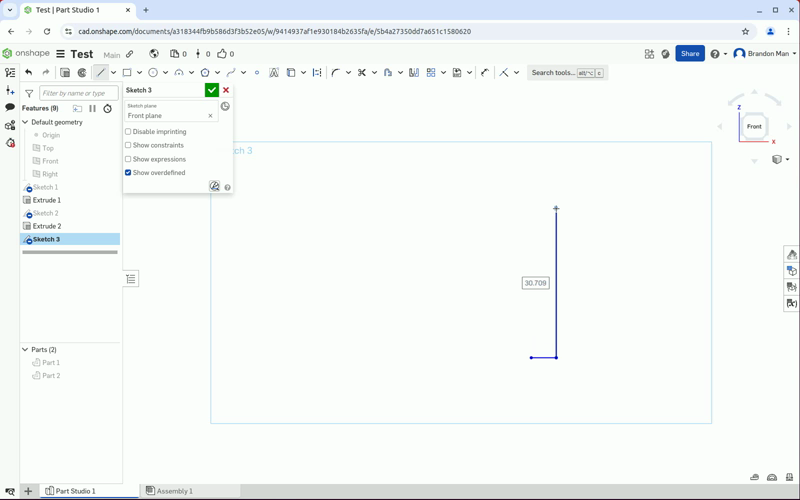
mouse_move(586, 208)
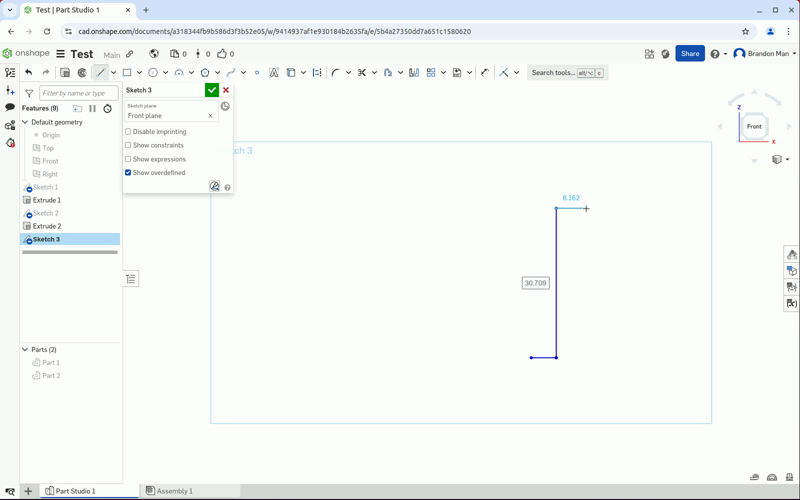
mouse_move(531, 208)
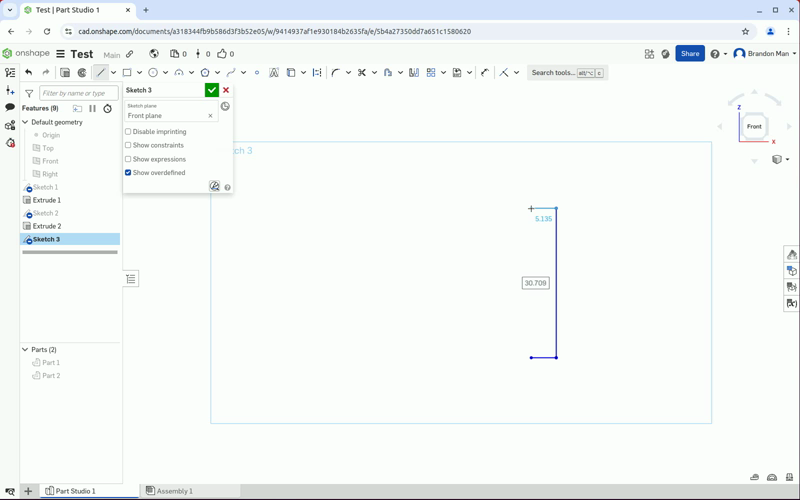
click(531, 208)
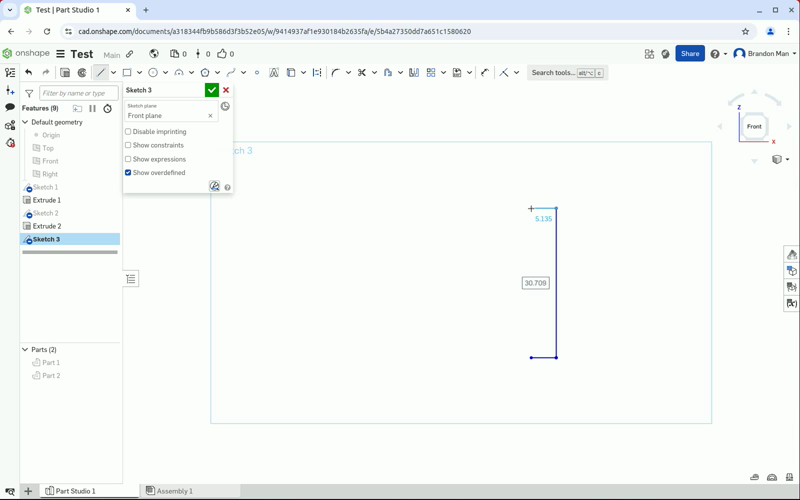
key_up(shift)
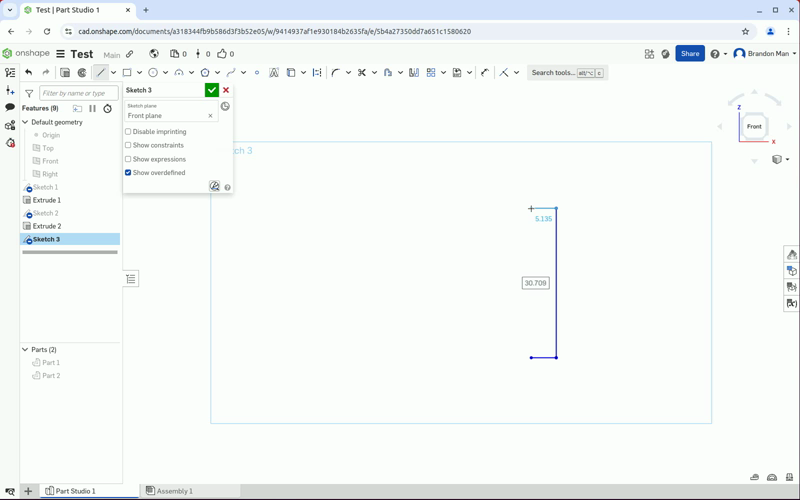
key_down(shift)
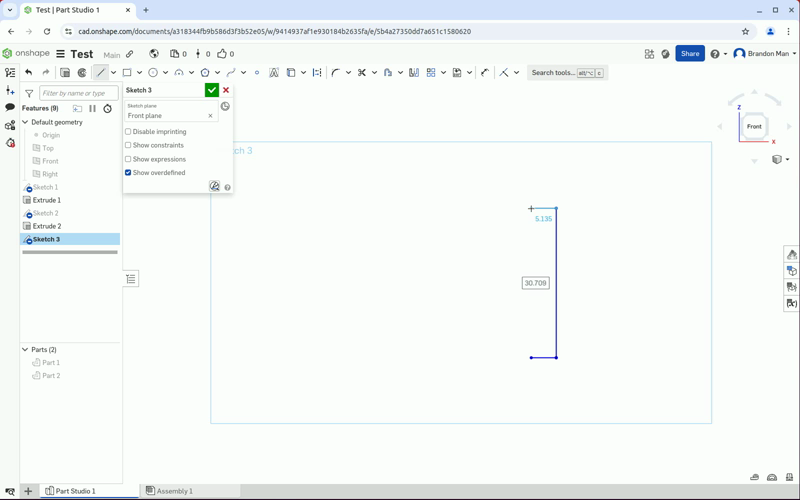
mouse_move(531, 357)
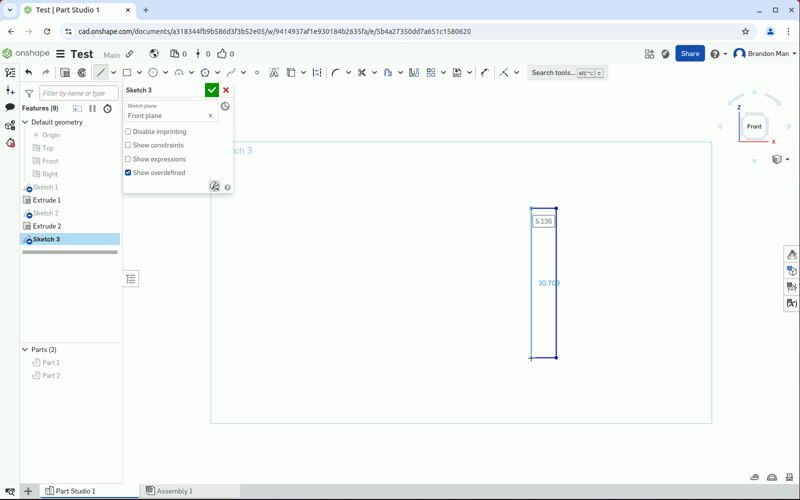
key_up(shift)
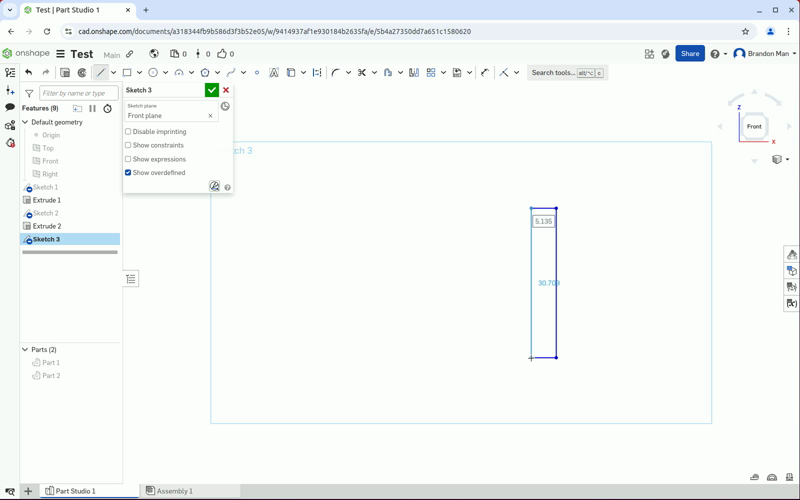
click(531, 357)
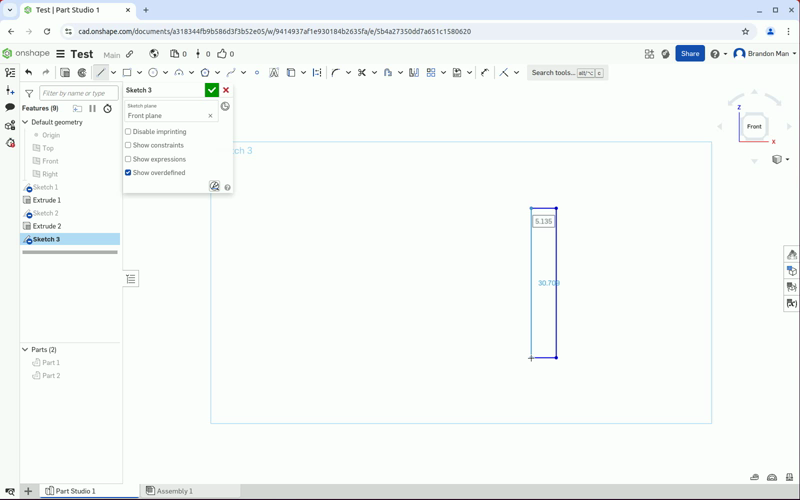
key(esc)
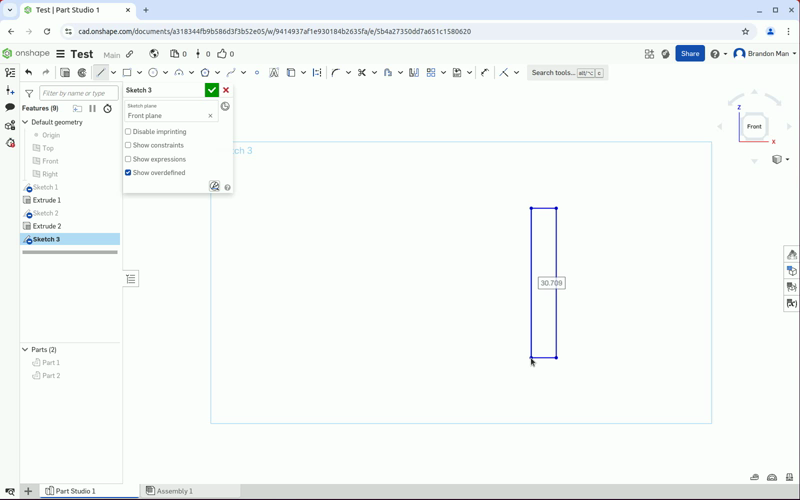
mouse_move(544, 283)
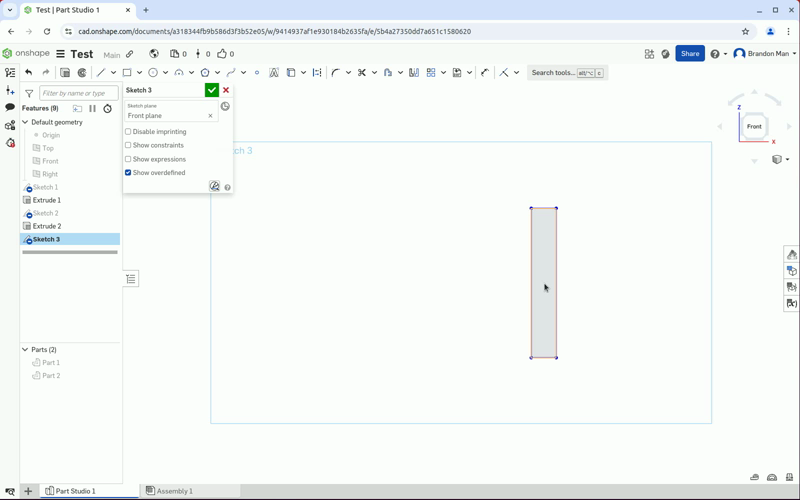
click(544, 283)
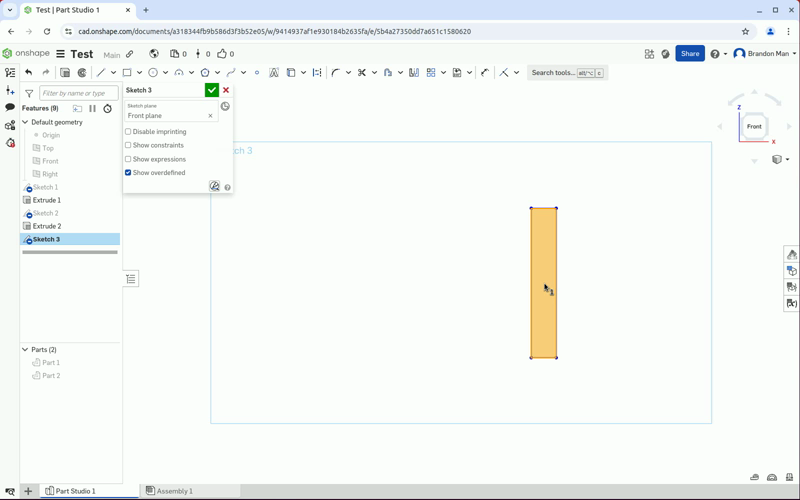
mouse_move(73, 352)
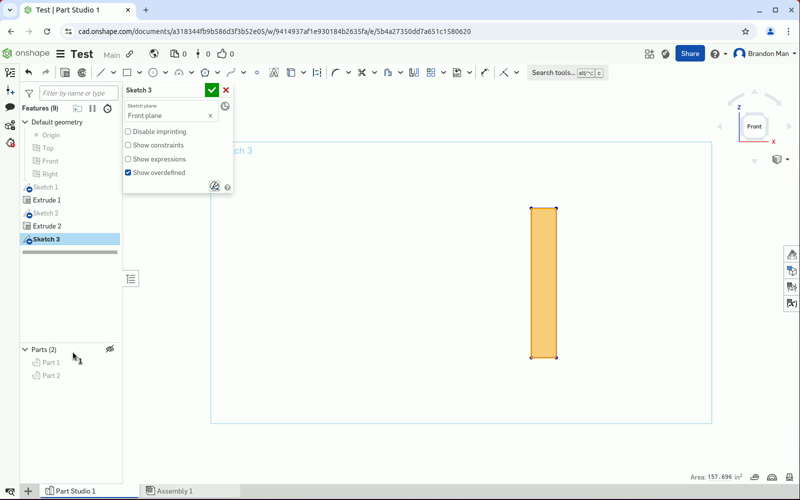
key(shift+y)
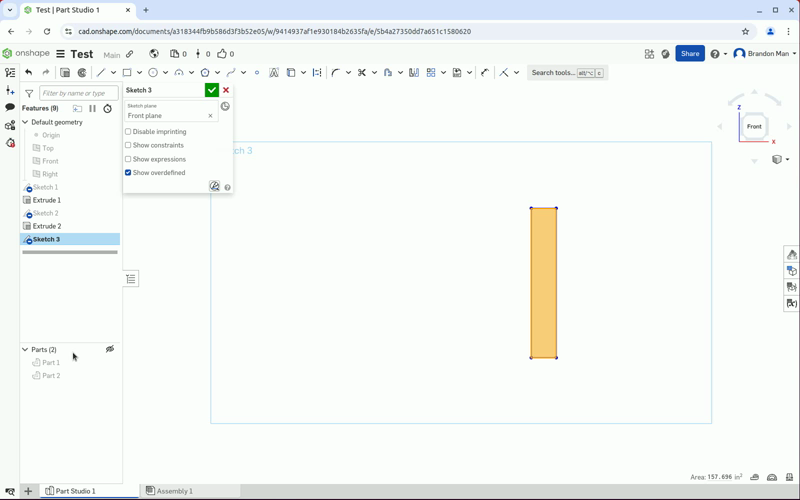
key(shift+e)
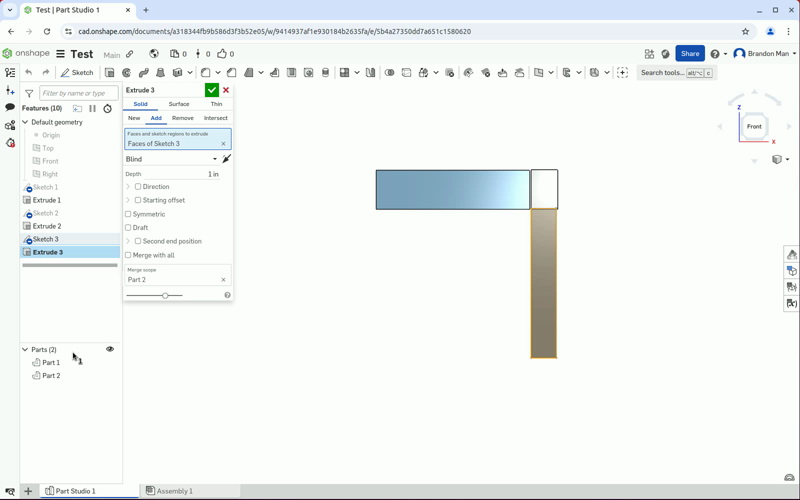
mouse_move(143, 106)
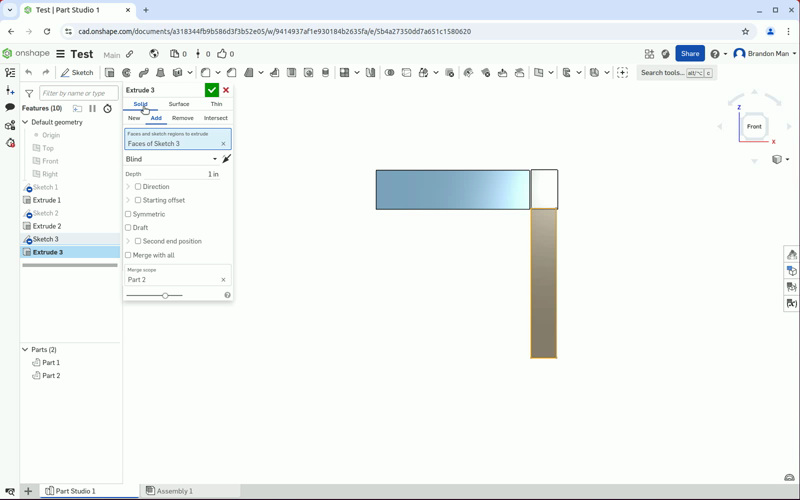
click(143, 106)
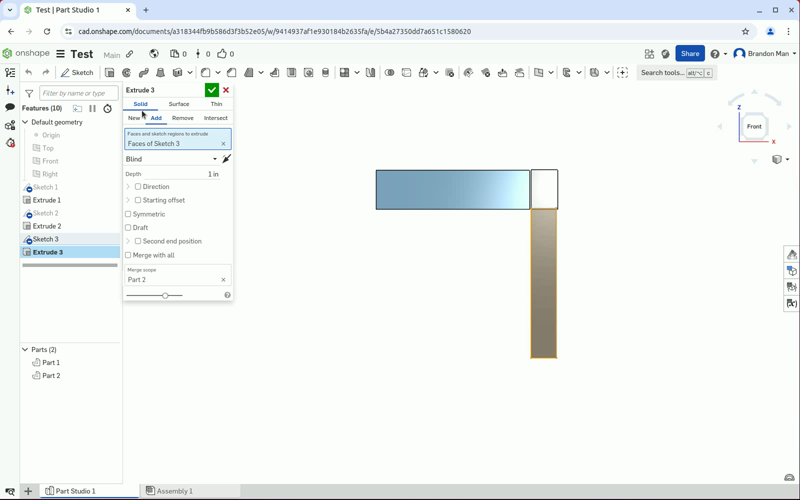
mouse_move(137, 120)
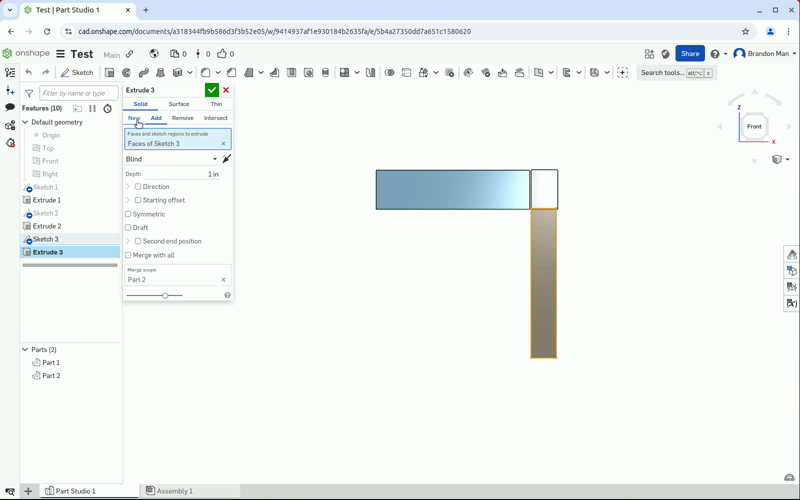
click(137, 120)
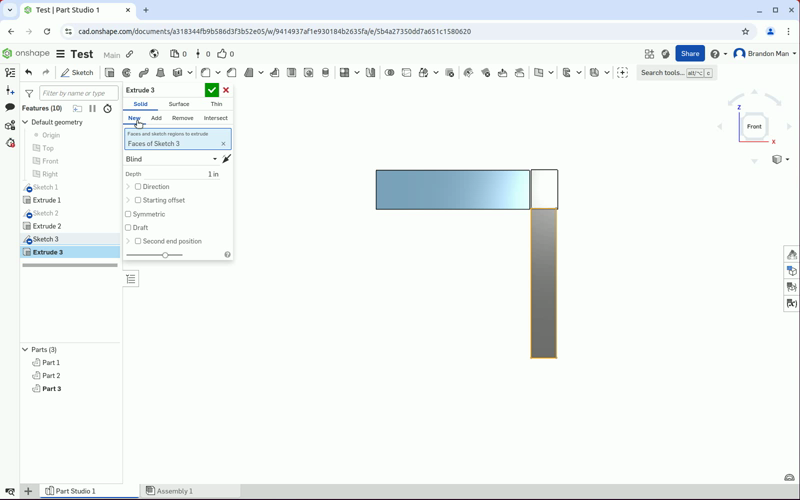
key(tab, 4)
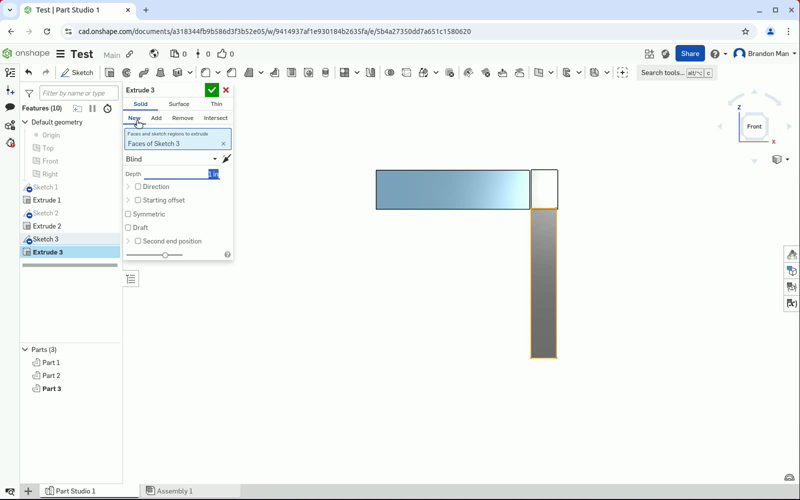
text(11.313)
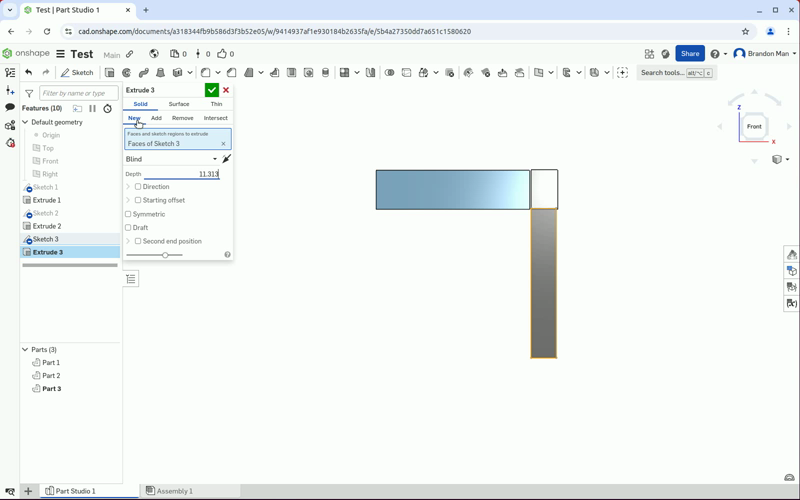
key(enter)
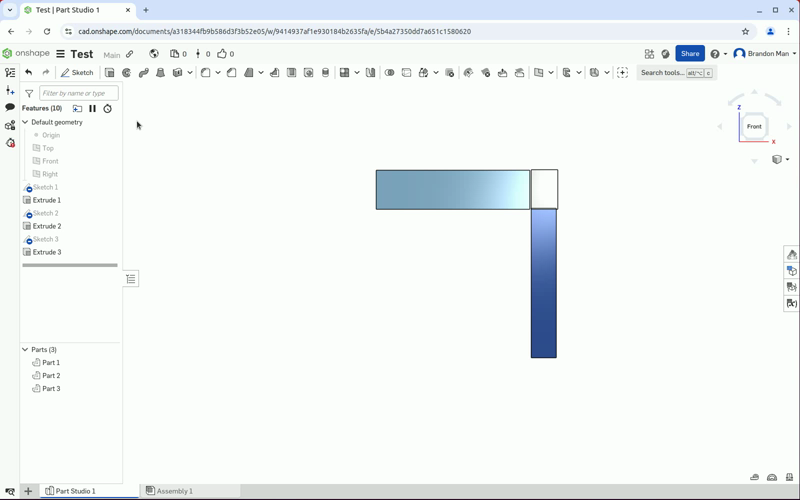
key(shift+h)
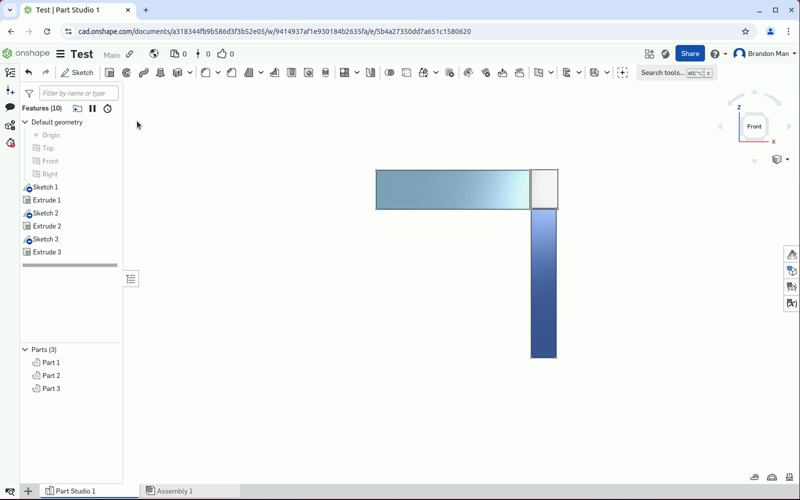
key(shift+h)
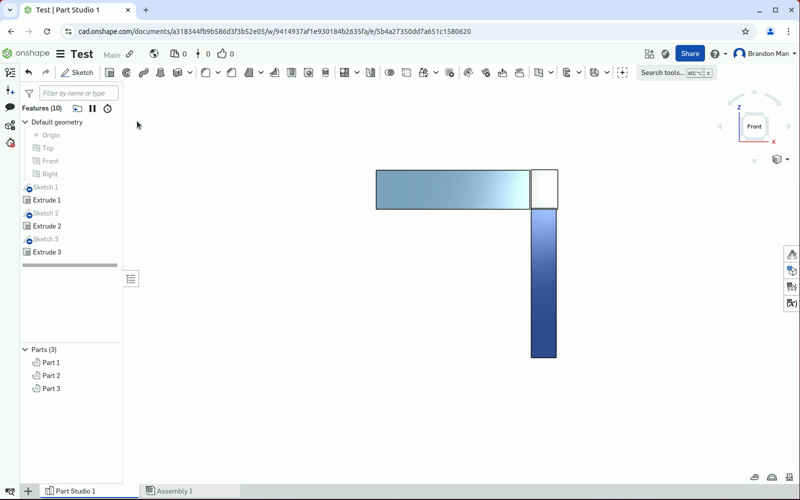
mouse_move(73, 189)
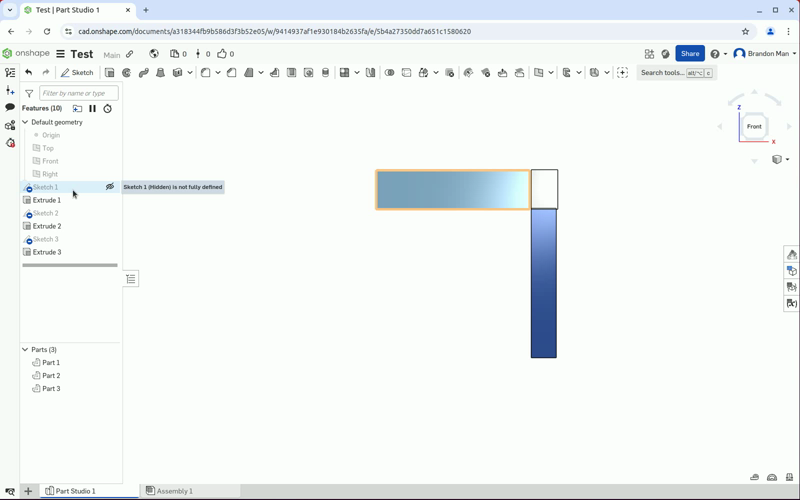
click(73, 189)
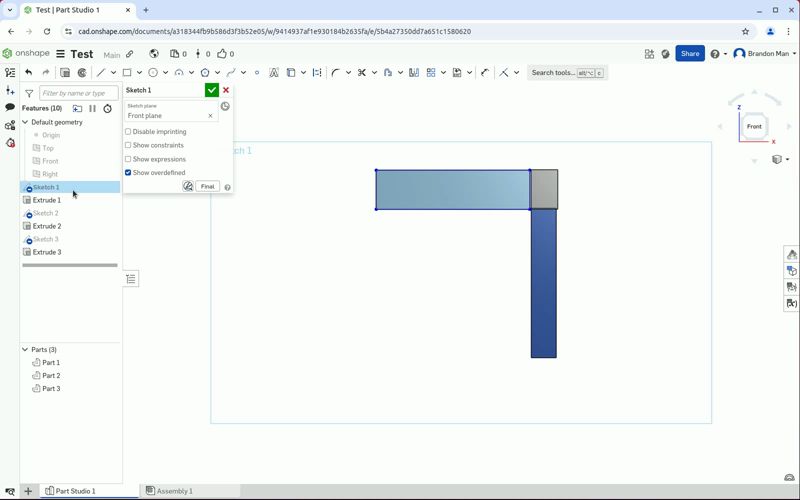
mouse_move(229, 92)
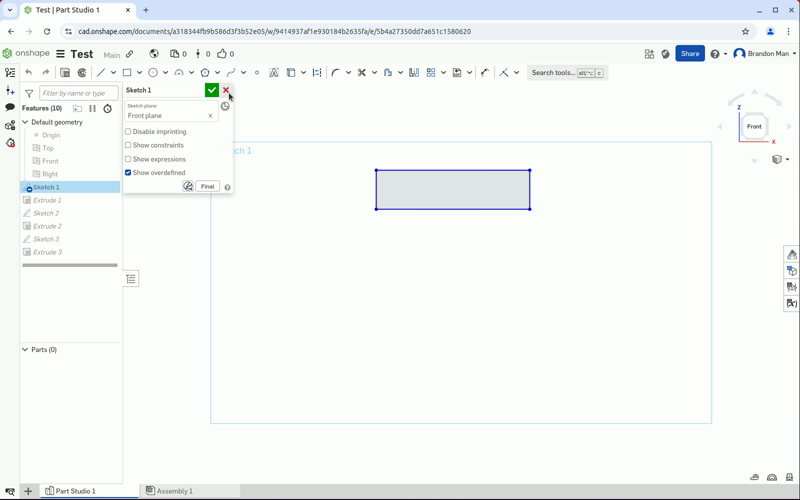
click(229, 92)
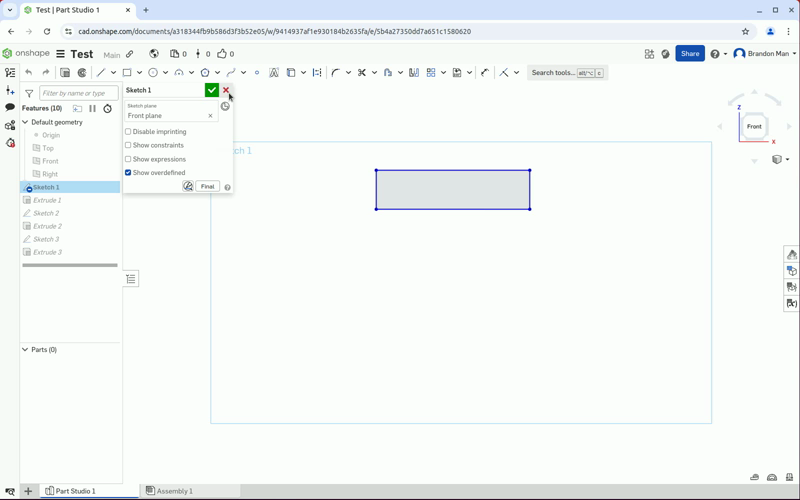
key(shift+s)
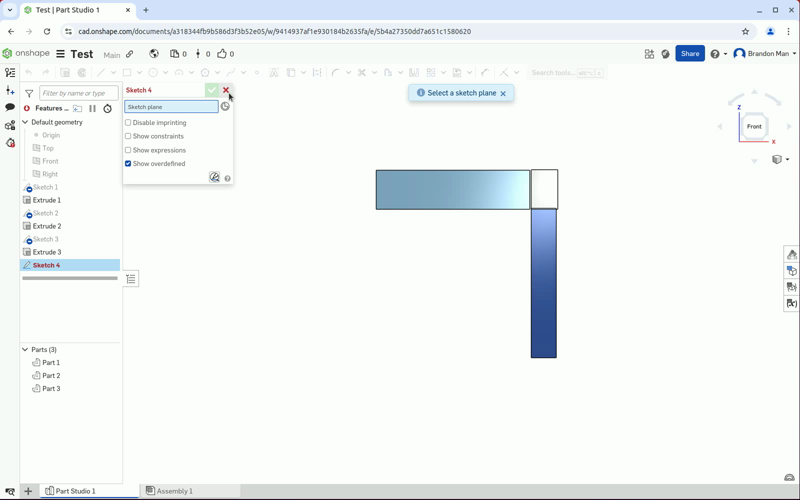
mouse_move(73, 163)
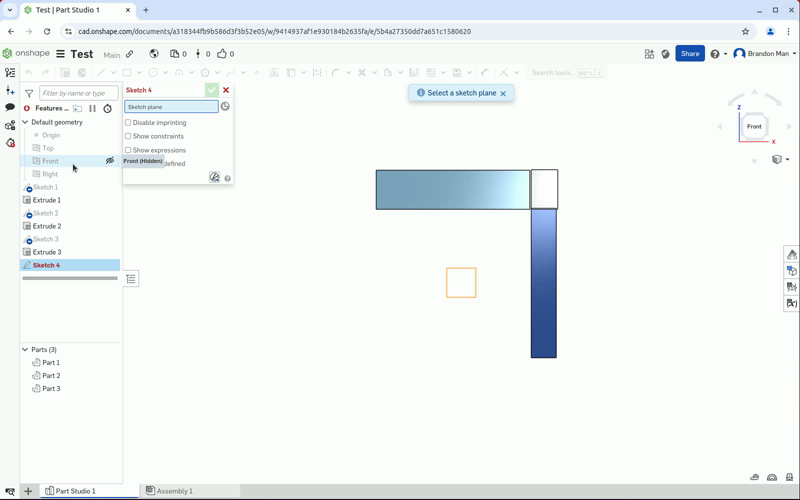
click(73, 163)
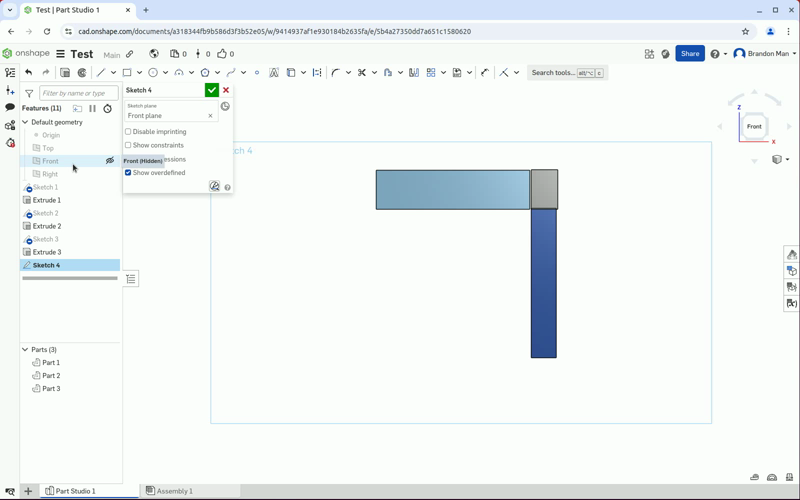
mouse_move(73, 352)
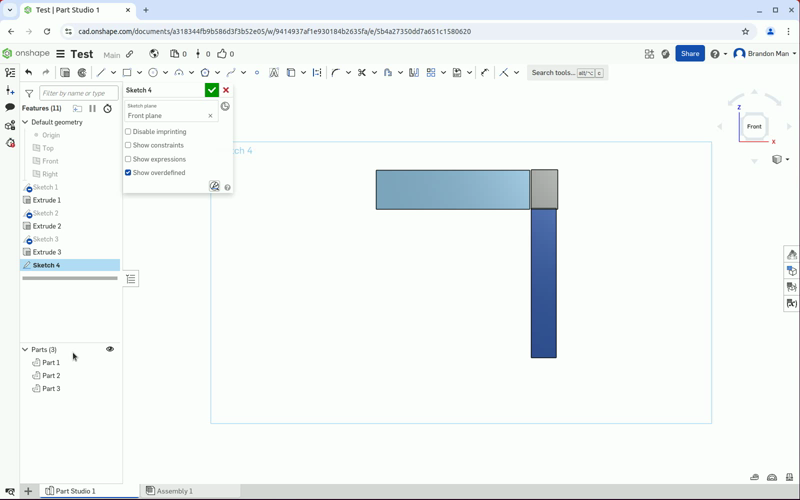
key(y)
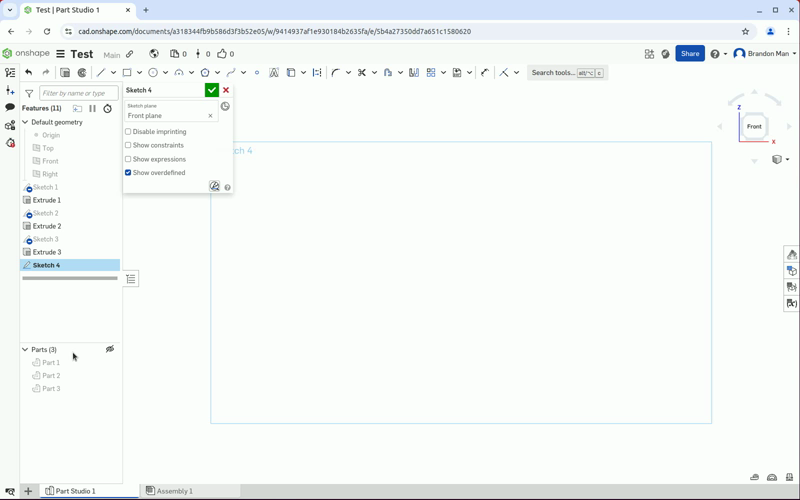
key(l)
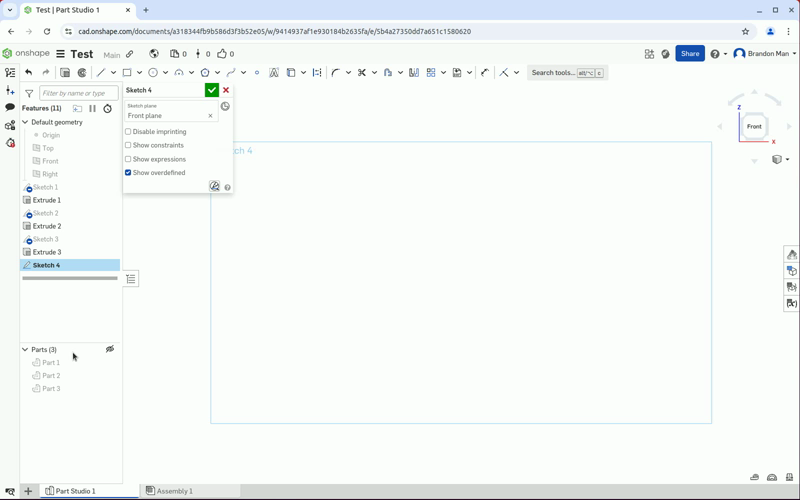
key_down(shift)
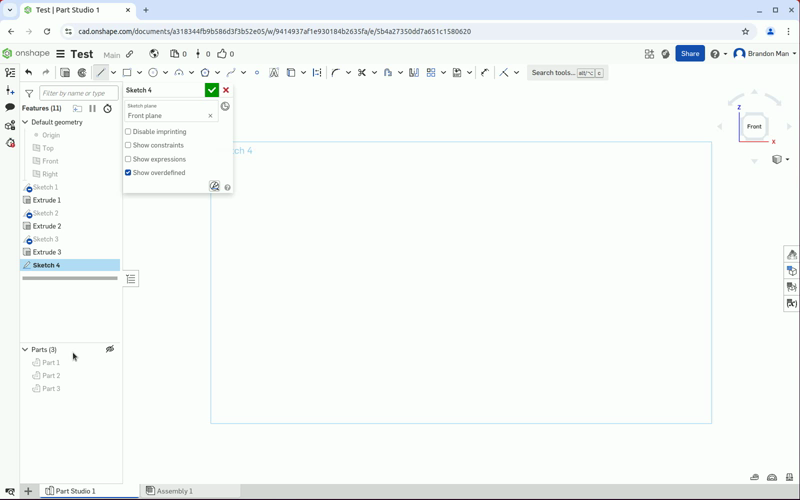
mouse_move(531, 209)
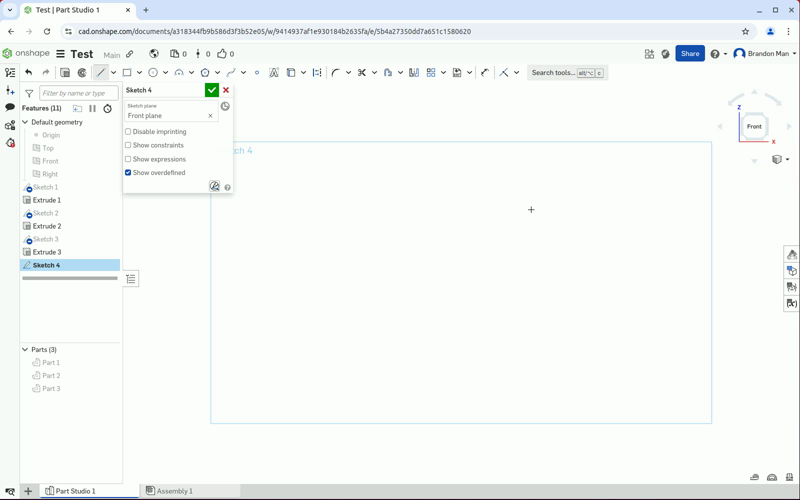
click(531, 209)
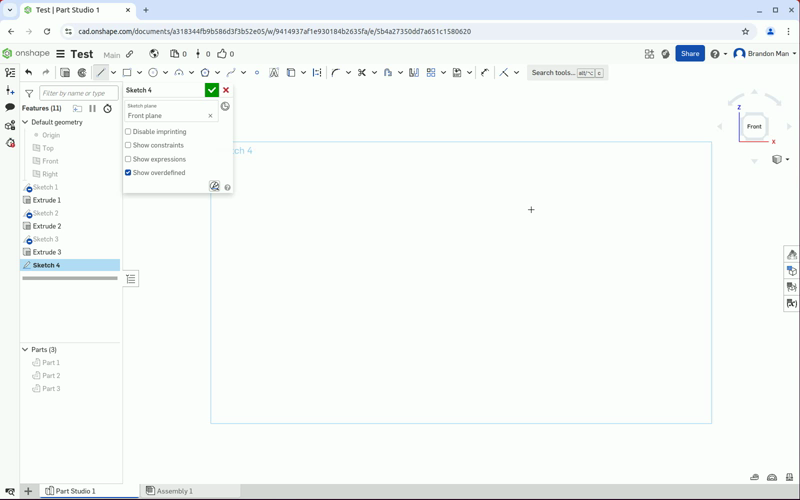
key_up(shift)
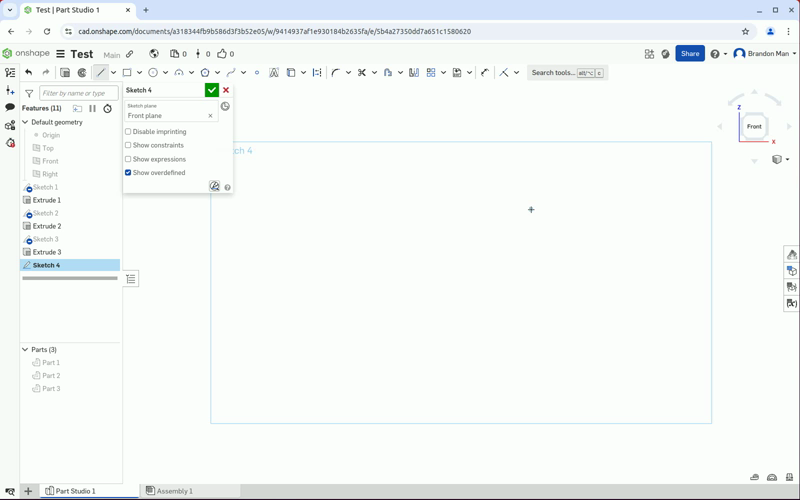
key_down(shift)
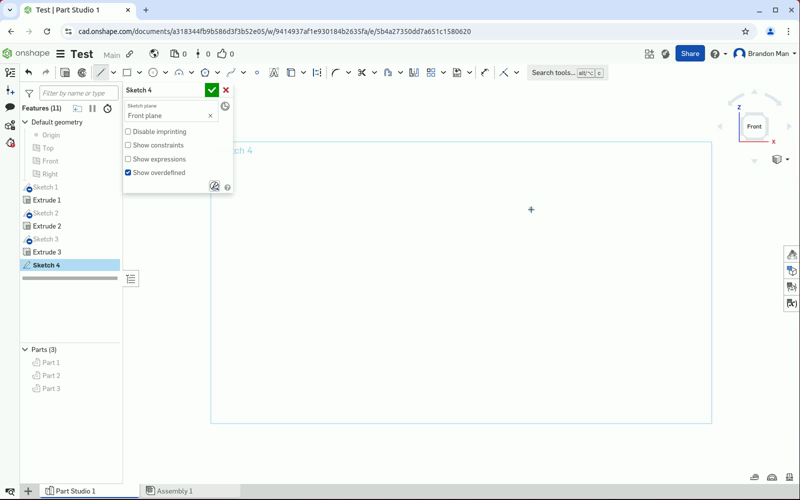
mouse_move(561, 209)
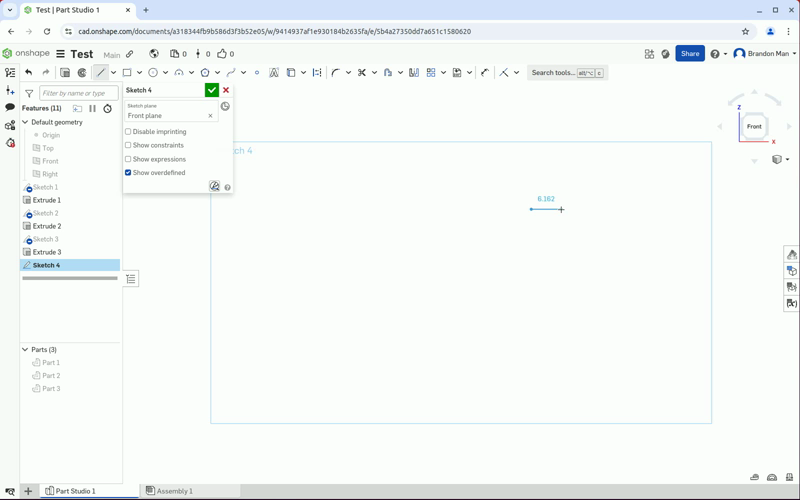
mouse_move(557, 209)
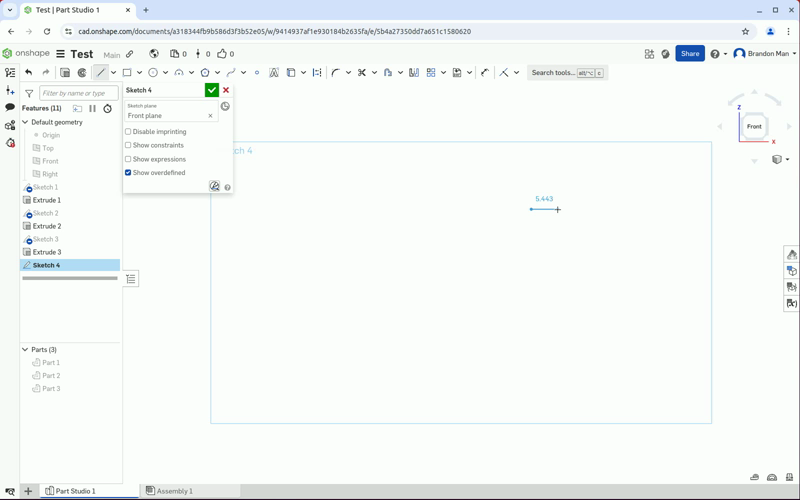
click(557, 209)
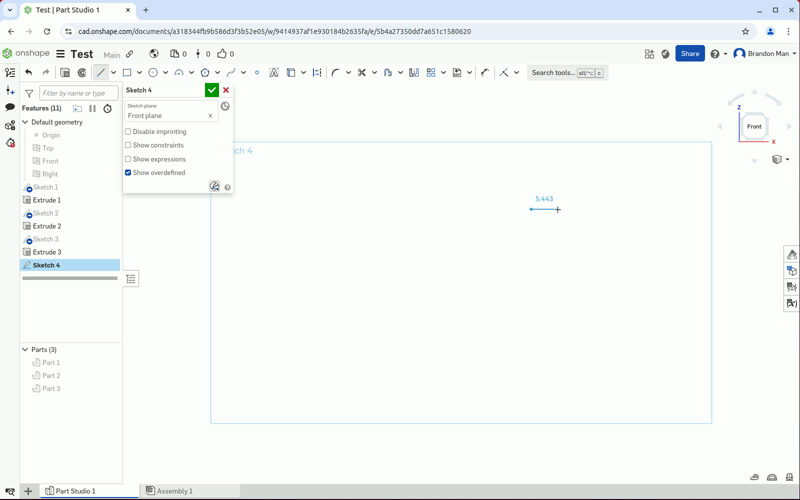
key_up(shift)
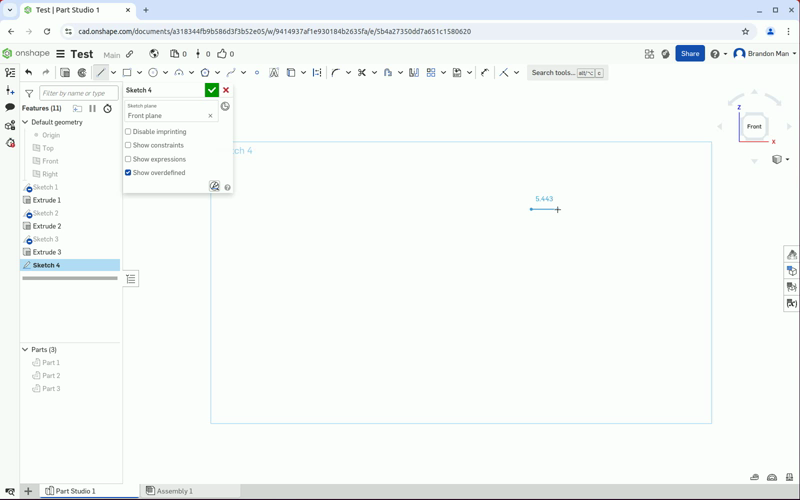
key_down(shift)
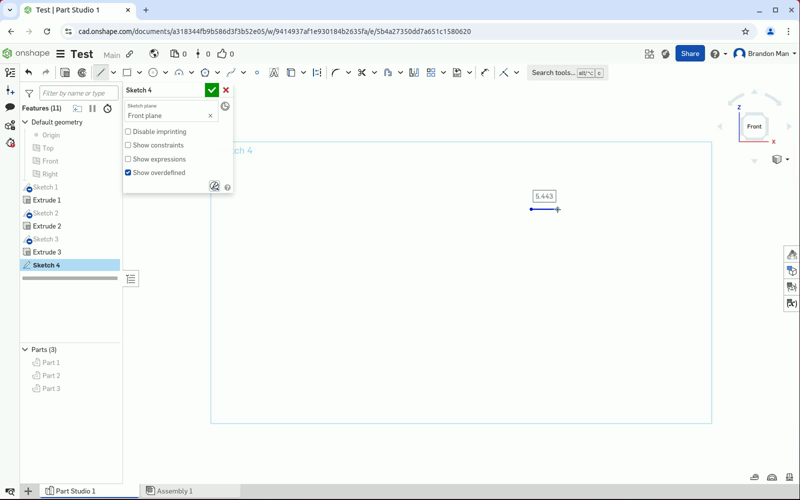
mouse_move(587, 209)
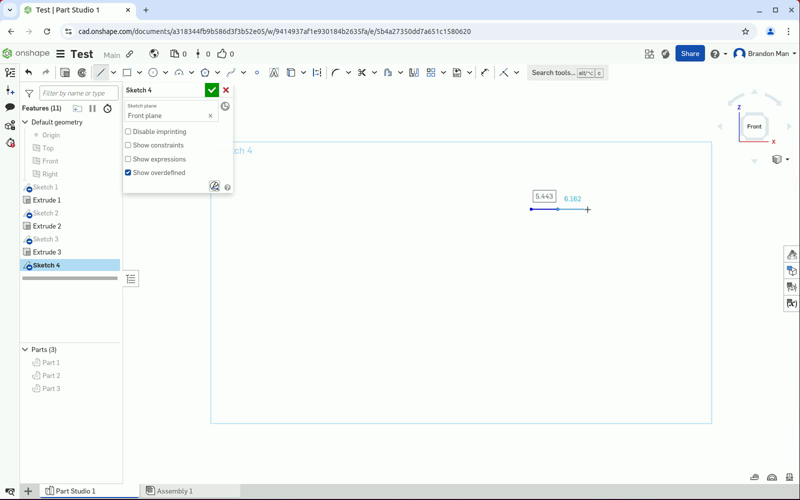
mouse_move(557, 169)
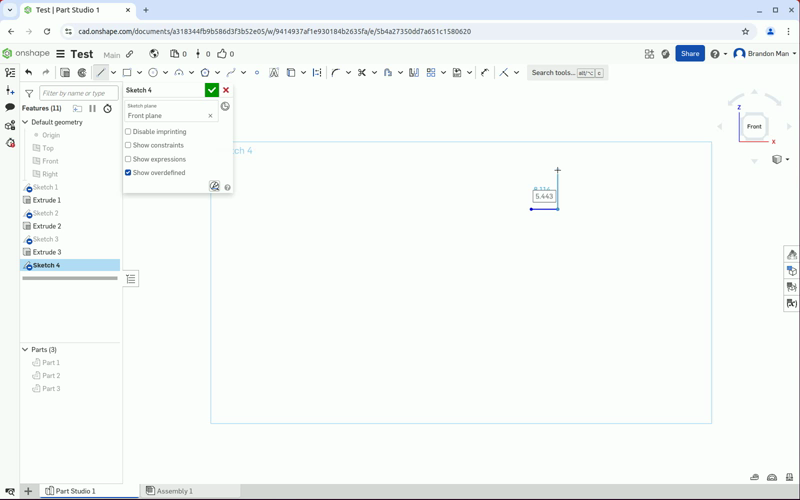
click(557, 169)
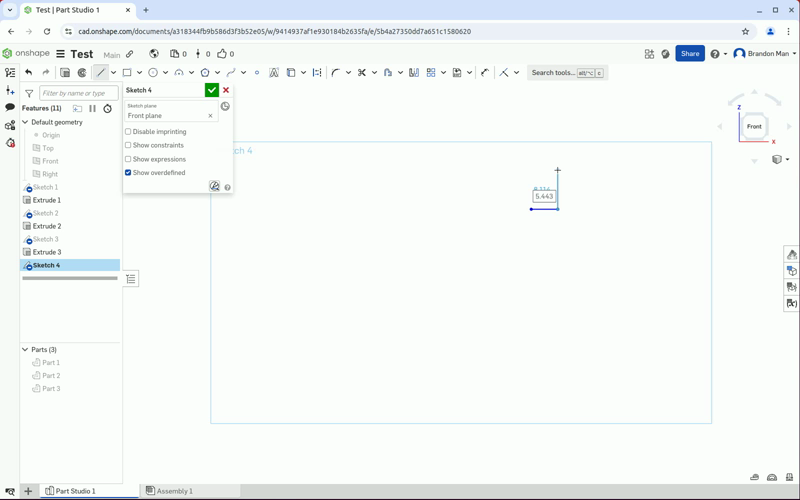
key_up(shift)
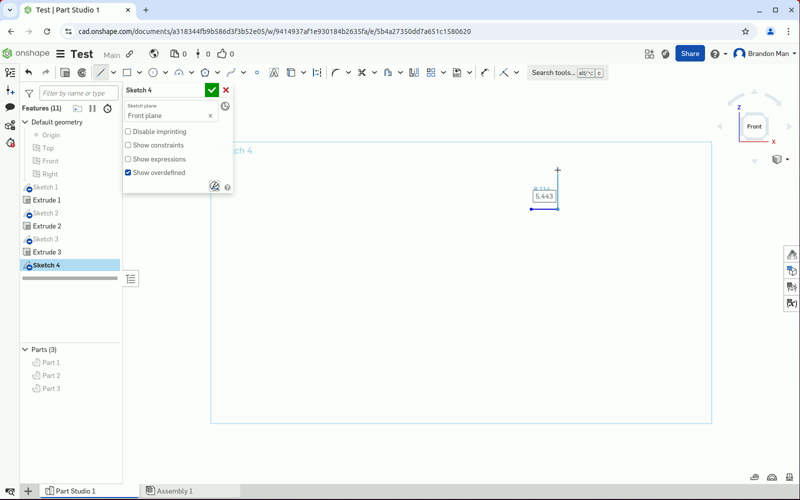
key_down(shift)
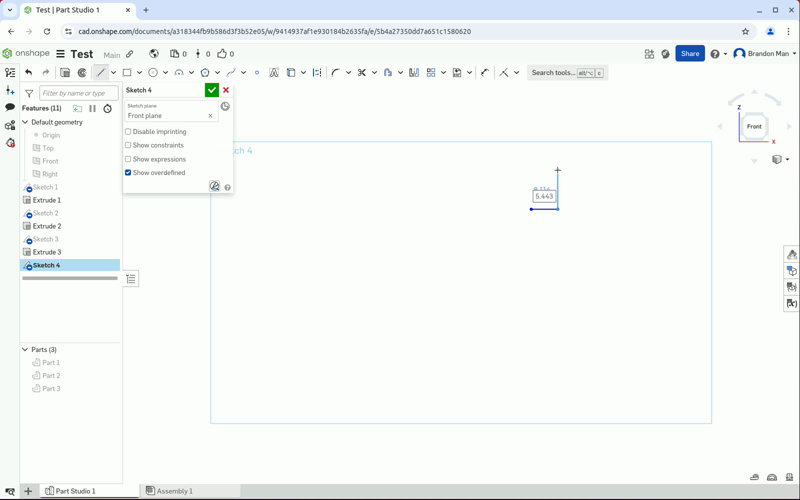
mouse_move(587, 169)
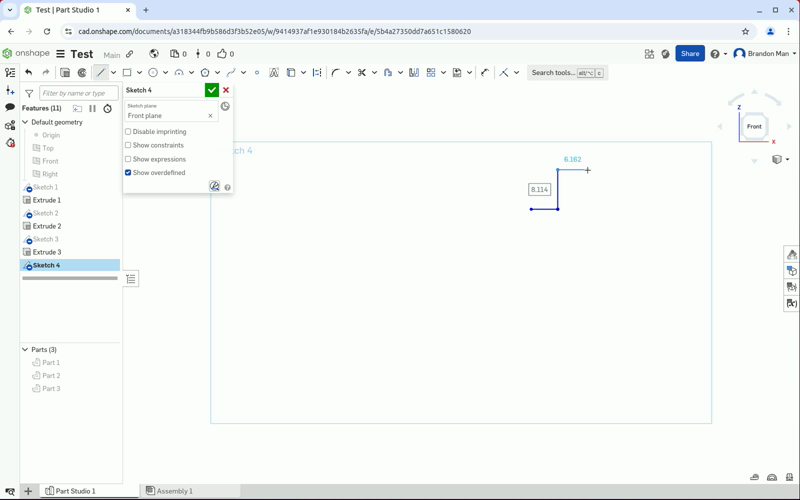
mouse_move(531, 169)
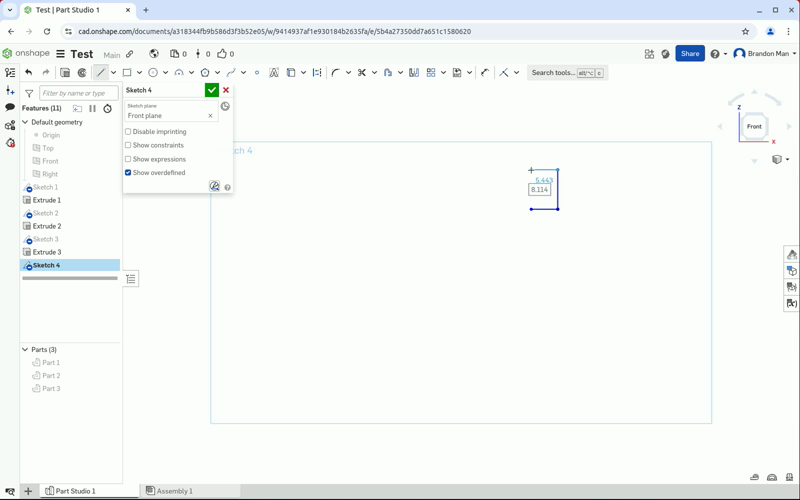
click(531, 169)
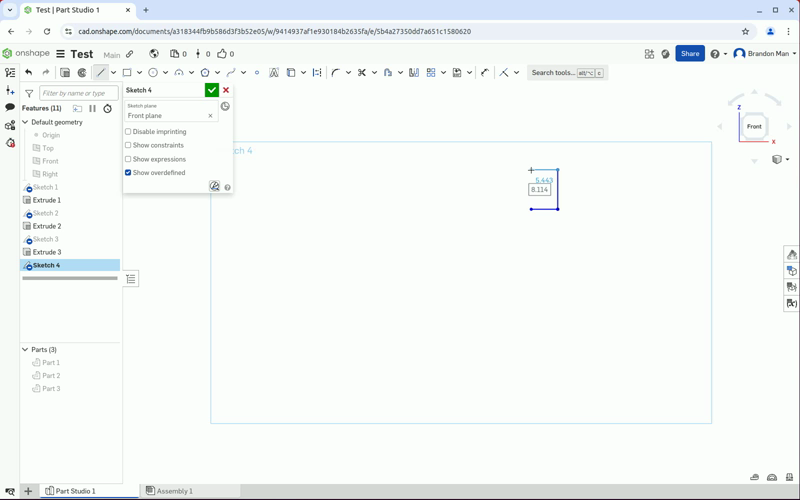
key_up(shift)
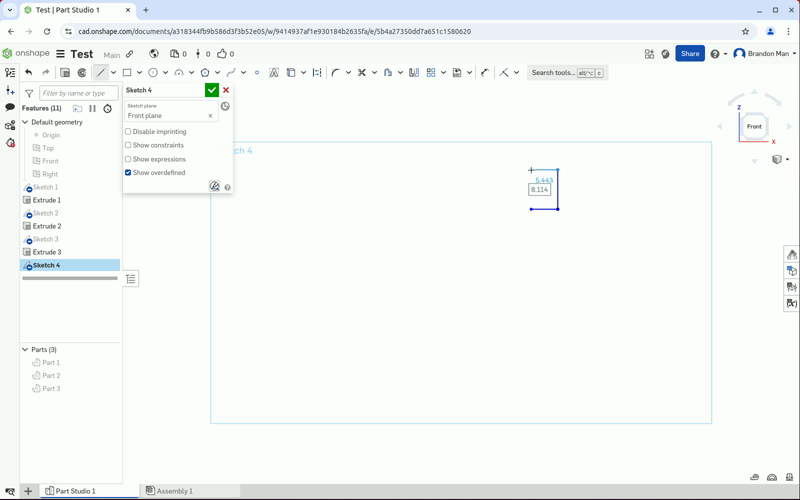
mouse_move(561, 169)
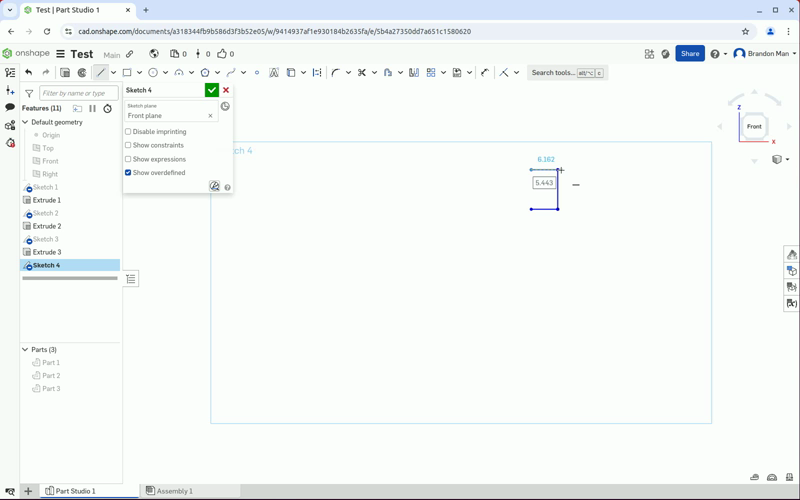
key_down(shift)
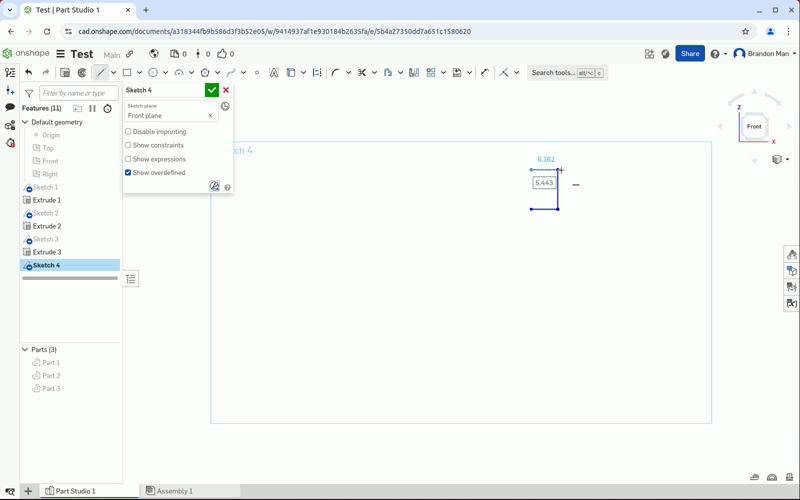
mouse_move(531, 209)
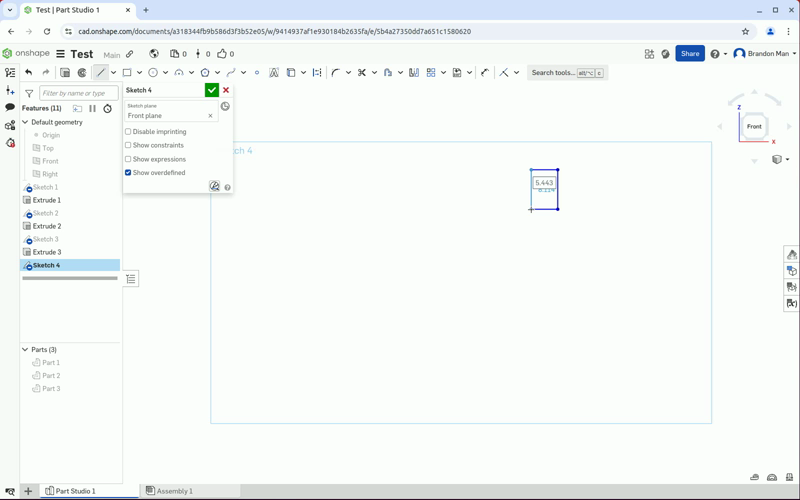
key_up(shift)
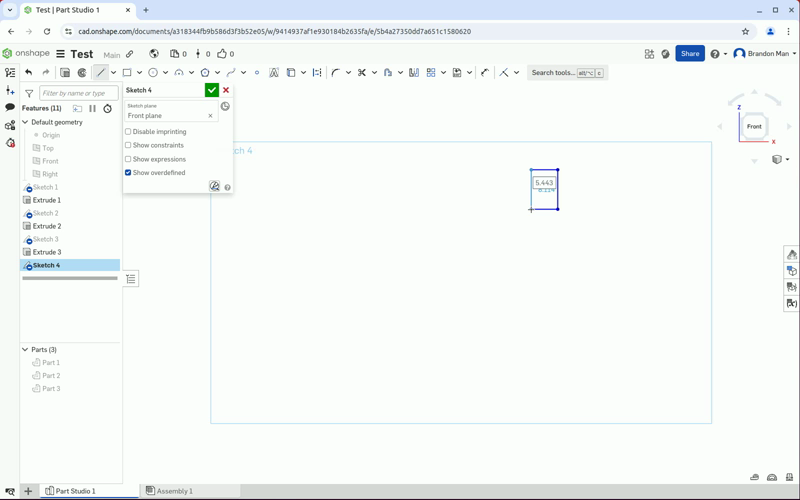
click(531, 209)
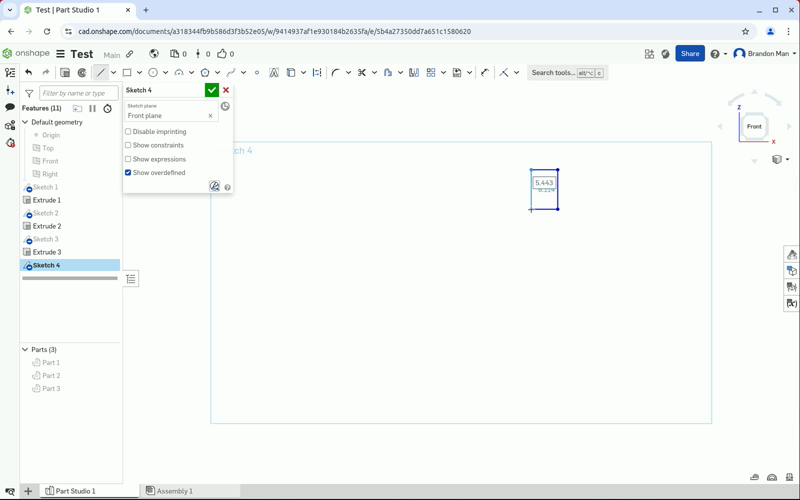
key(esc)
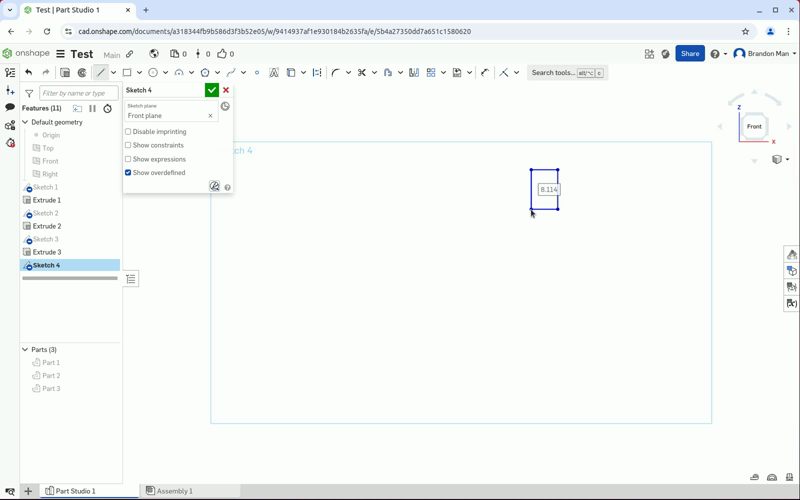
mouse_move(540, 173)
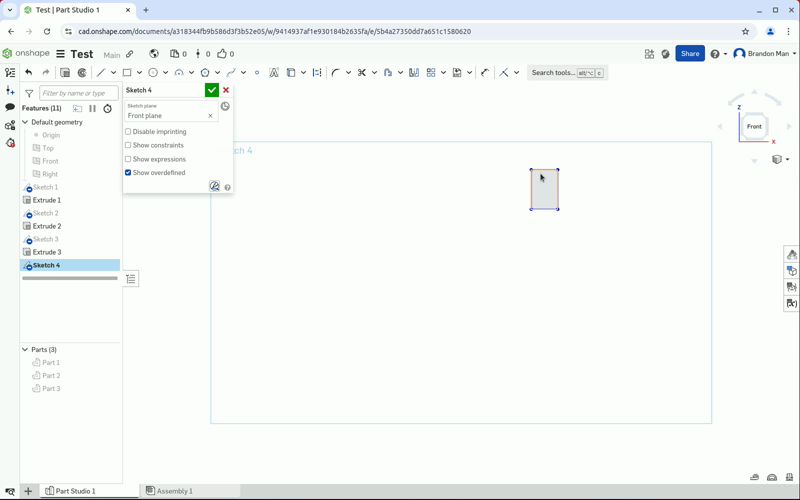
scroll(6)
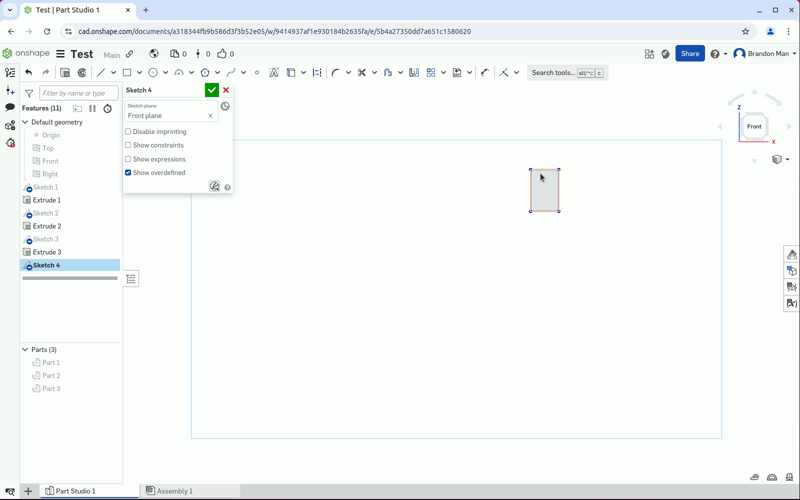
scroll(6)
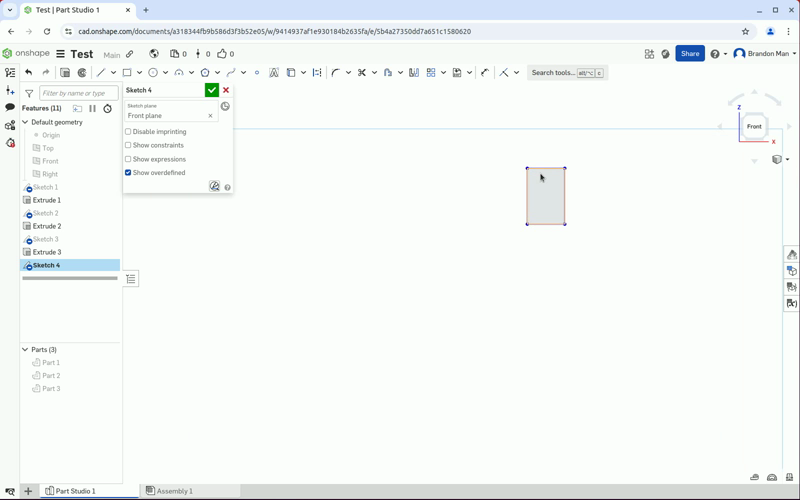
scroll(6)
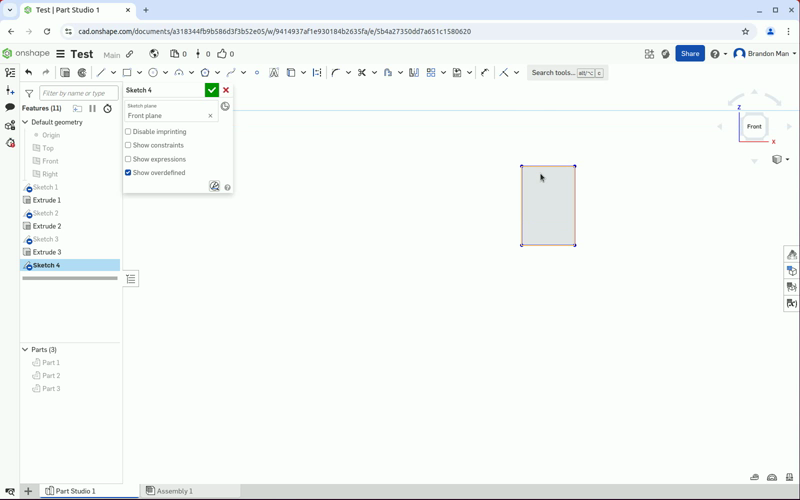
scroll(6)
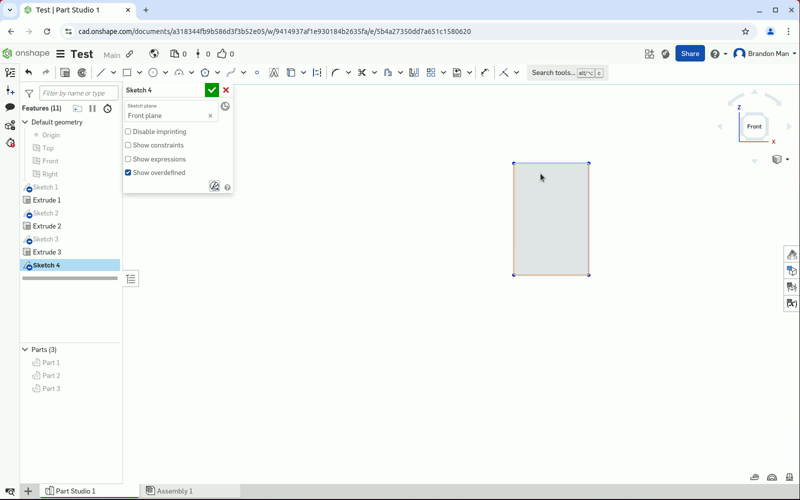
scroll(6)
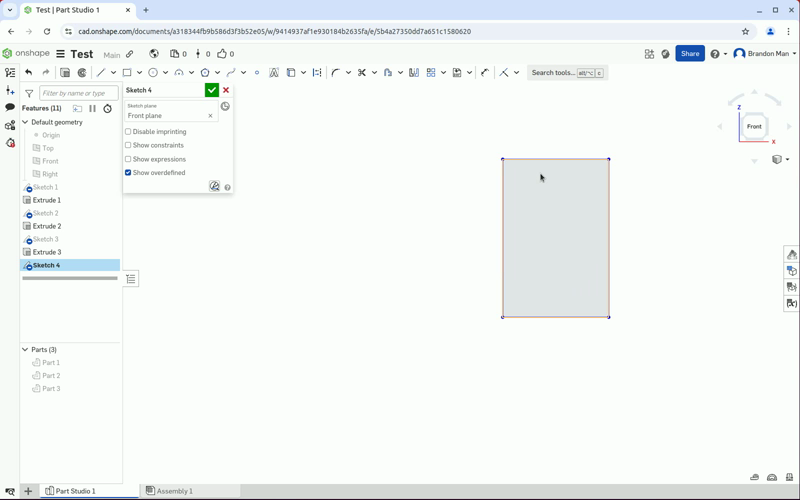
scroll(6)
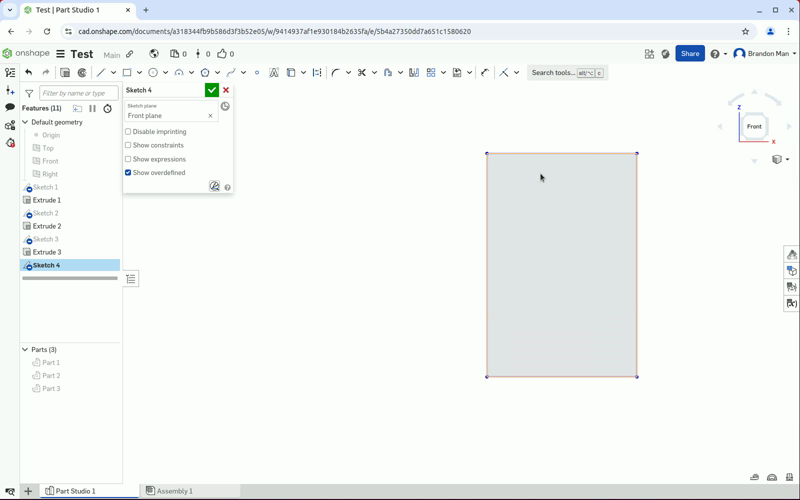
scroll(6)
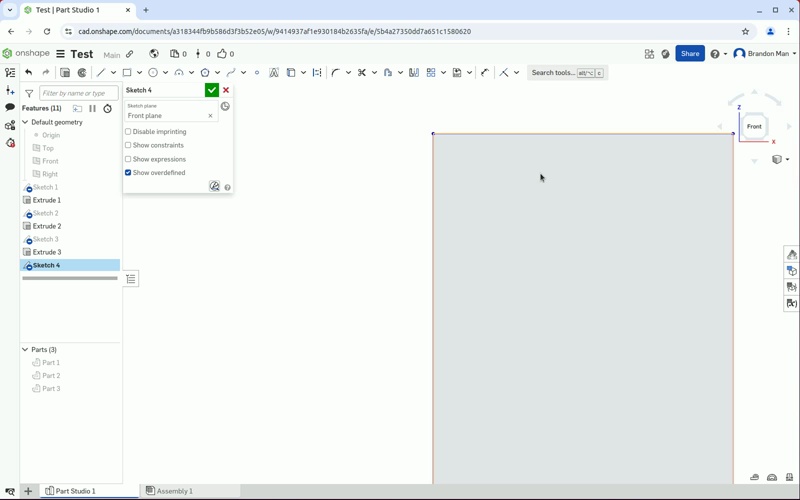
click(540, 173)
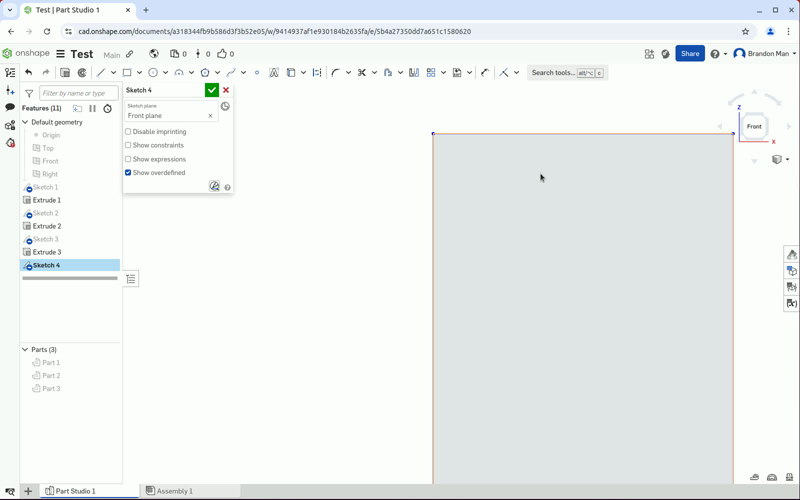
scroll(-6)
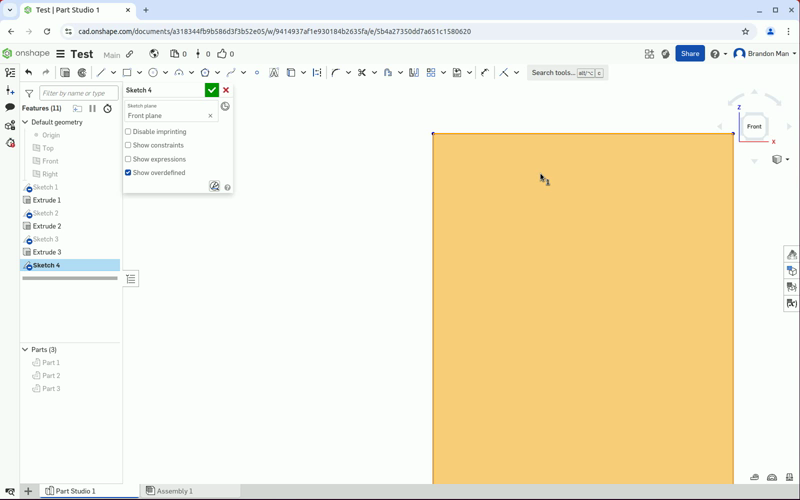
scroll(-6)
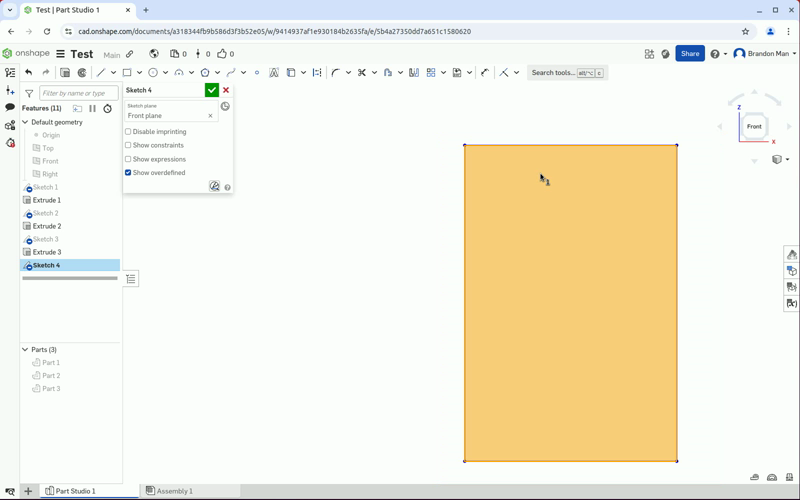
scroll(-6)
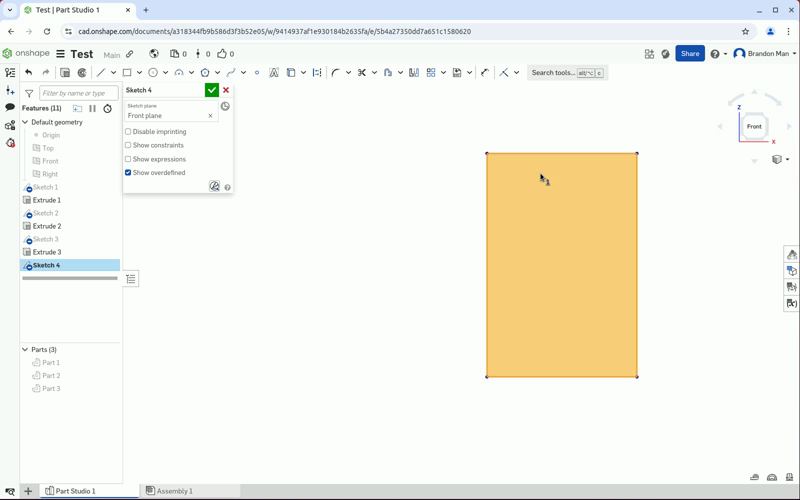
scroll(-6)
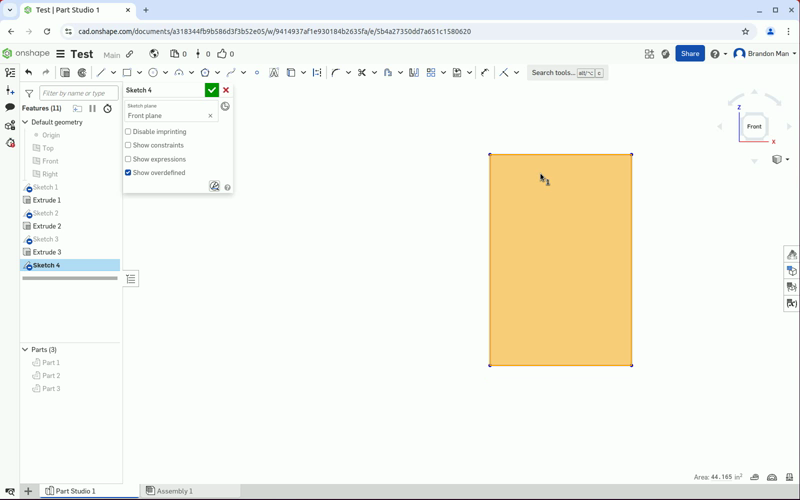
scroll(-6)
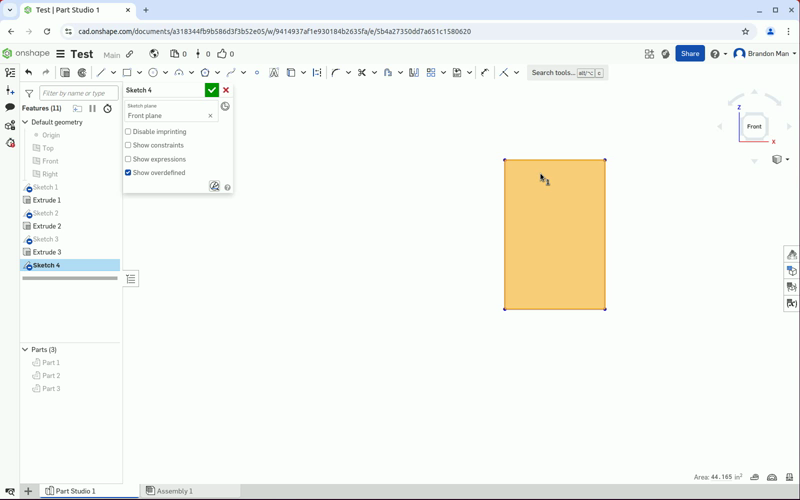
scroll(-6)
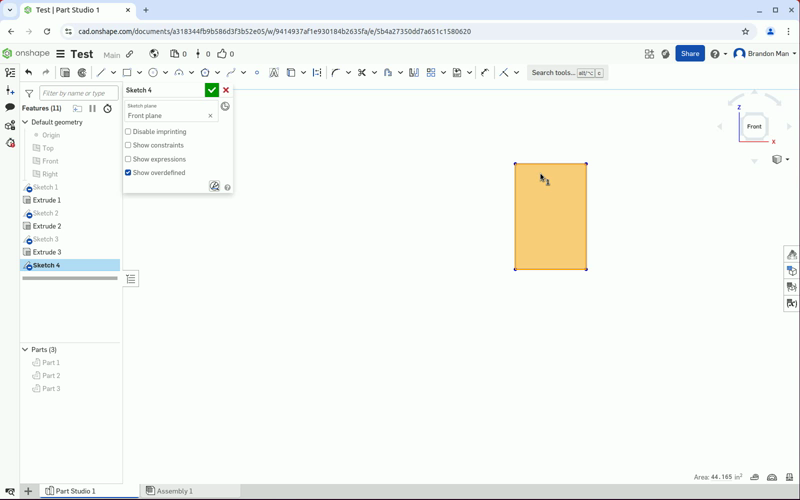
scroll(-6)
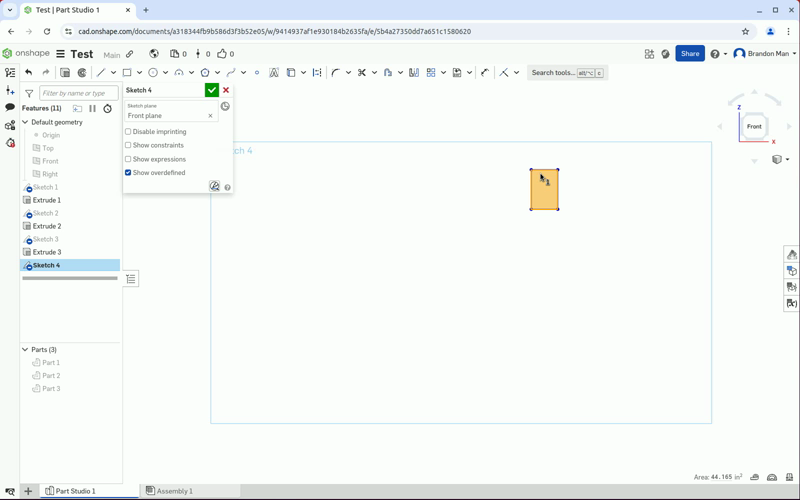
mouse_move(73, 352)
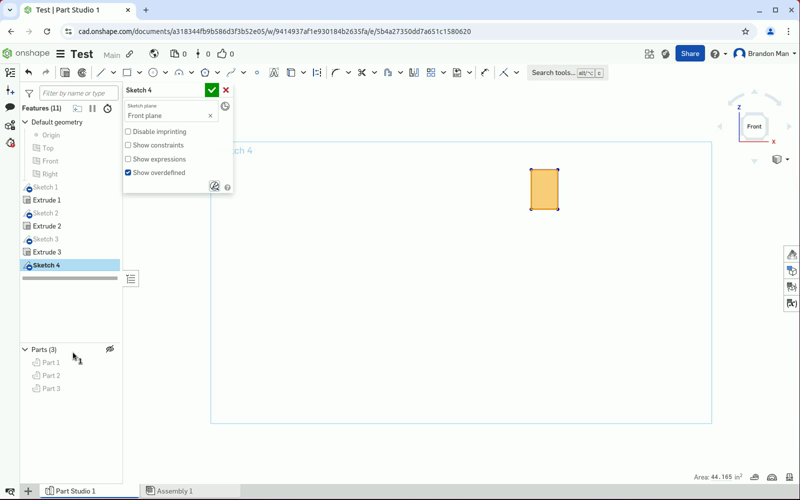
key(shift+y)
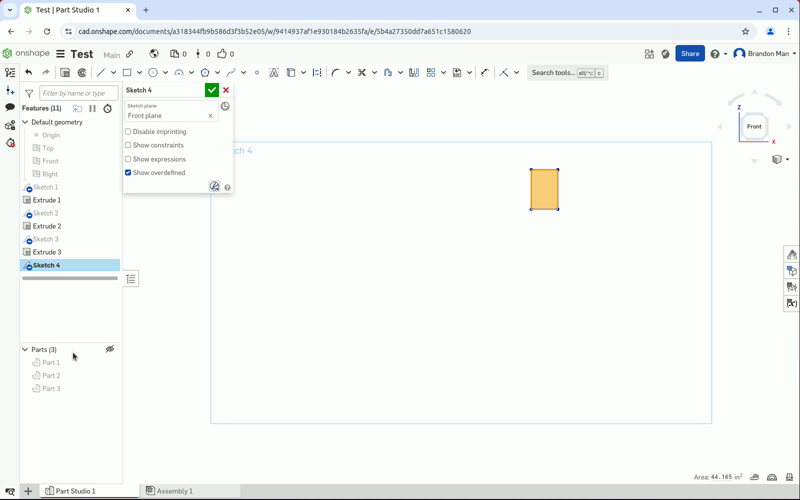
key(shift+e)
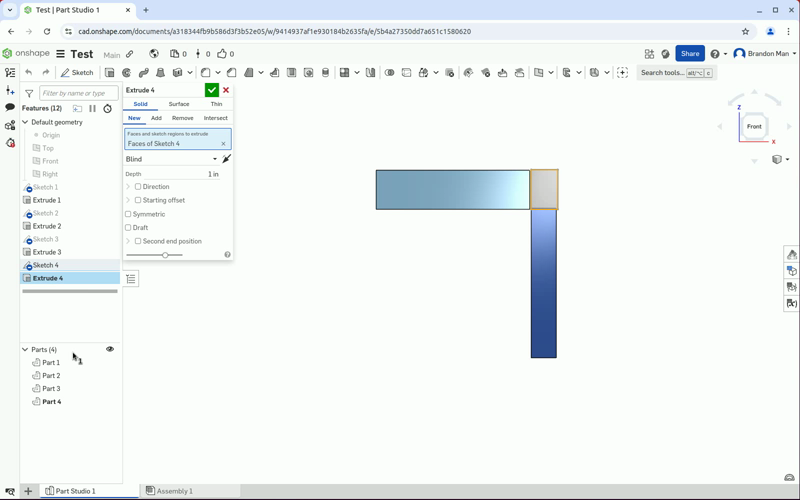
mouse_move(143, 106)
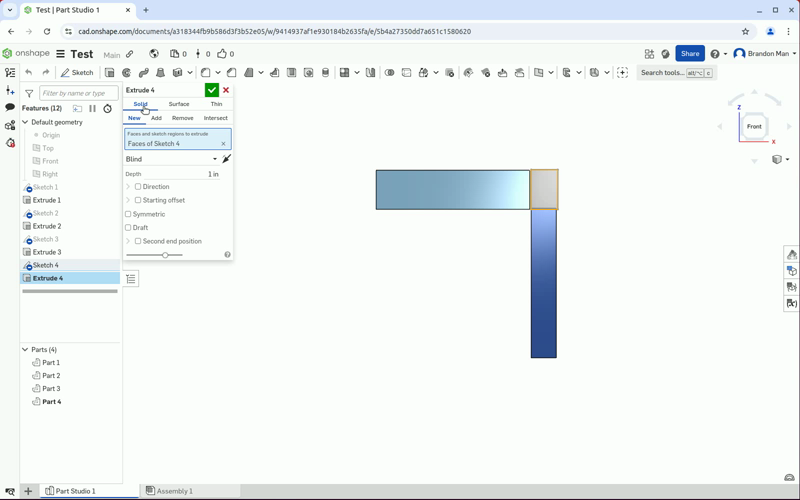
click(143, 106)
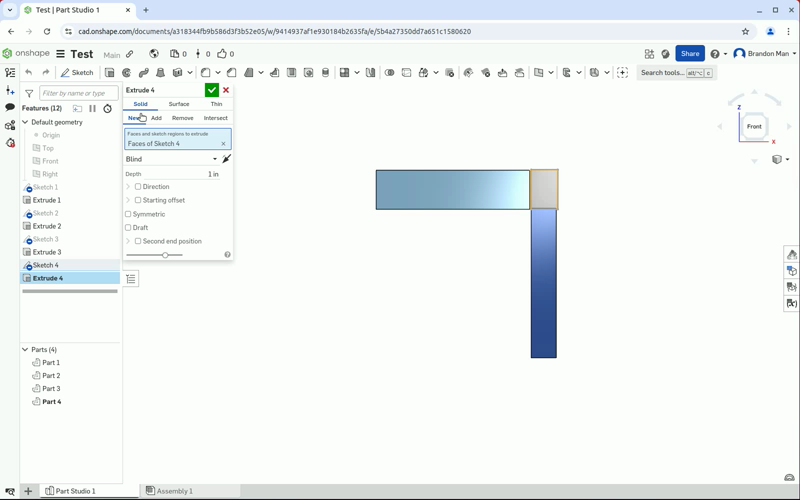
mouse_move(137, 120)
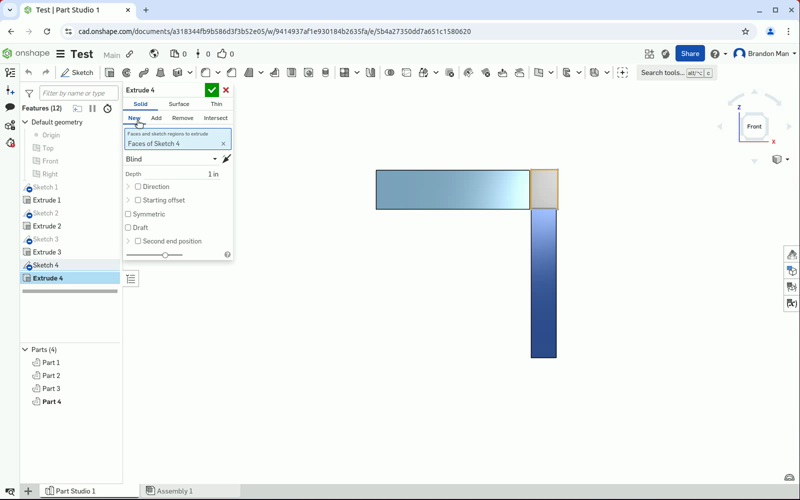
click(137, 120)
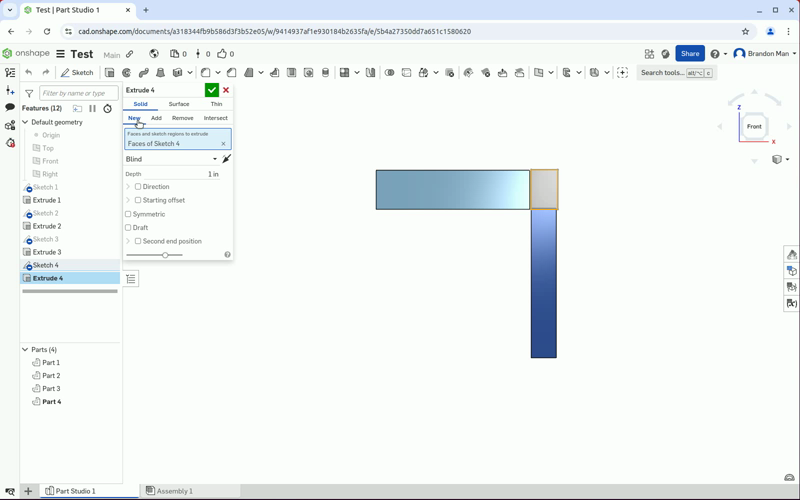
key(tab, 4)
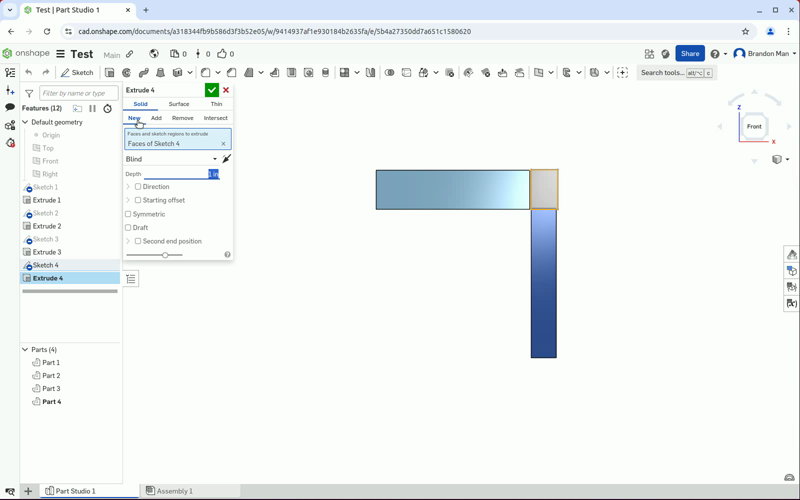
text(11.313)
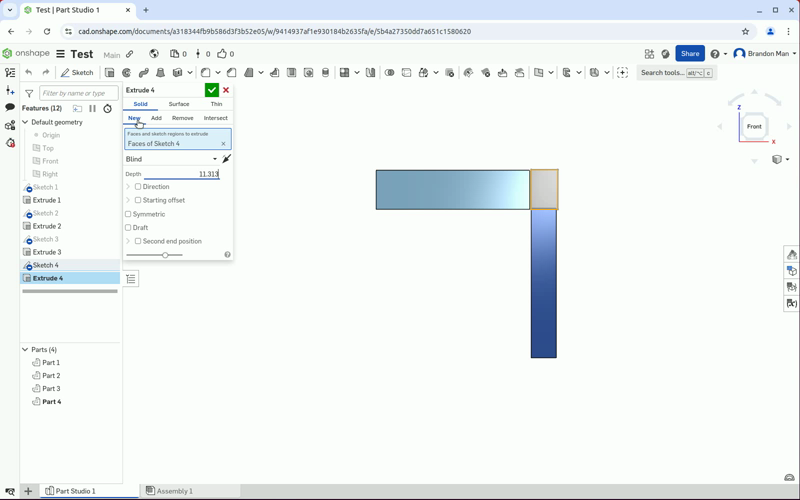
key(enter)
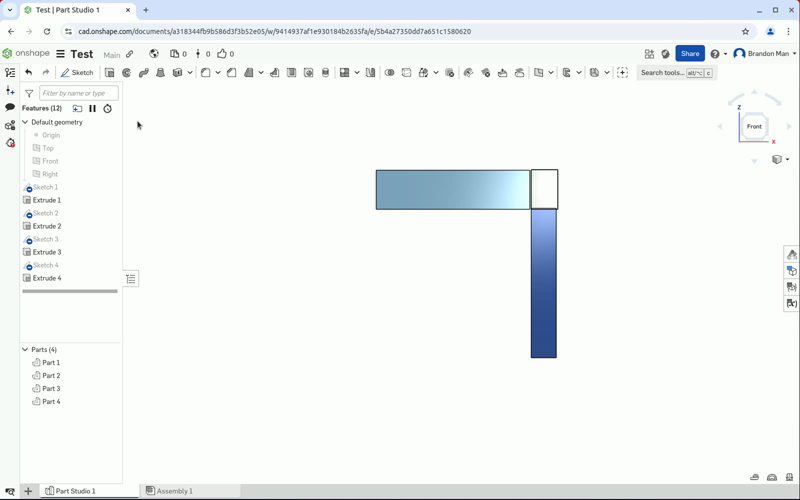
key(shift+h)
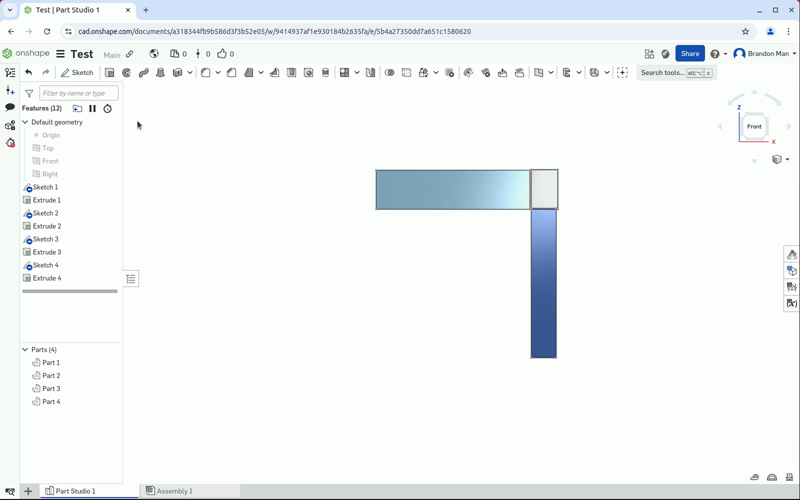
key(shift+h)
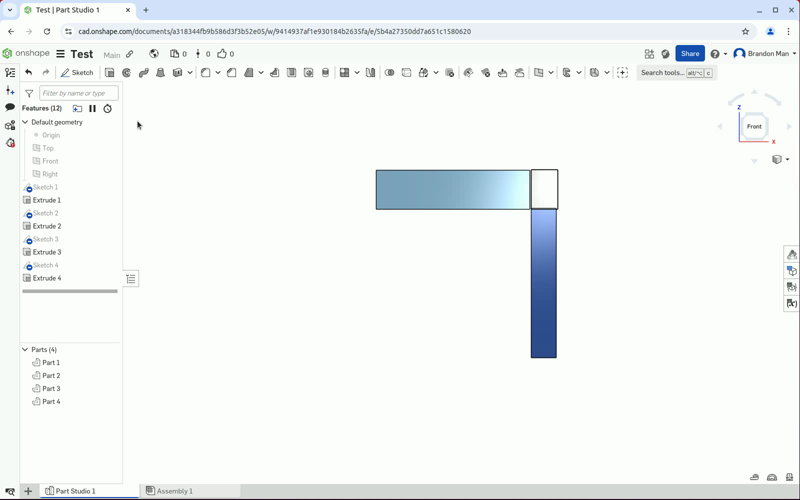
mouse_move(73, 189)
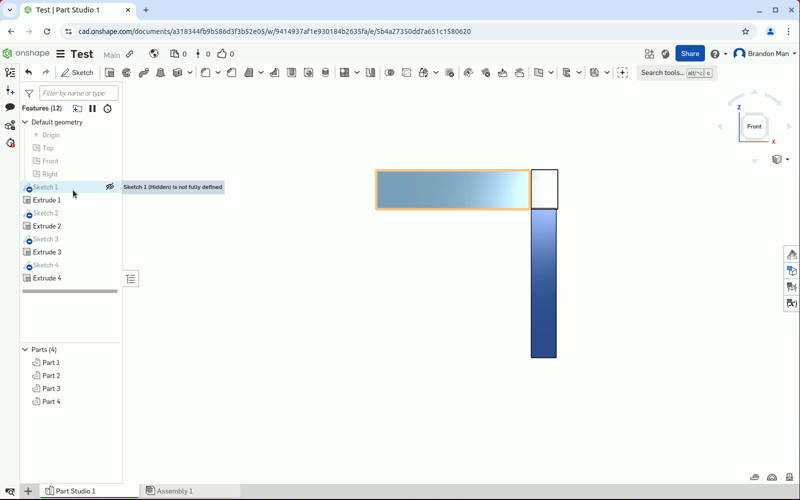
click(73, 189)
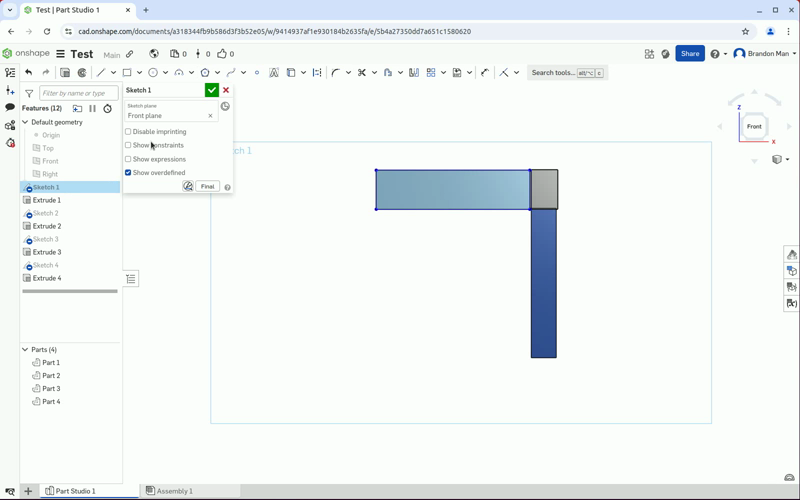
mouse_move(229, 92)
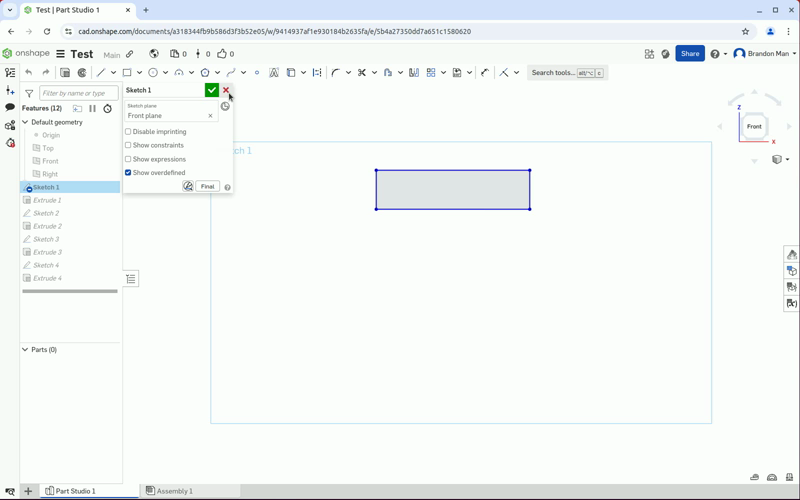
click(229, 92)
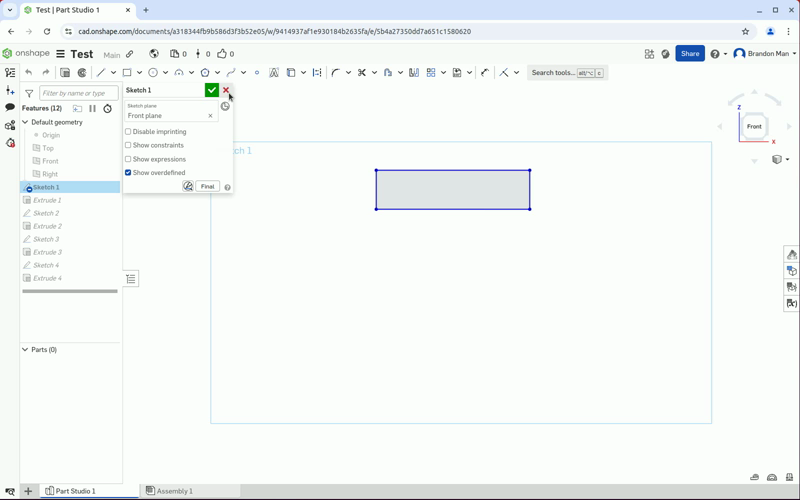
key(shift+s)
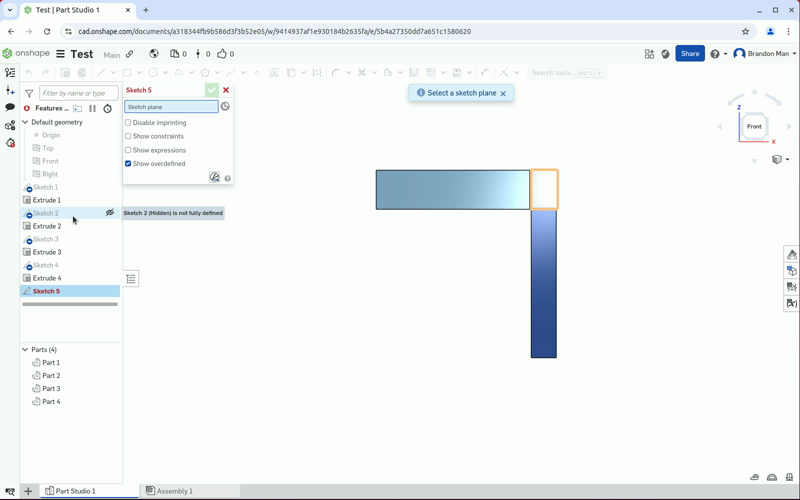
scroll(3)
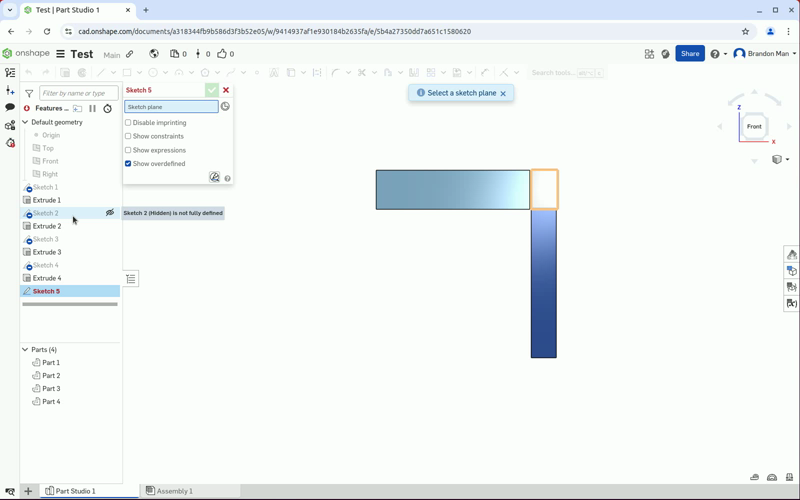
mouse_move(73, 163)
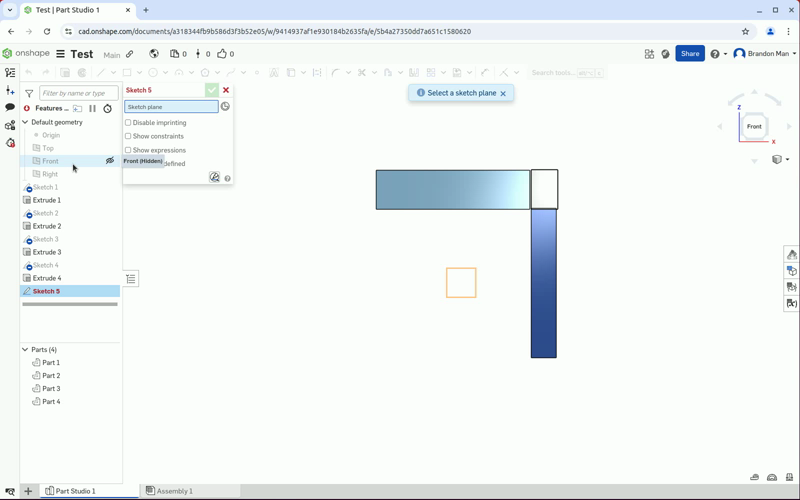
click(73, 163)
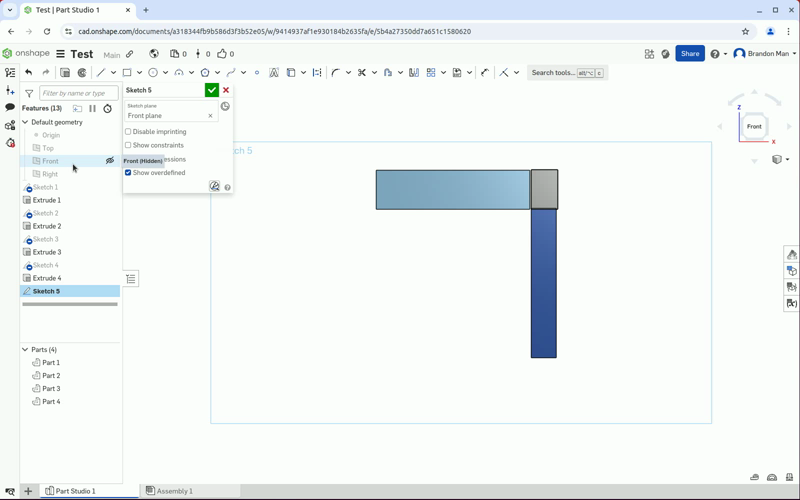
mouse_move(73, 352)
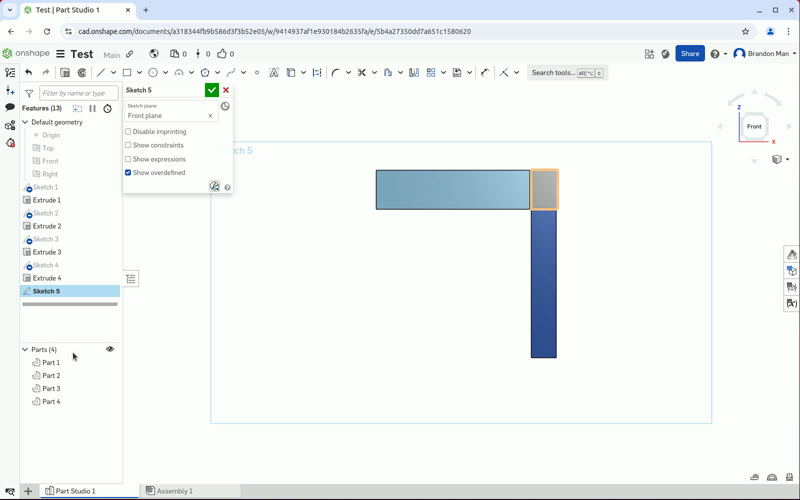
key(y)
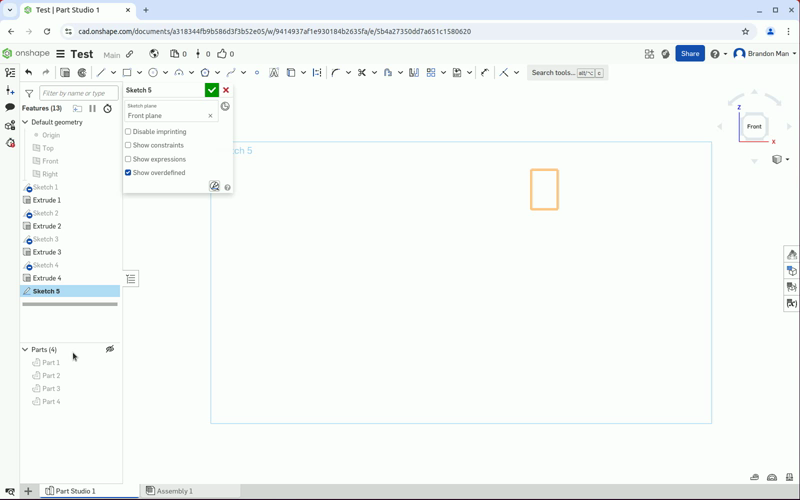
key(l)
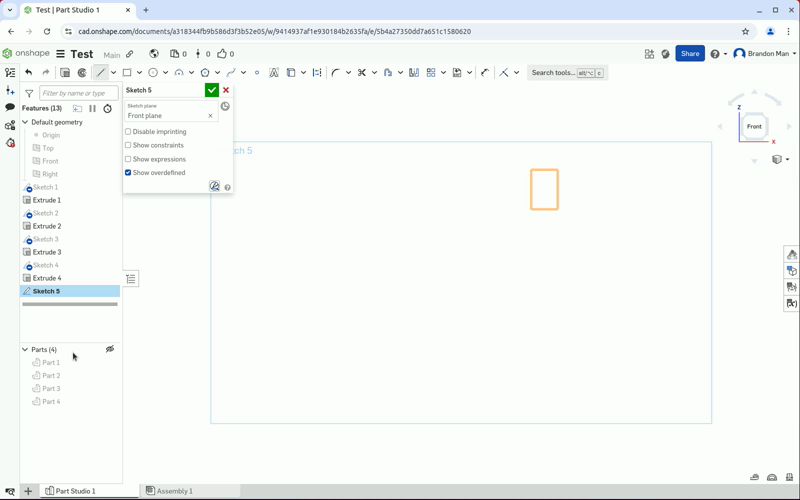
key_down(shift)
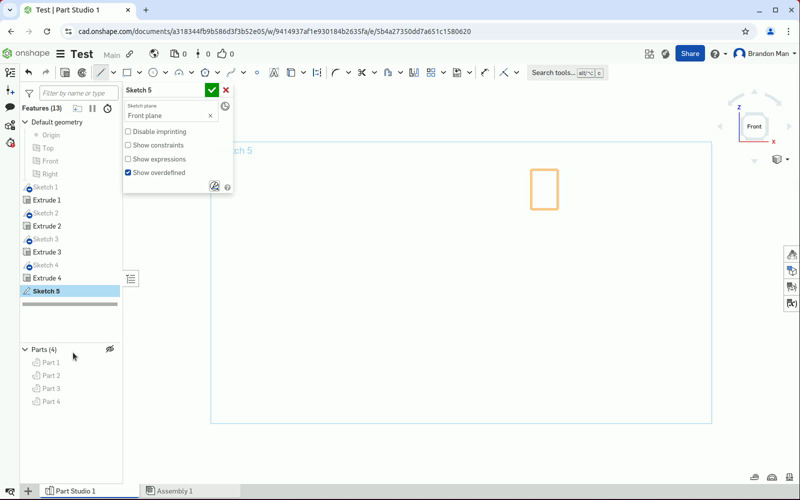
mouse_move(386, 333)
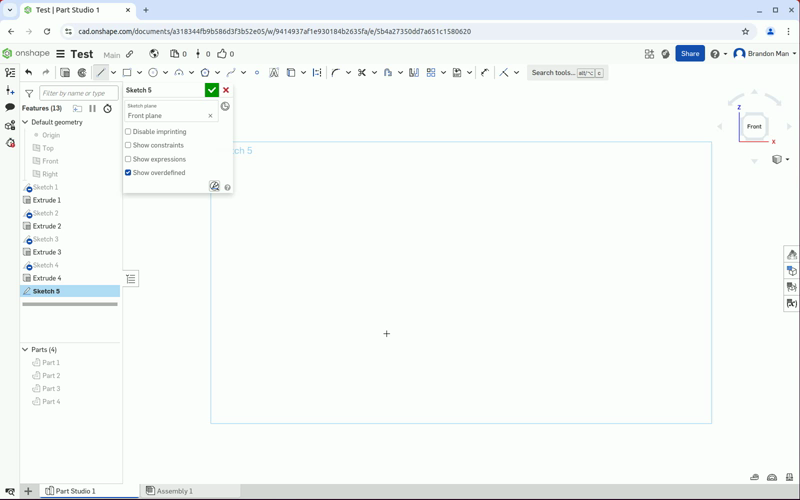
click(386, 333)
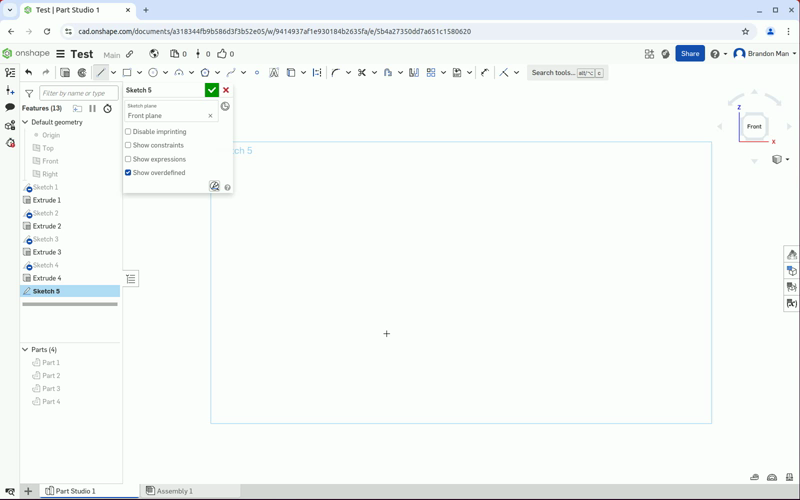
key_up(shift)
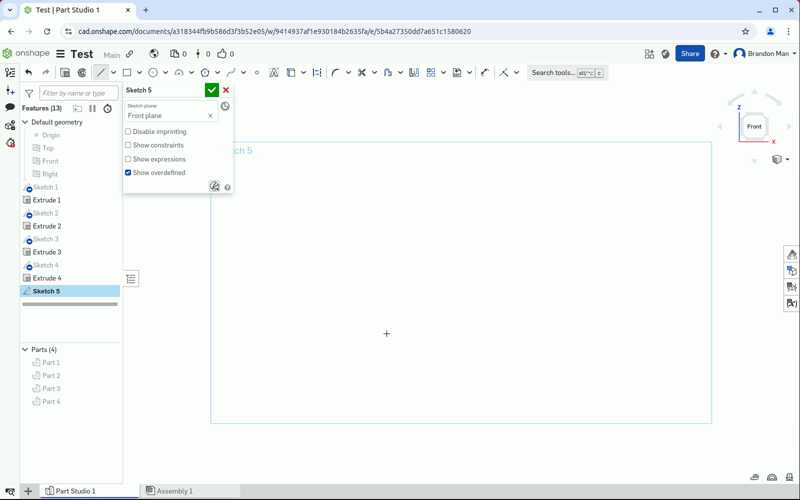
key_down(shift)
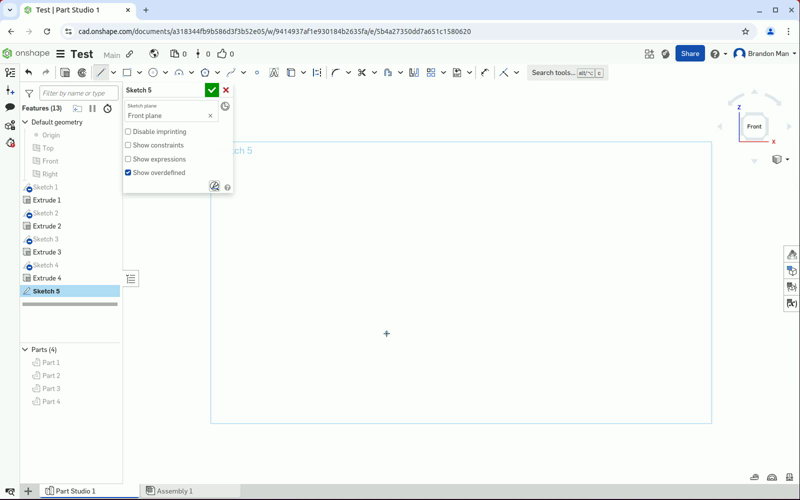
mouse_move(417, 333)
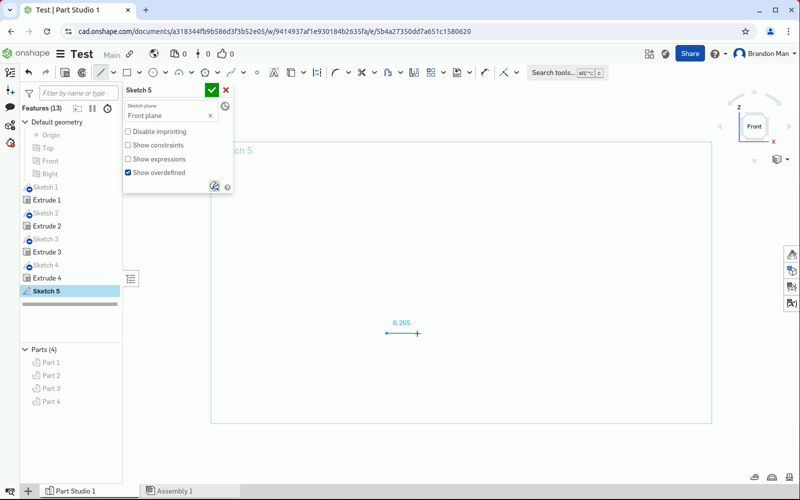
mouse_move(413, 333)
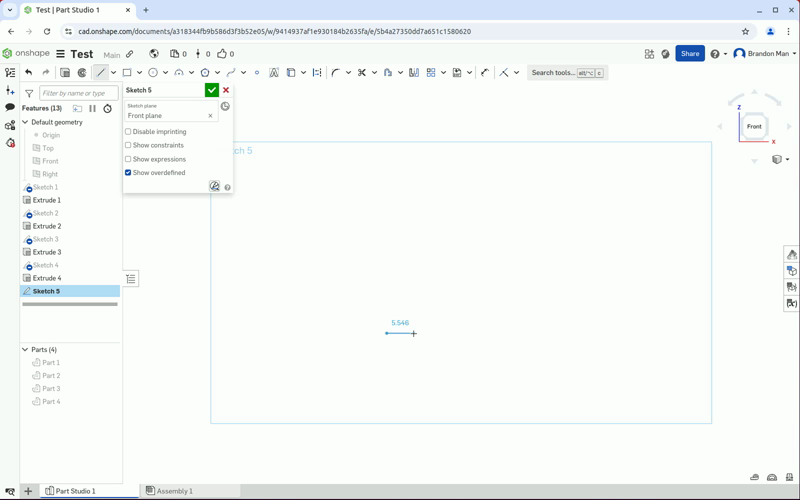
click(413, 333)
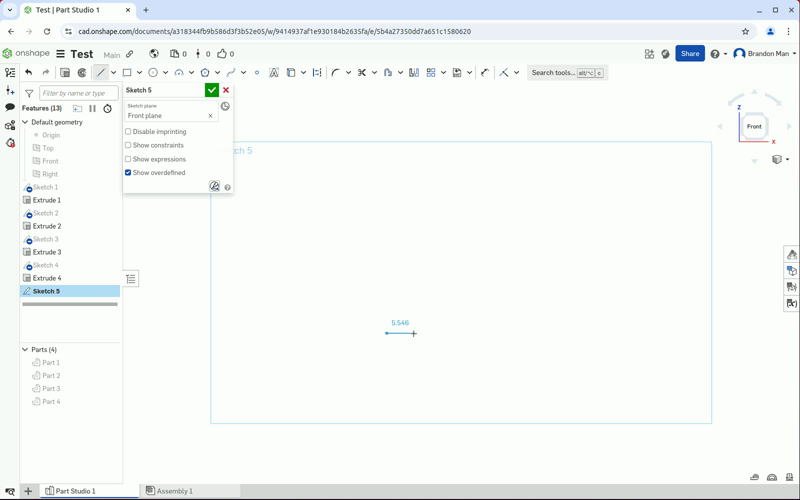
key_up(shift)
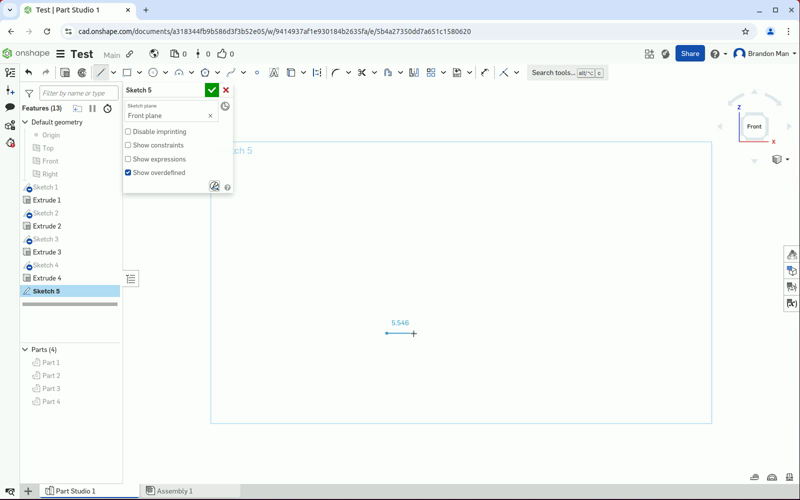
key_down(shift)
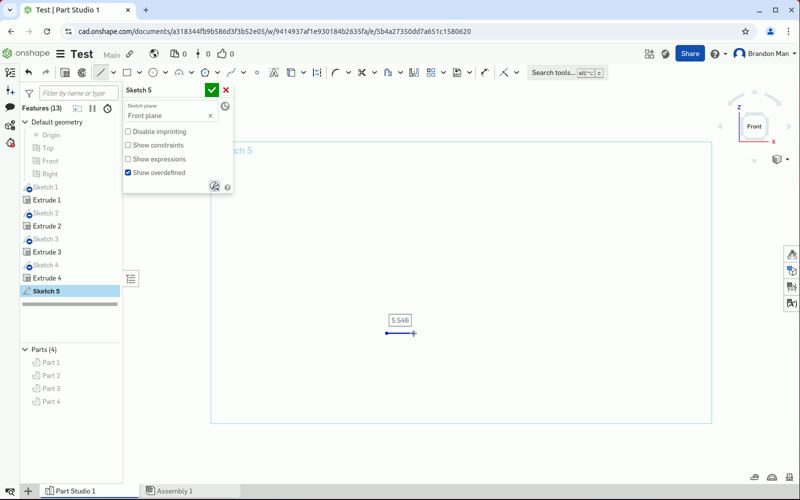
mouse_move(413, 172)
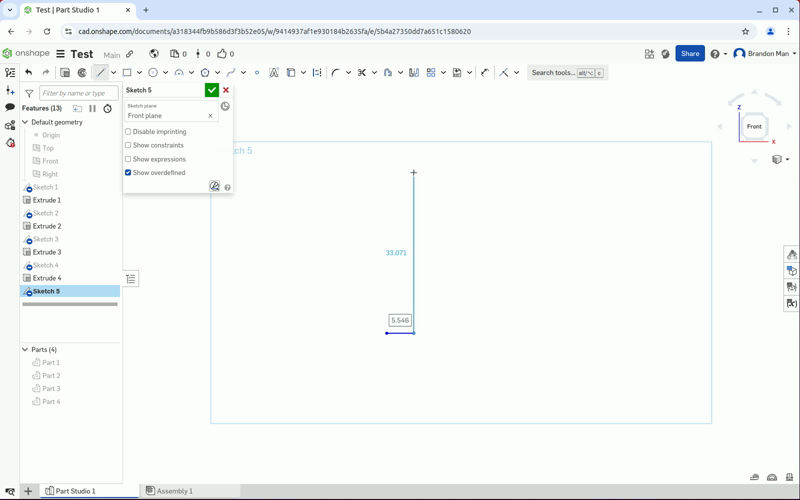
click(413, 172)
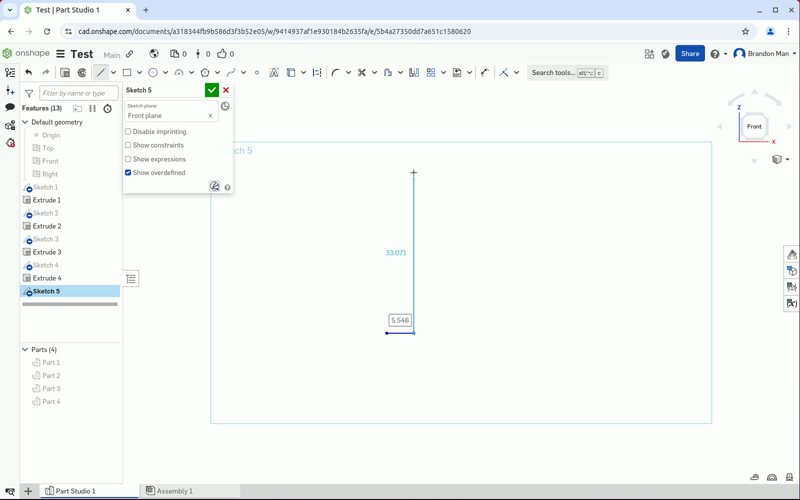
key_up(shift)
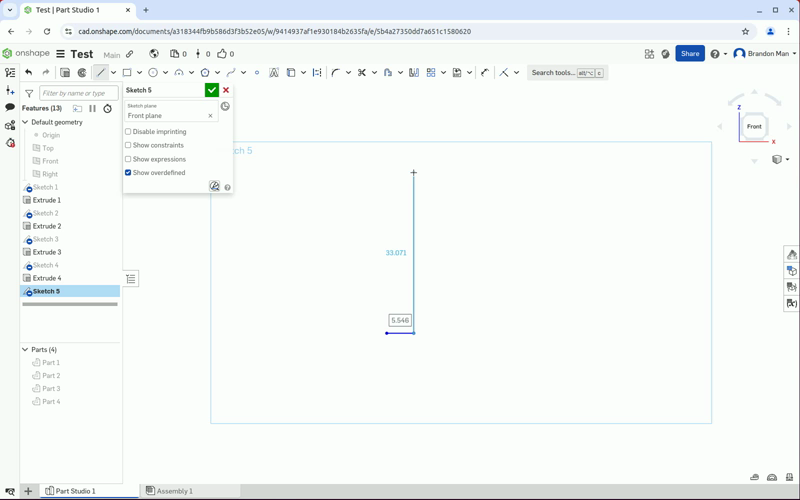
key_down(shift)
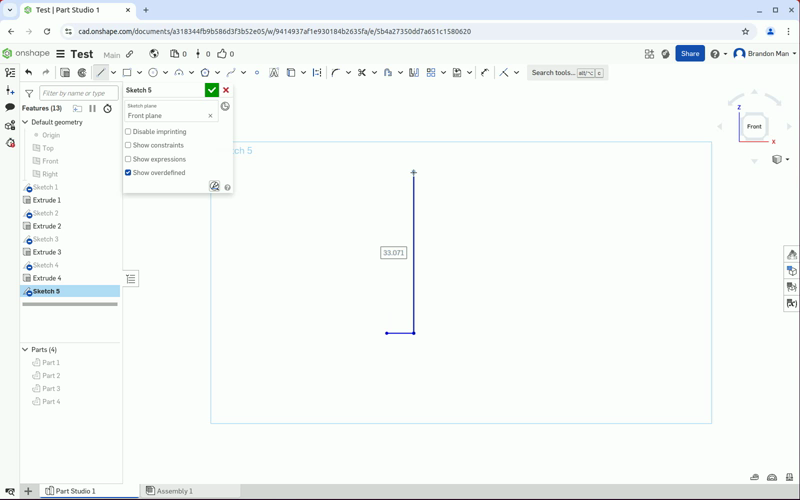
mouse_move(444, 172)
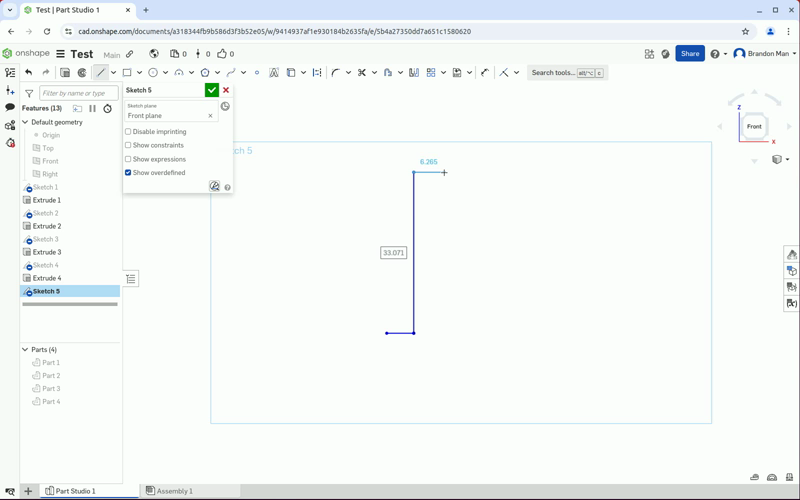
mouse_move(386, 172)
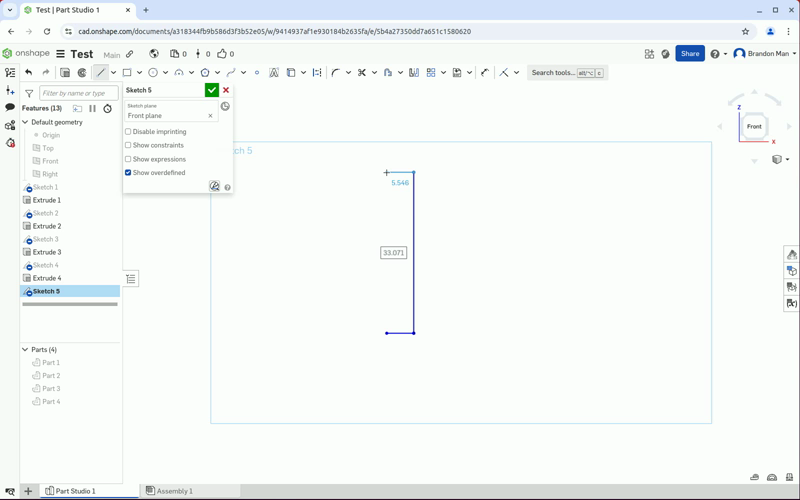
click(386, 172)
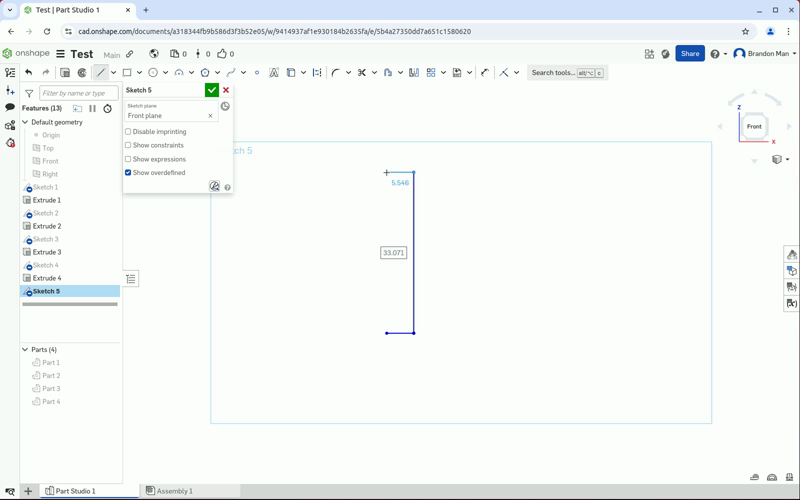
key_up(shift)
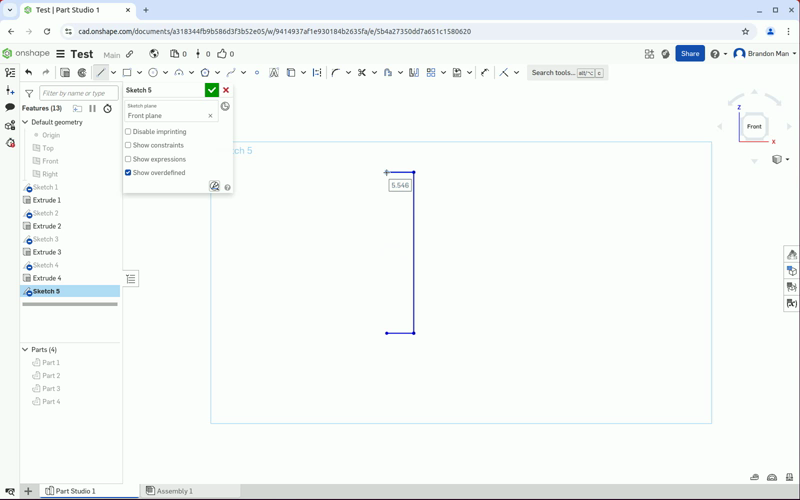
key_down(shift)
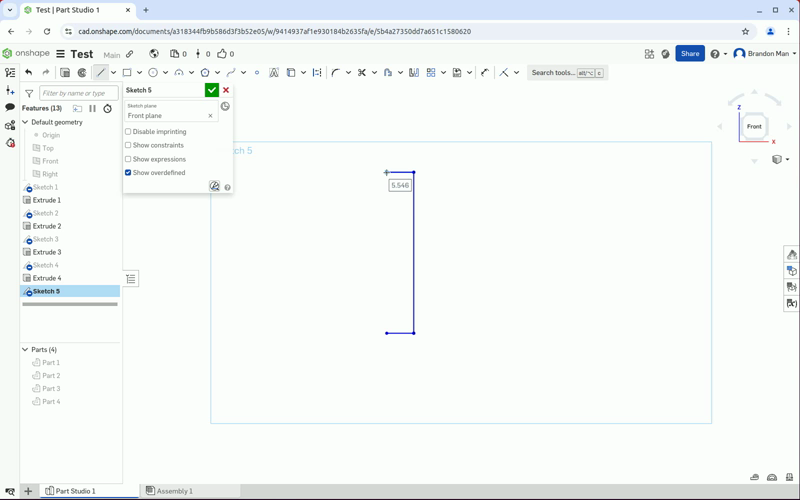
mouse_move(386, 333)
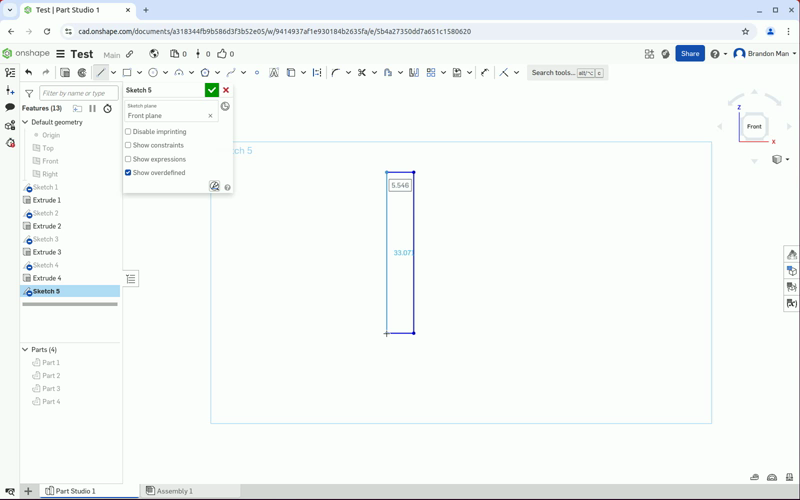
key_up(shift)
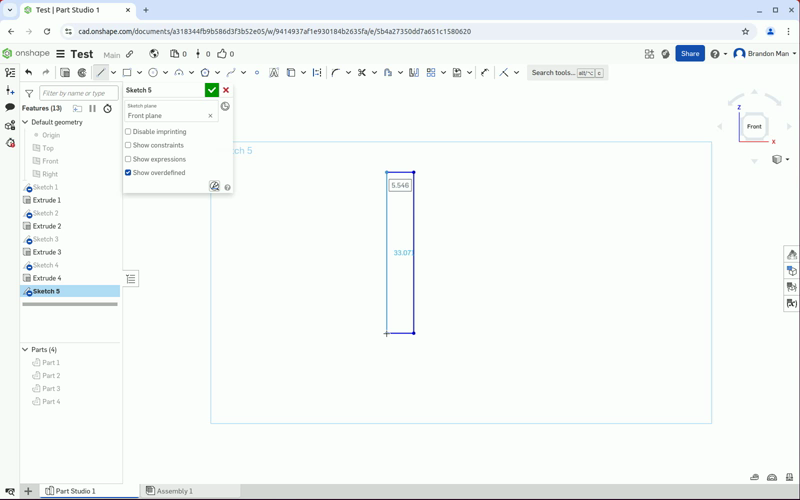
click(386, 333)
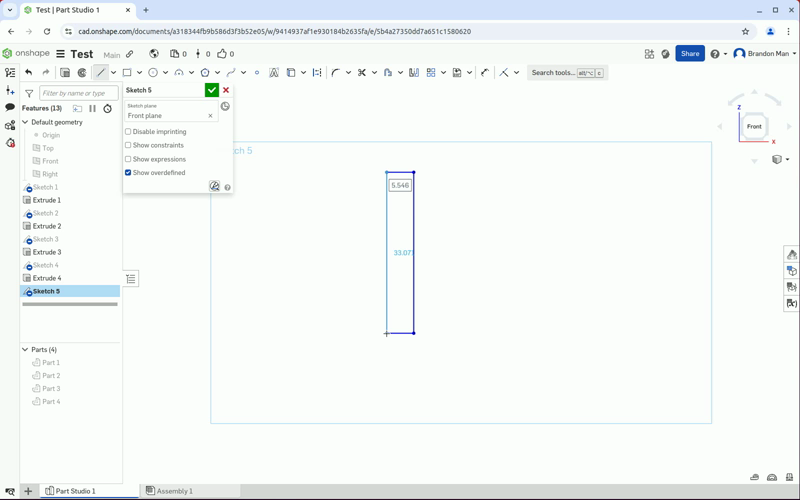
key(esc)
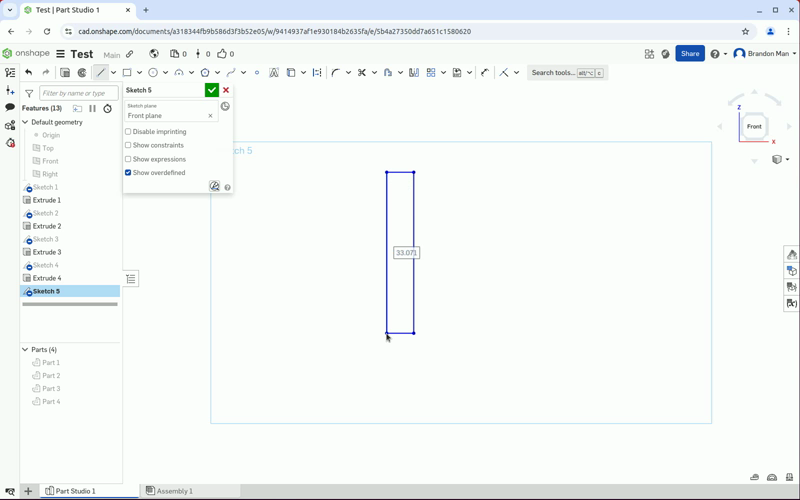
mouse_move(392, 239)
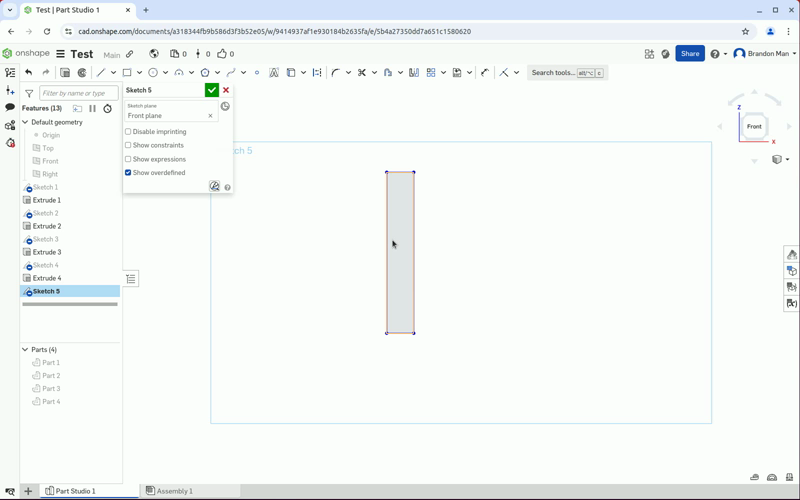
click(392, 239)
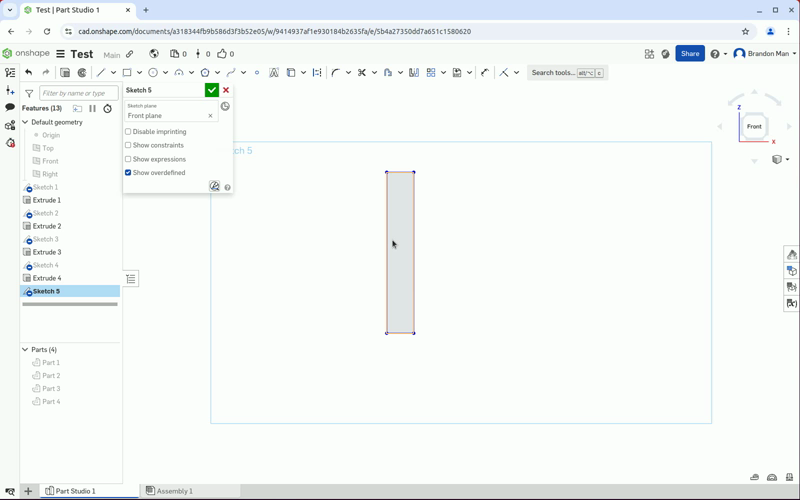
mouse_move(73, 352)
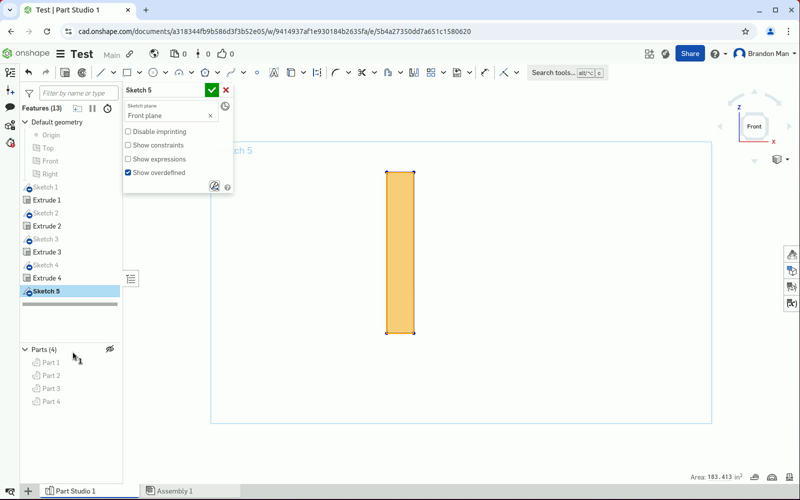
key(shift+y)
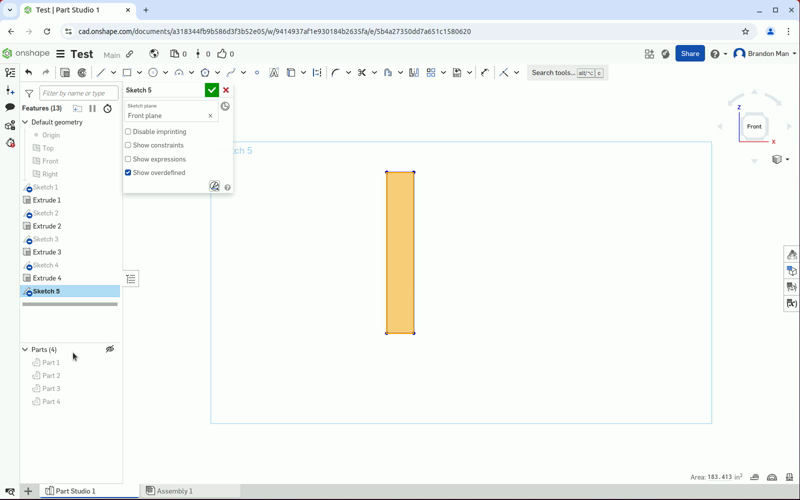
key(shift+e)
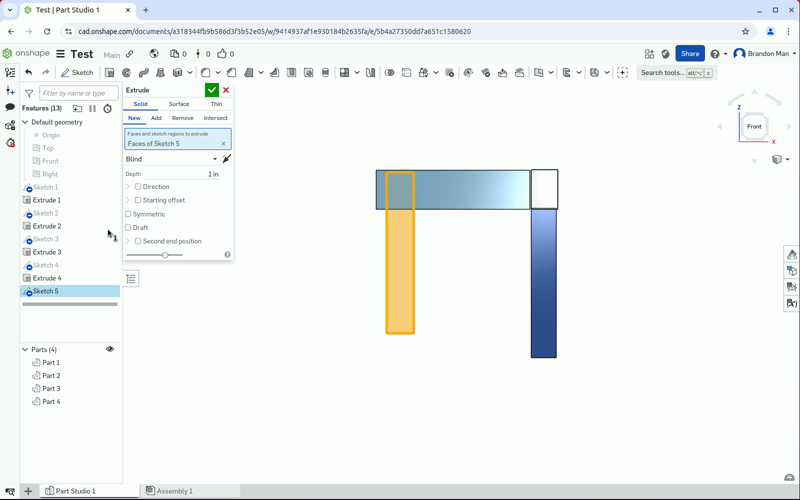
mouse_move(143, 106)
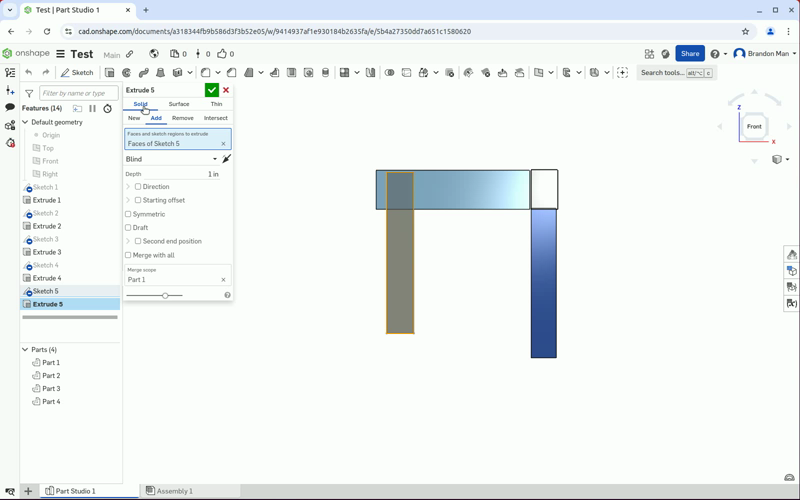
click(143, 106)
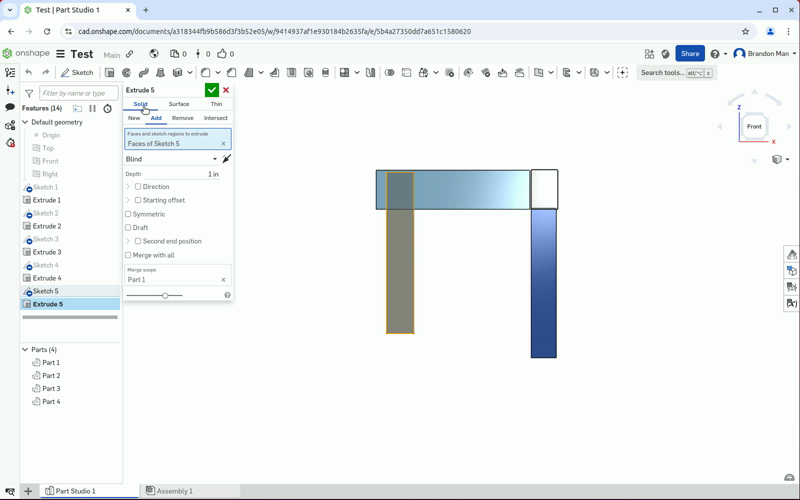
mouse_move(137, 120)
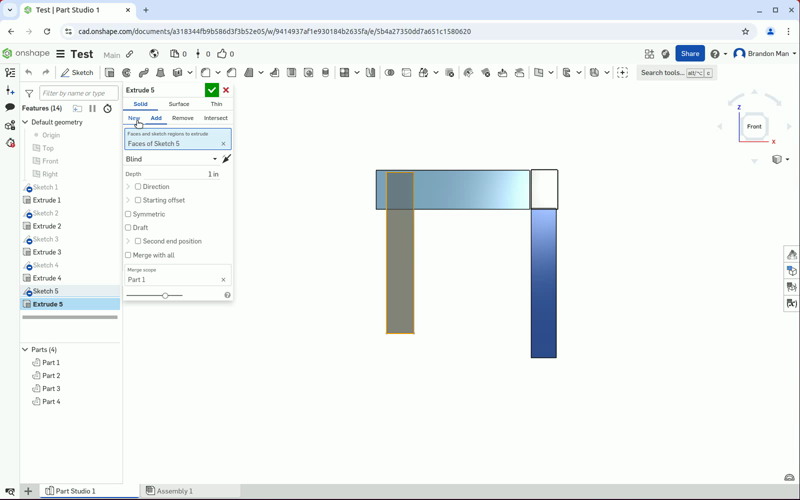
click(137, 120)
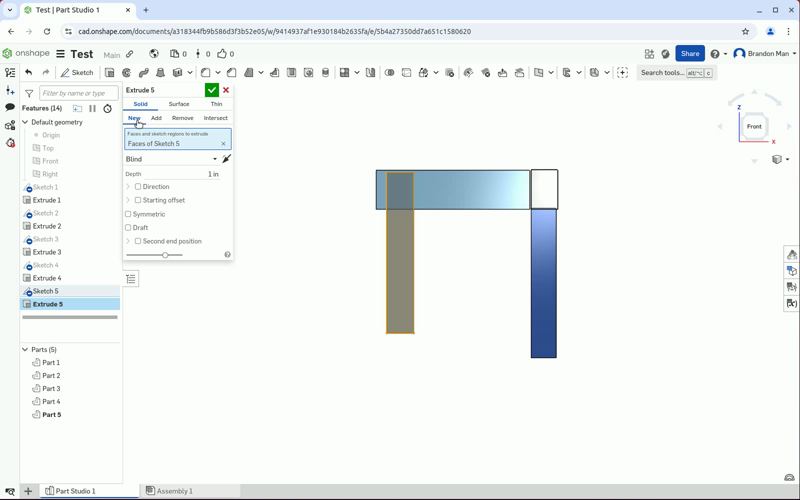
key(tab, 4)
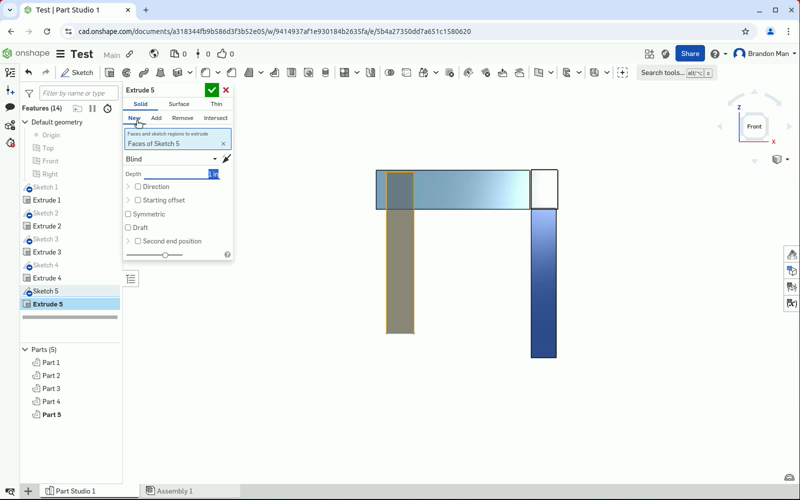
text(11.313)
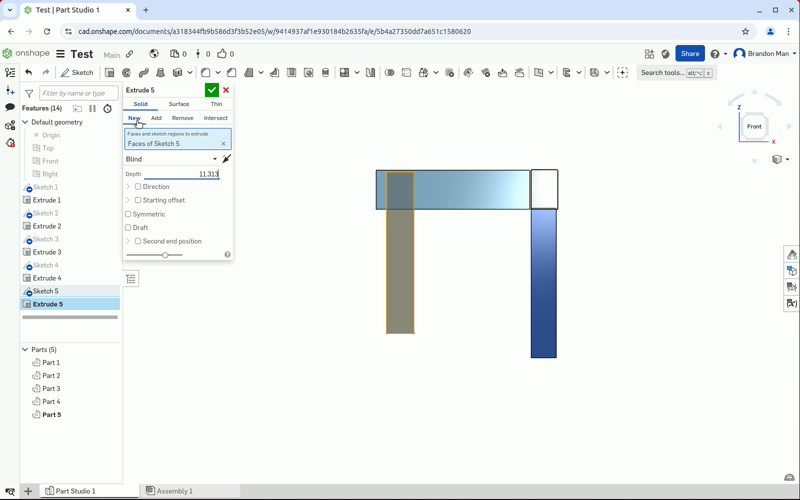
key(enter)
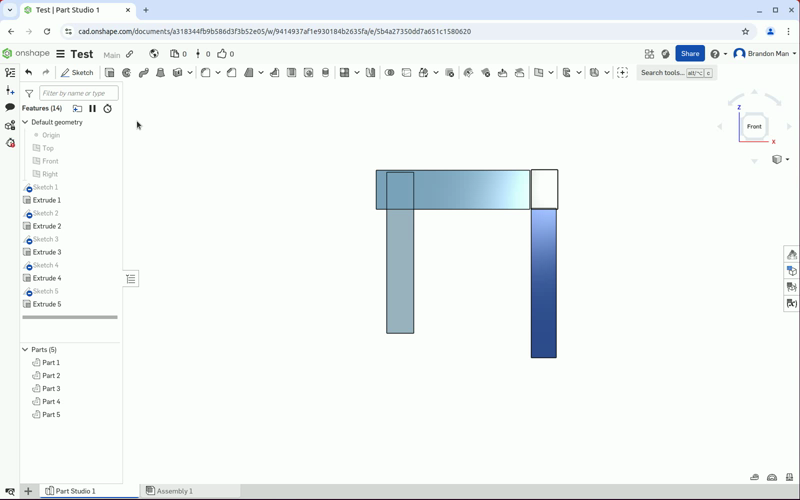
key(shift+h)
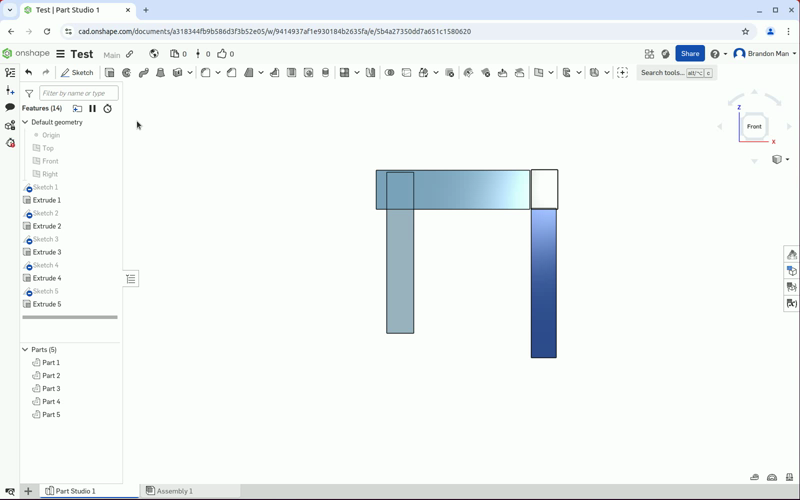
key(shift+h)
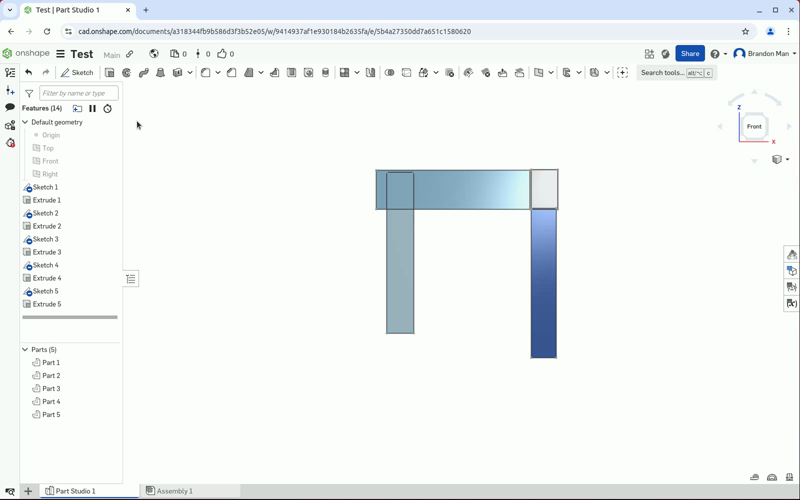
key(shift+7)
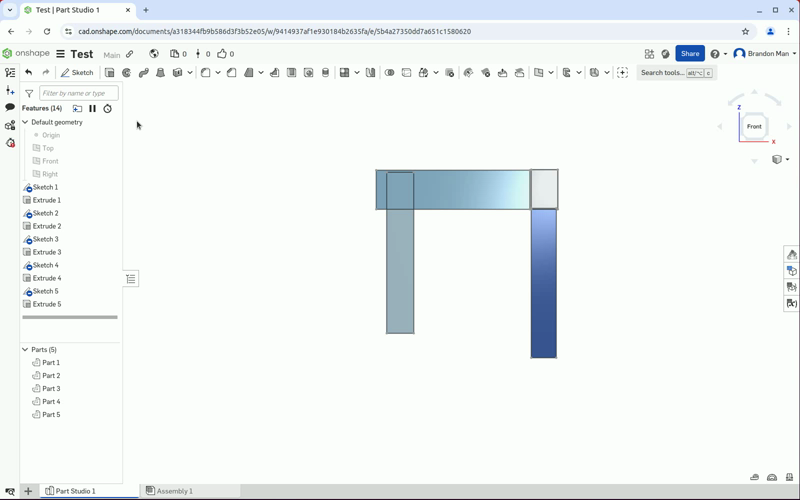
key(left, 2)
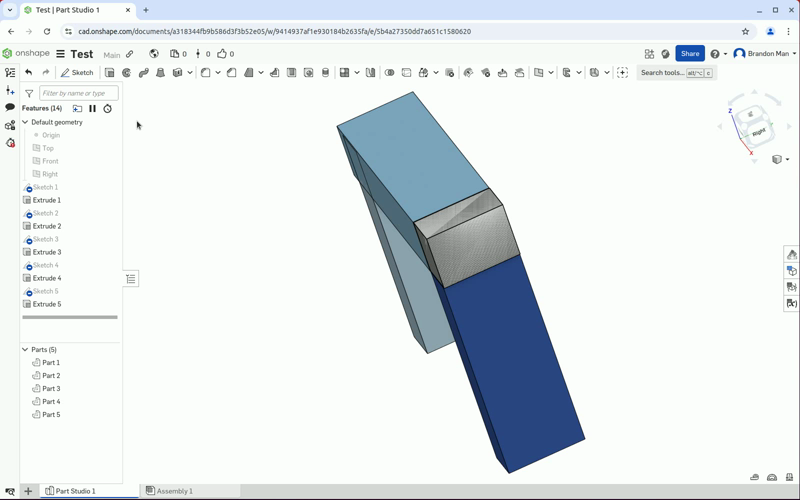
key(down, 2)
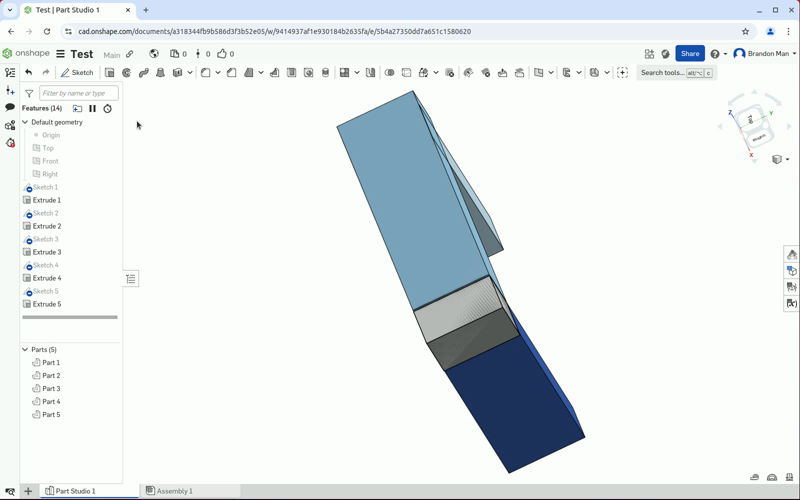
key(up, 2)
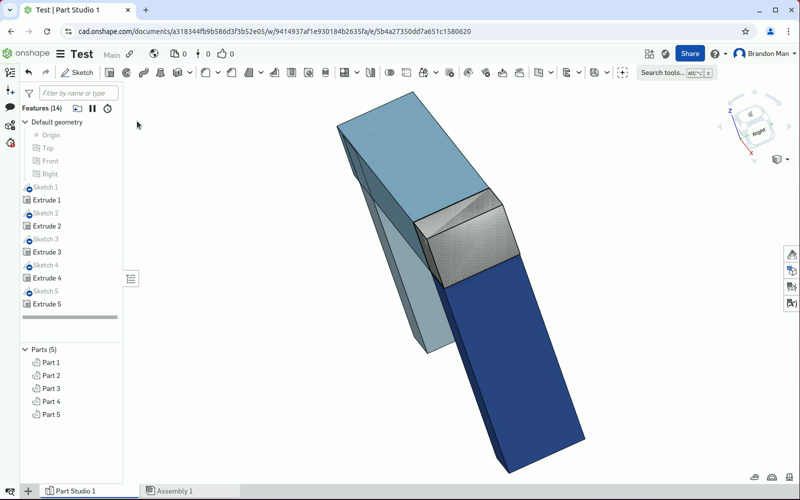
key(right, 2)
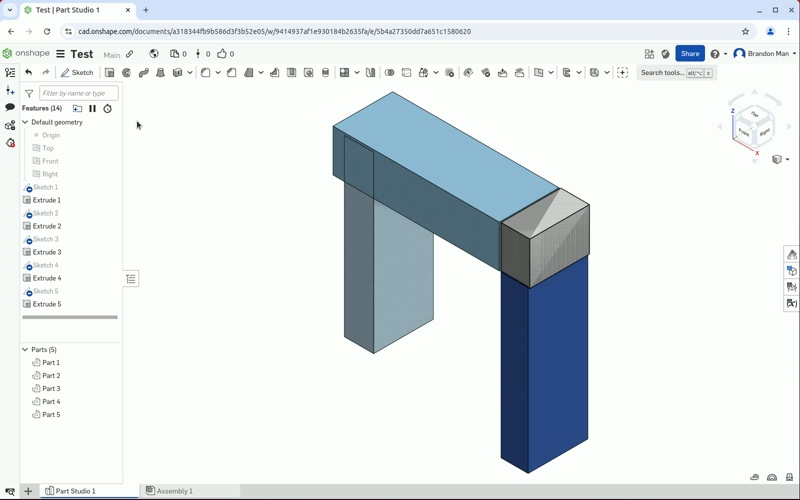
mouse_move(73, 189)
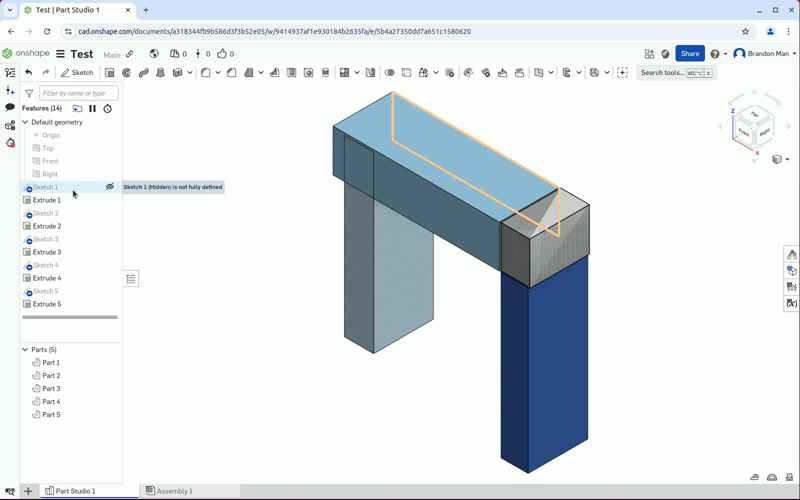
click(73, 189)